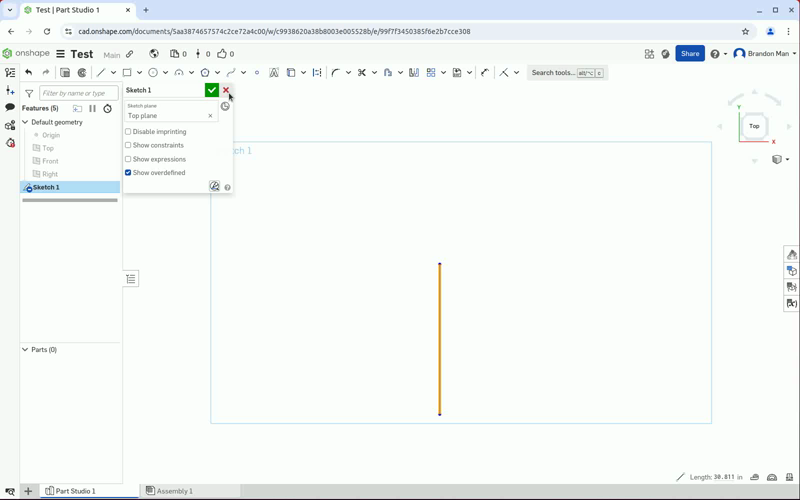
key(shift+h)
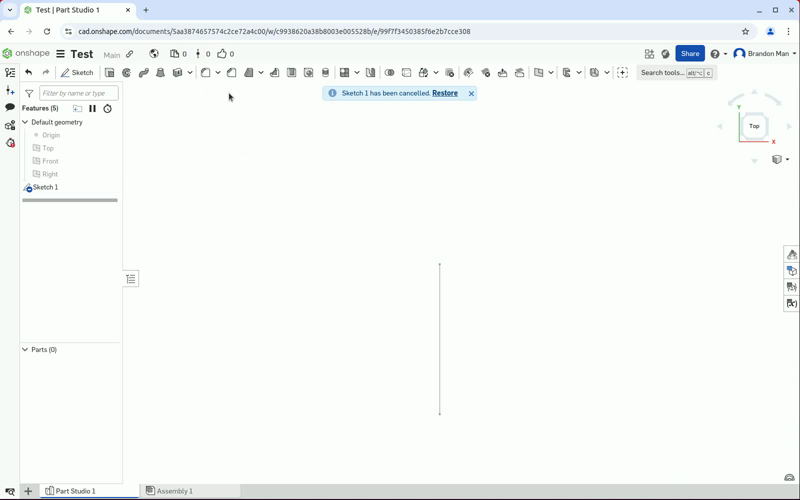
key(shift+s)
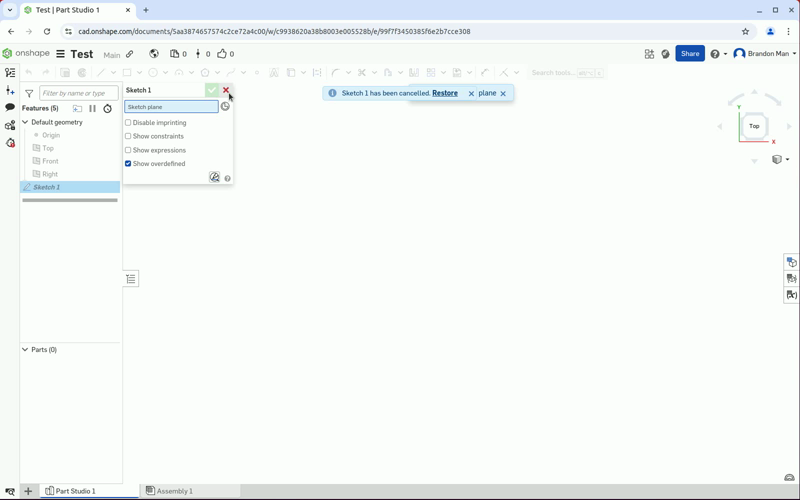
mouse_move(73, 150)
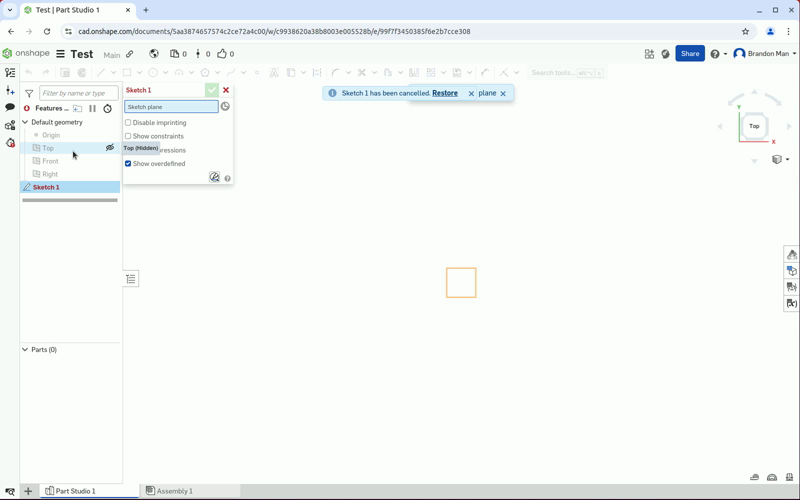
click(73, 150)
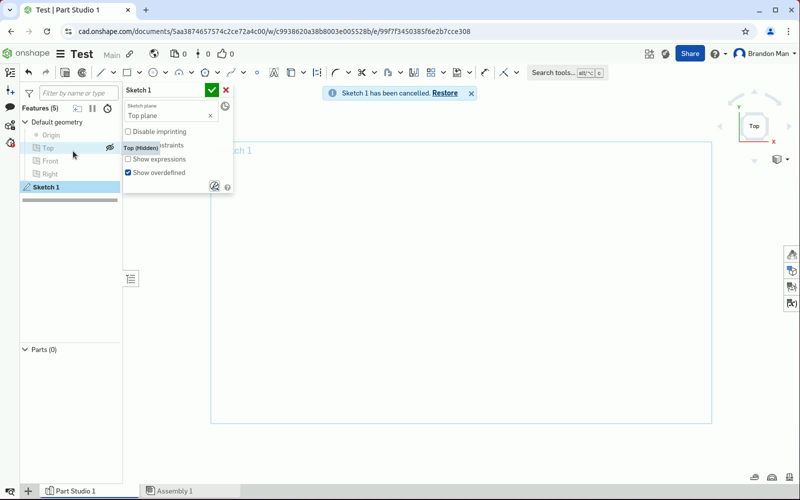
mouse_move(73, 352)
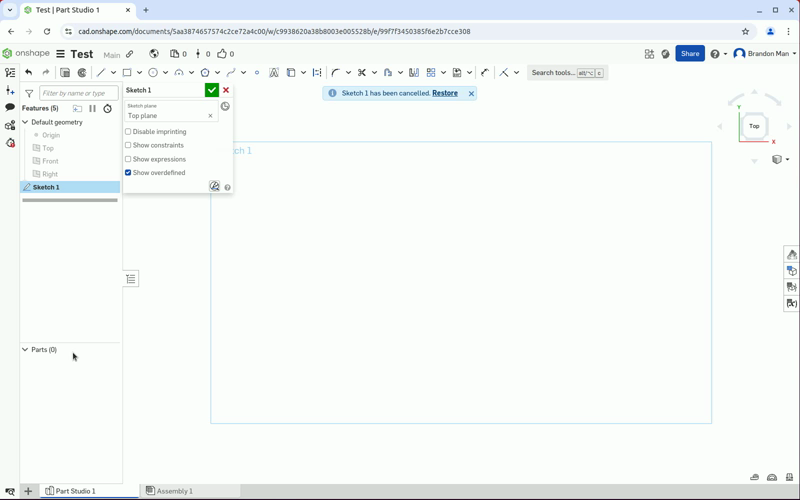
key(y)
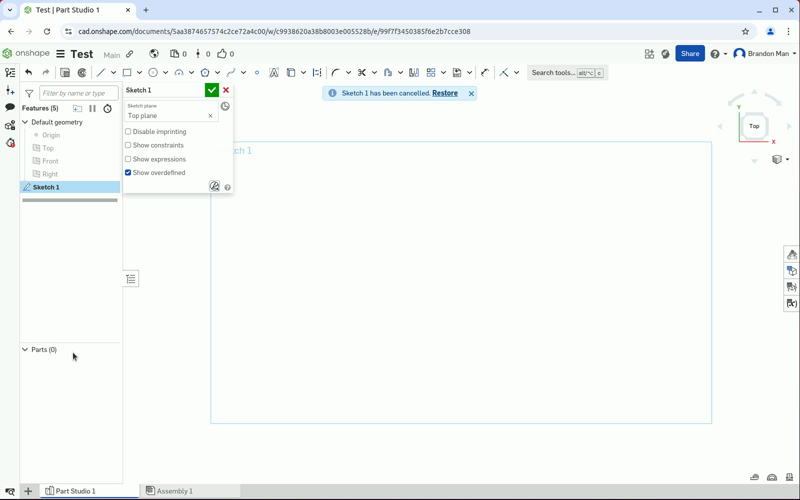
key(c)
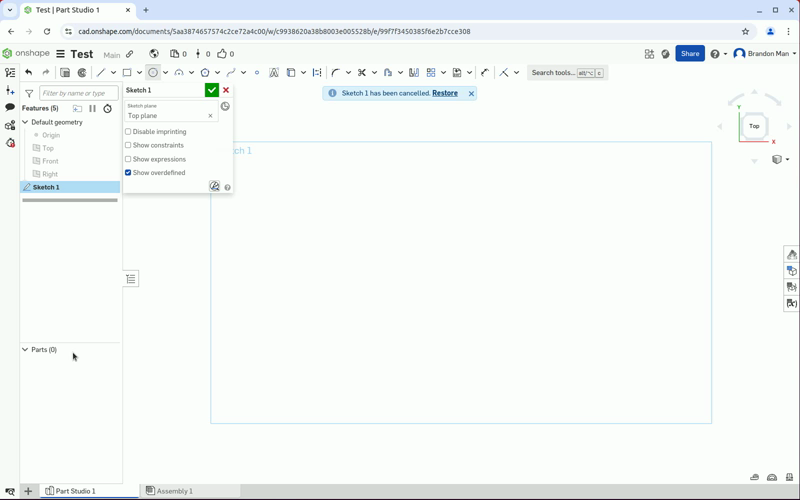
key_down(shift)
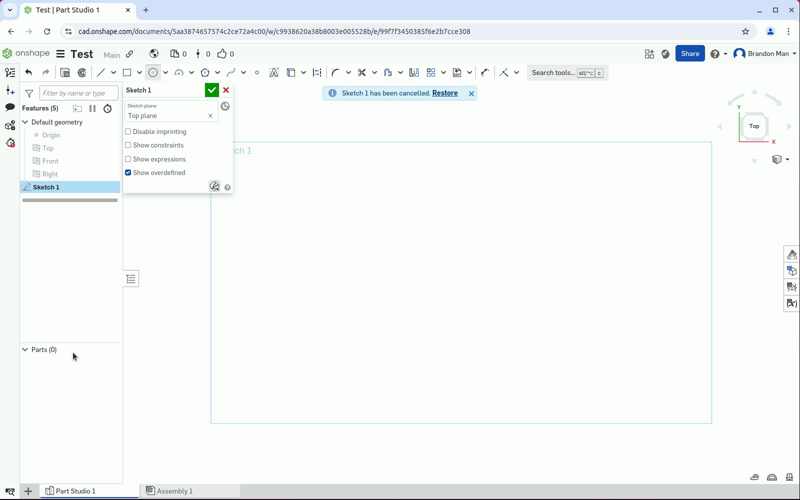
mouse_move(461, 282)
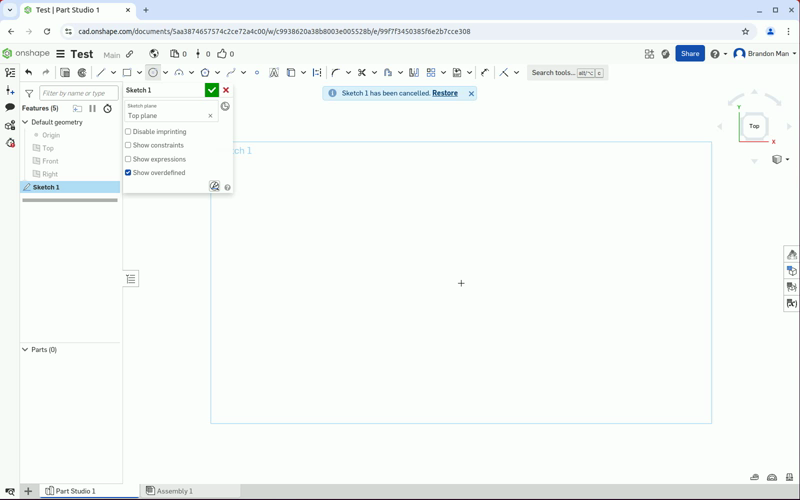
click(461, 282)
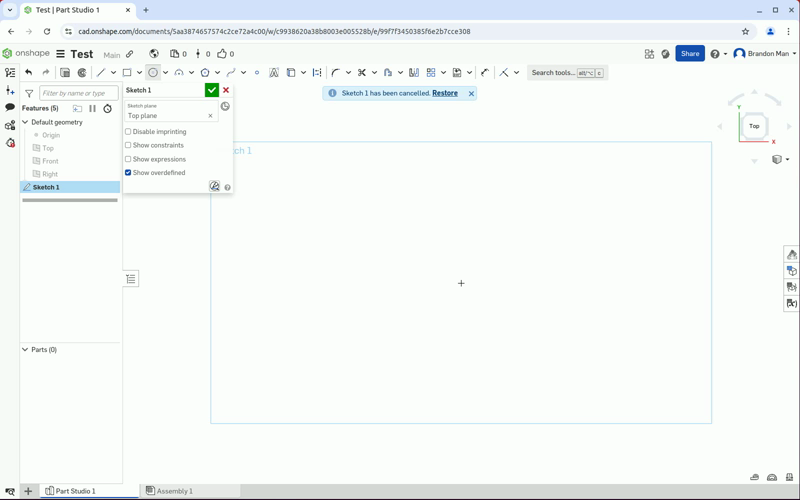
key_up(shift)
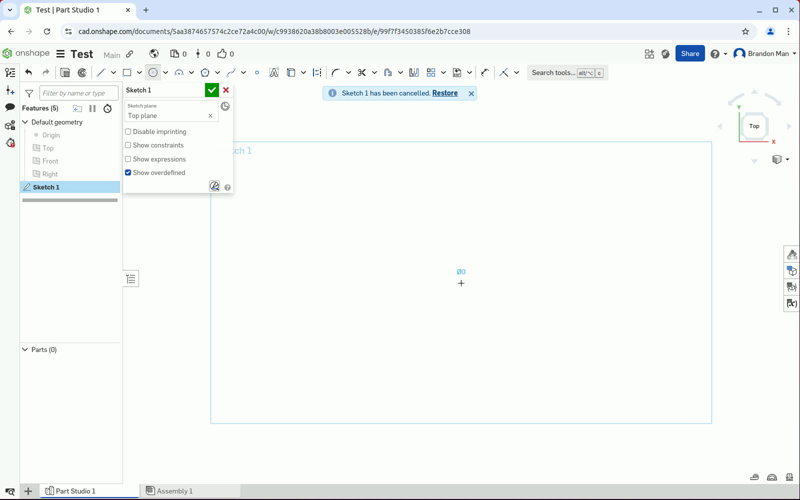
mouse_move(484, 282)
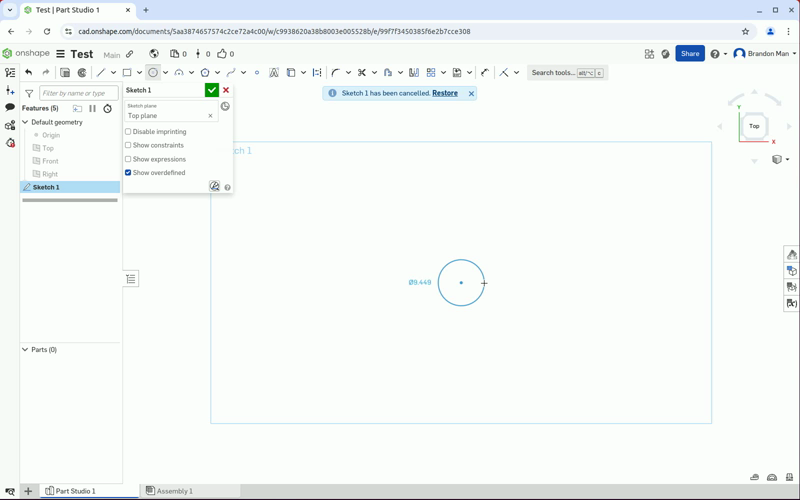
click(484, 282)
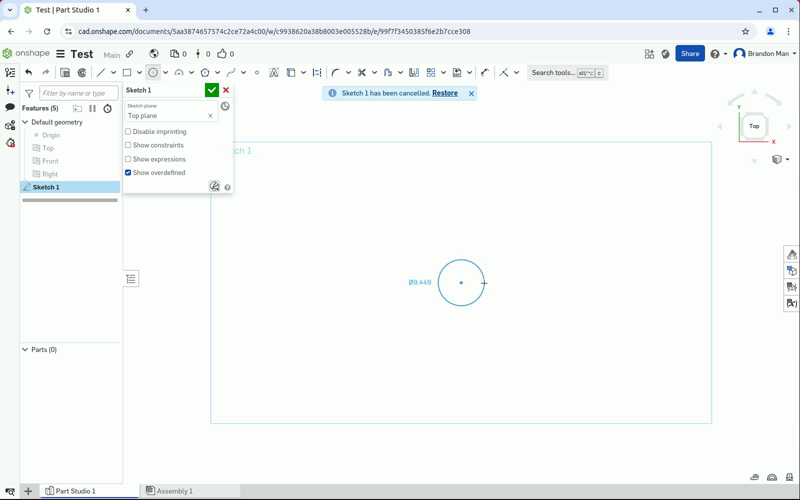
key(esc)
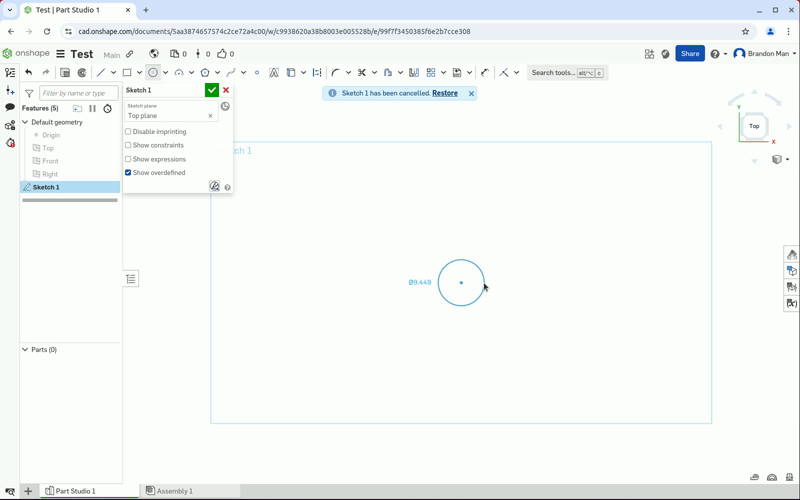
key(c)
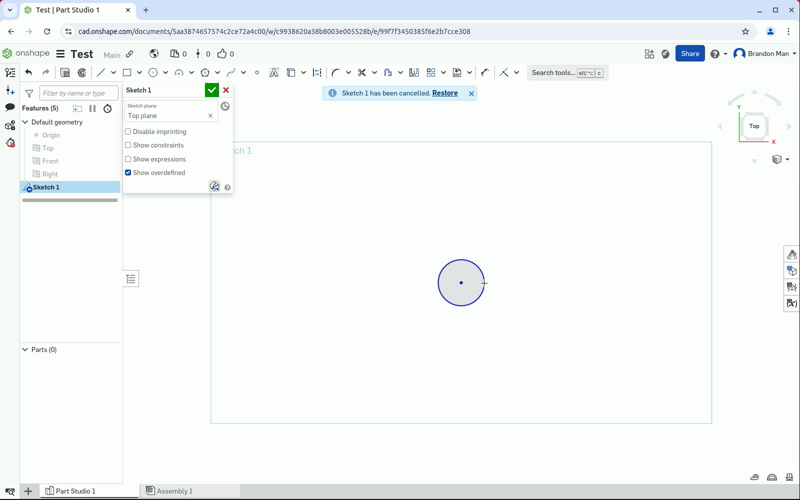
key_down(shift)
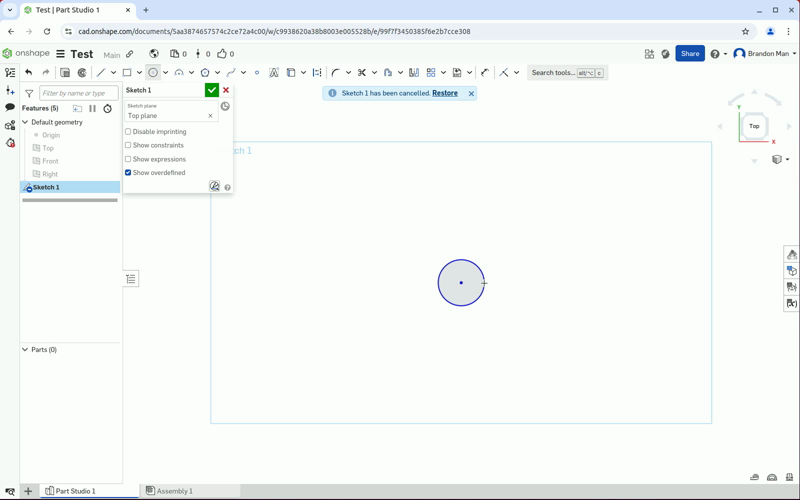
mouse_move(461, 282)
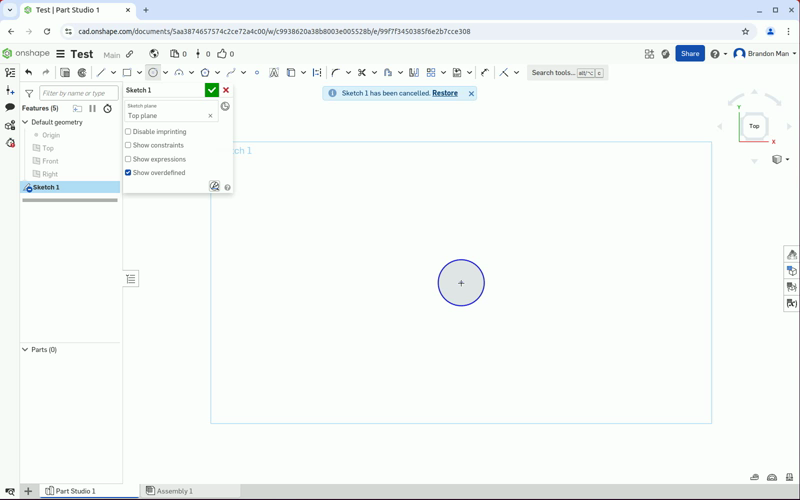
click(461, 282)
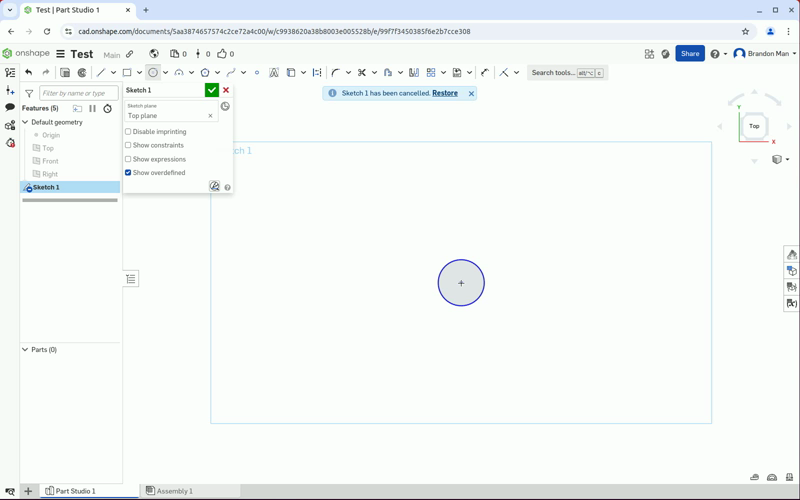
key_up(shift)
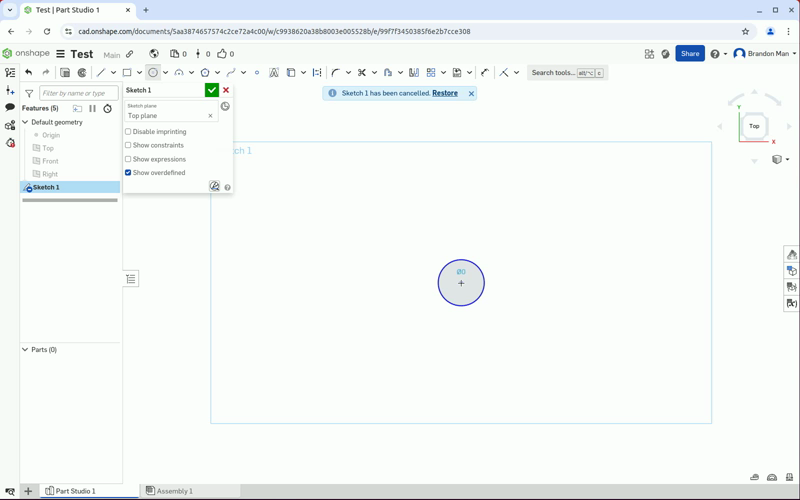
mouse_move(468, 282)
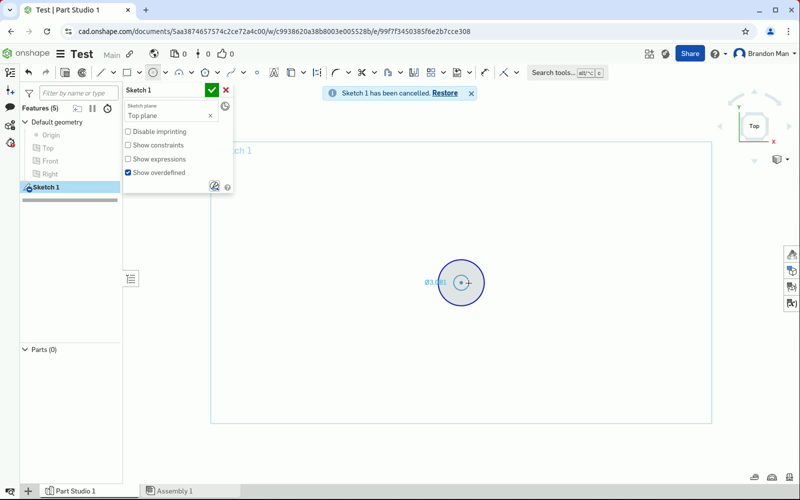
click(468, 282)
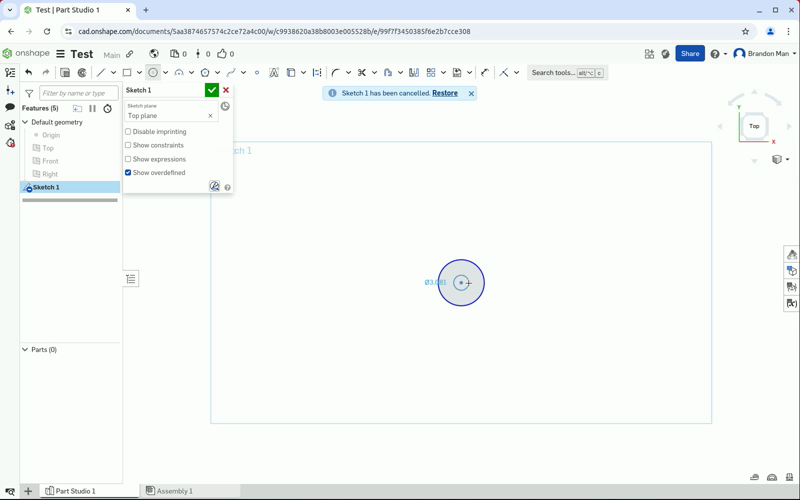
key(esc)
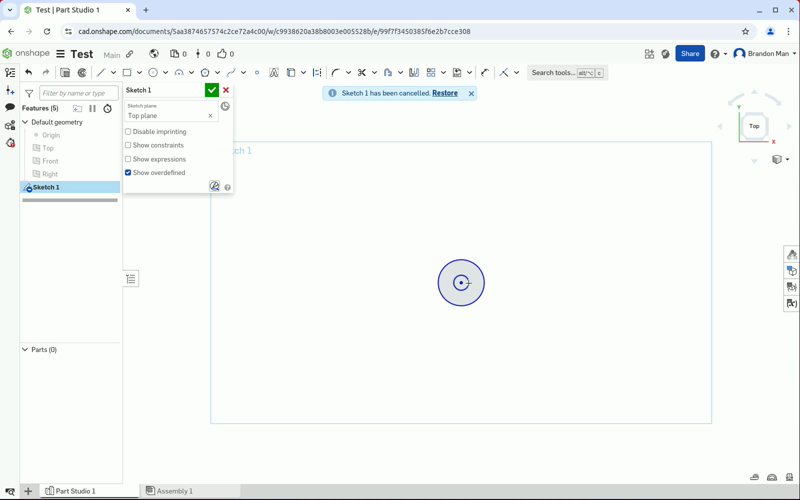
mouse_move(462, 267)
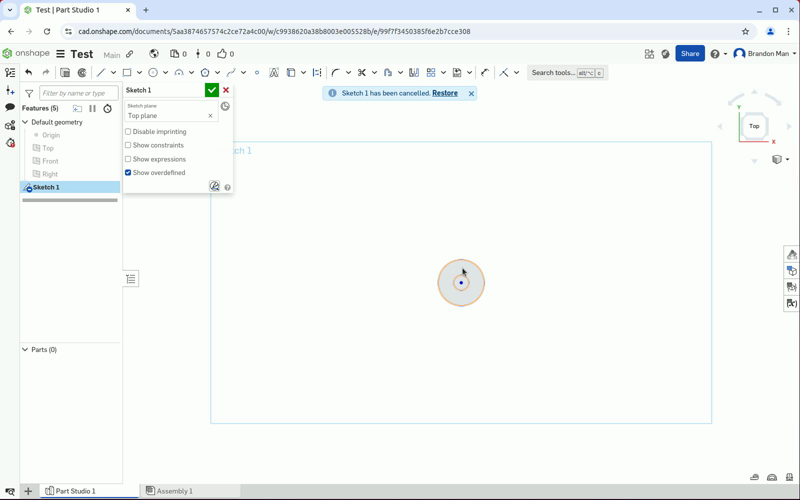
scroll(6)
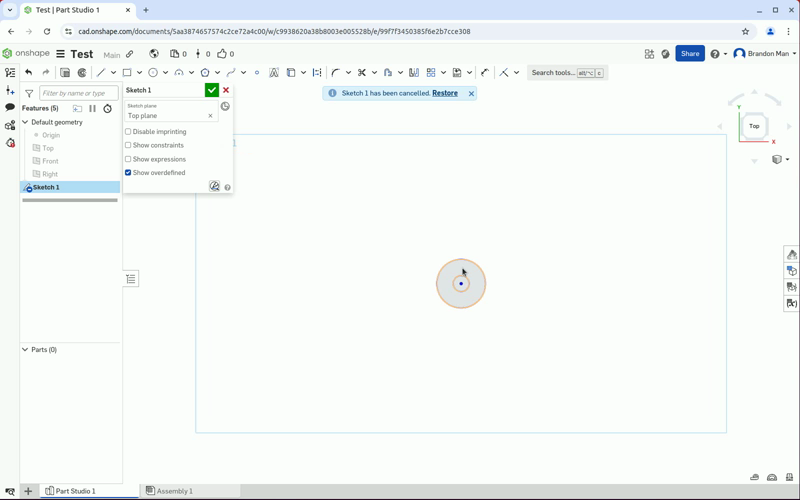
scroll(6)
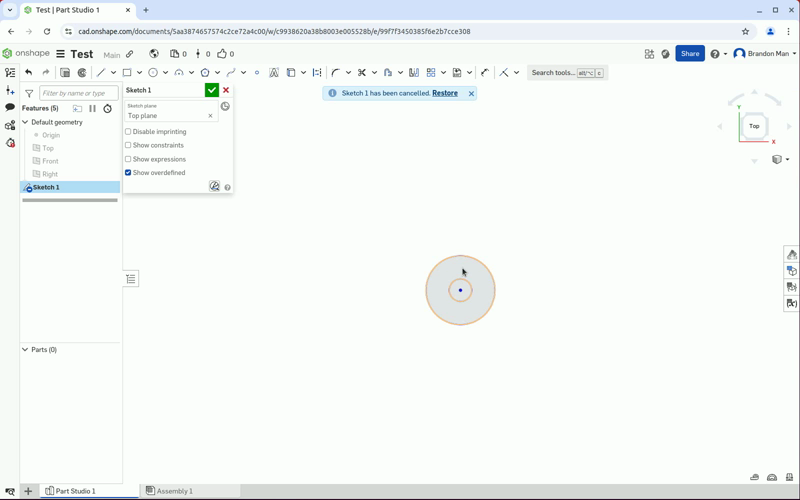
scroll(6)
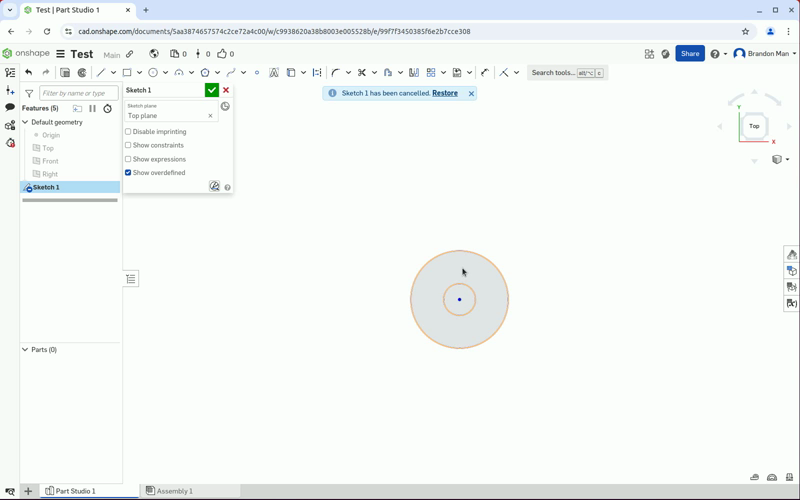
scroll(6)
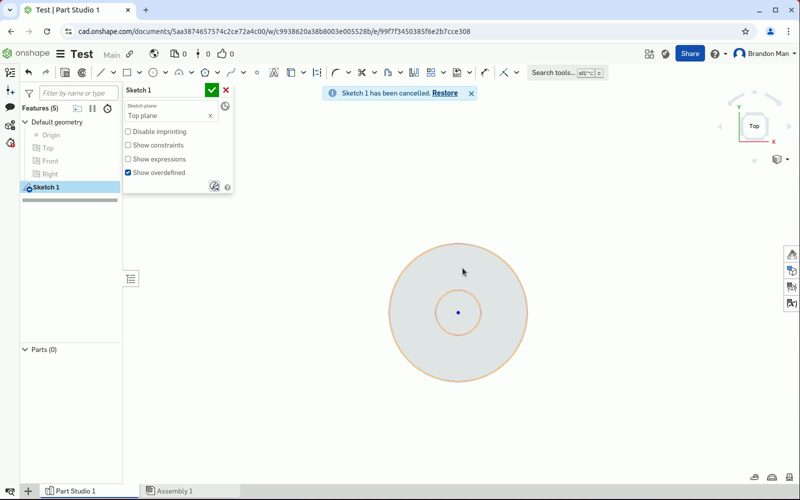
scroll(6)
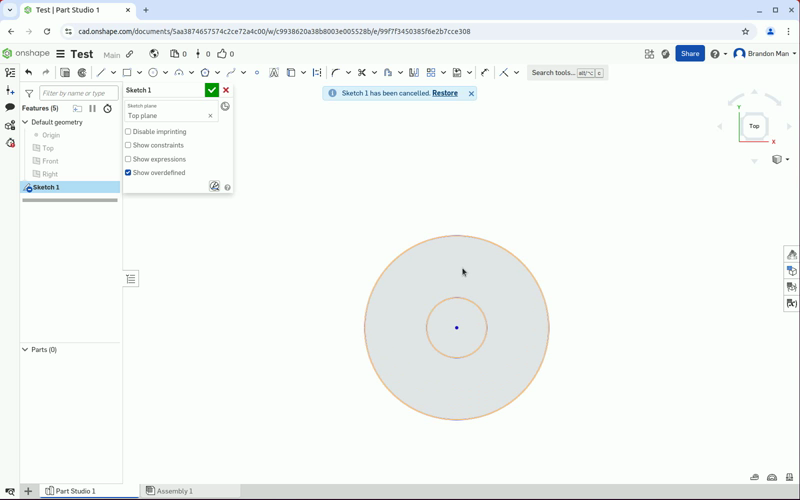
scroll(6)
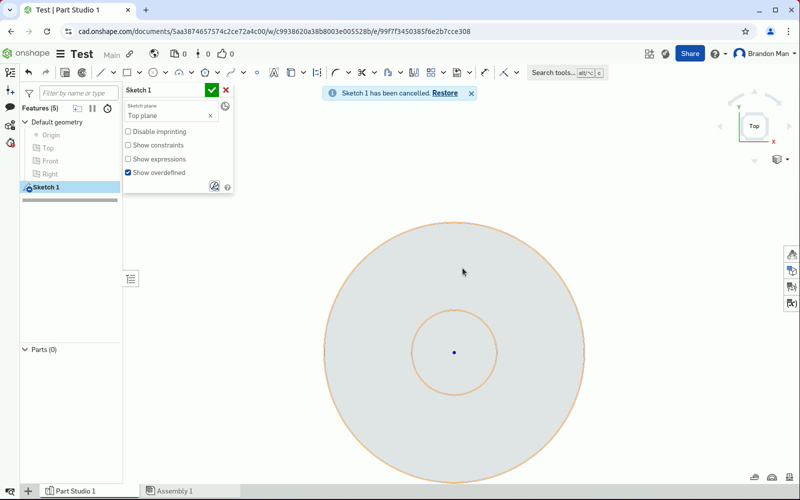
scroll(6)
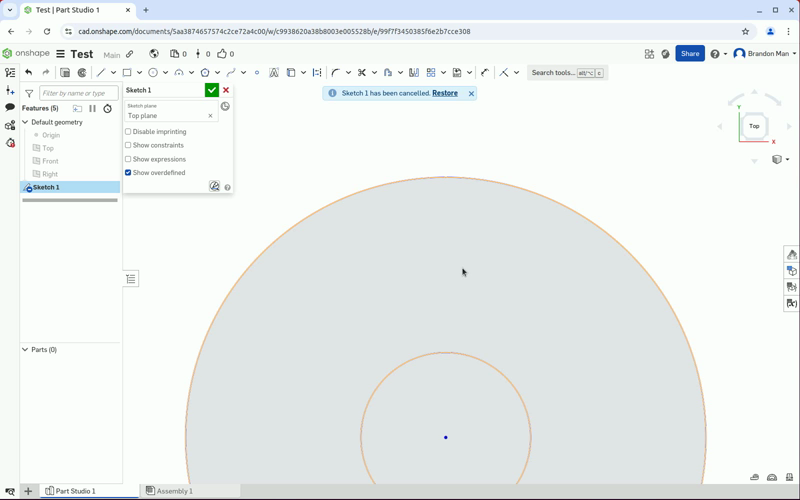
click(462, 267)
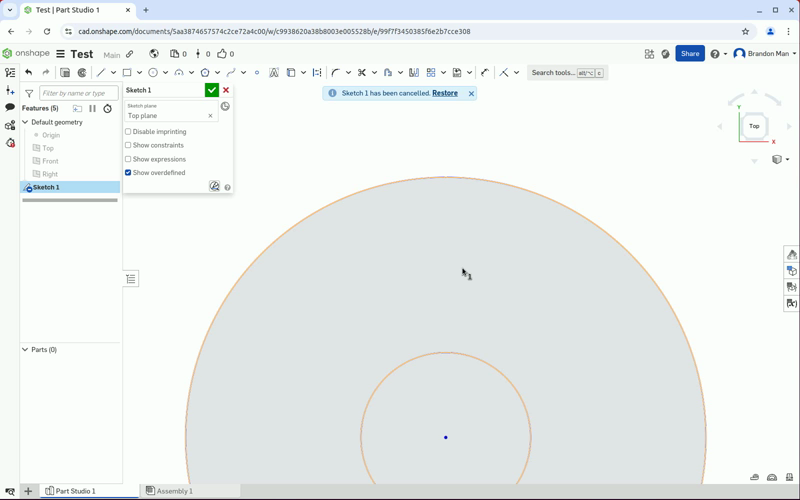
scroll(-6)
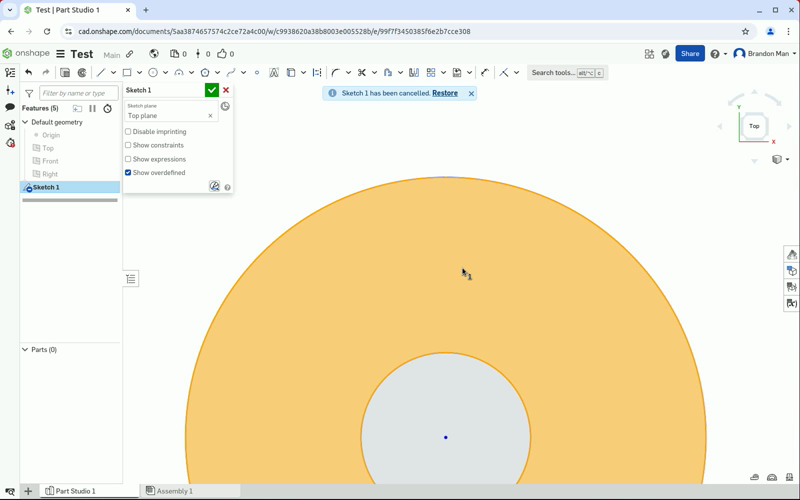
scroll(-6)
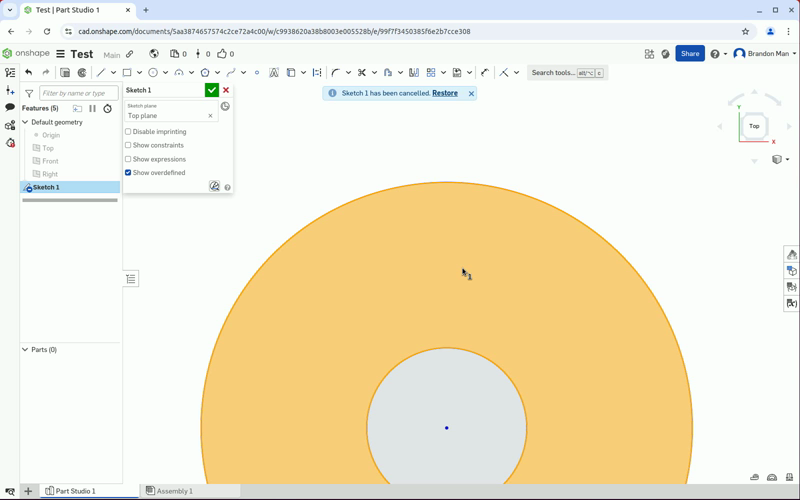
scroll(-6)
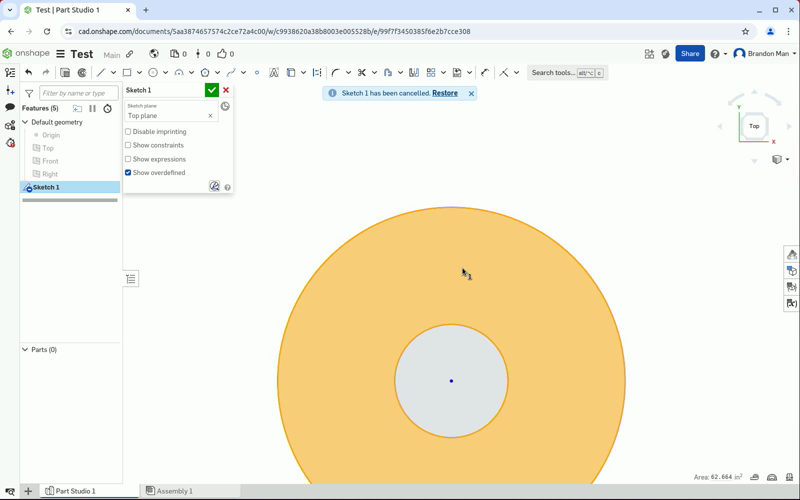
scroll(-6)
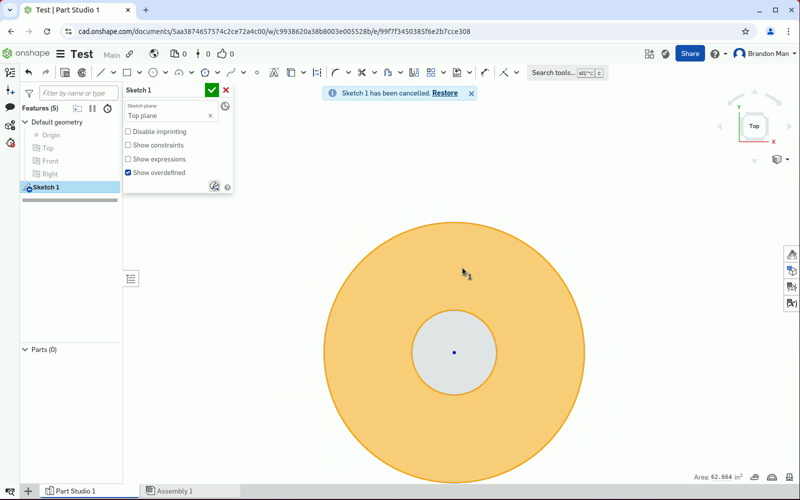
scroll(-6)
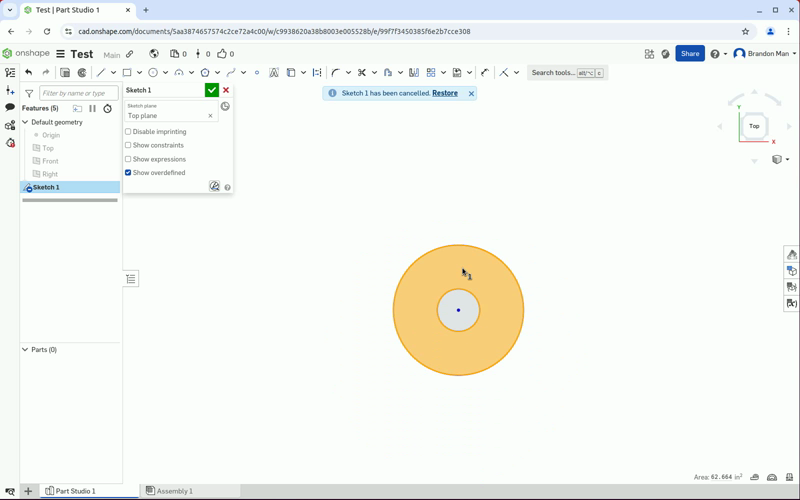
scroll(-6)
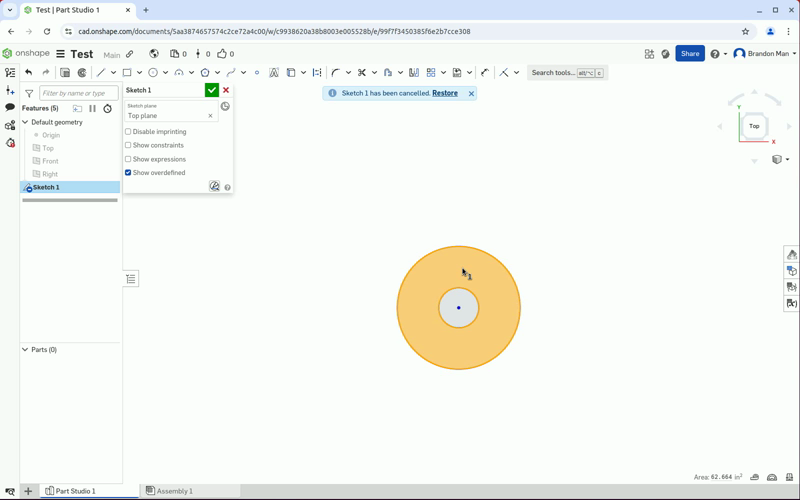
scroll(-6)
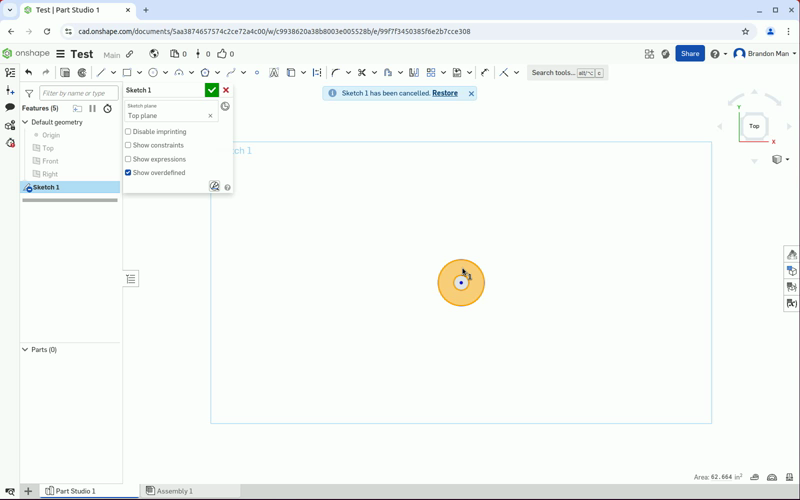
mouse_move(73, 352)
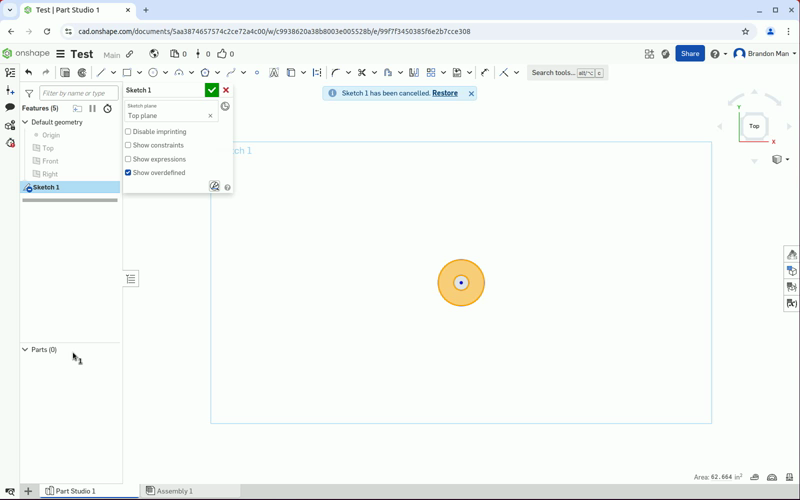
key(shift+y)
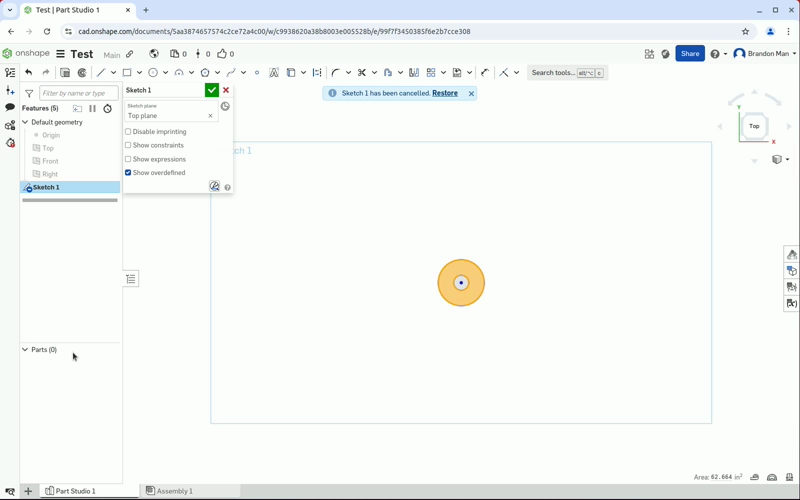
key(shift+e)
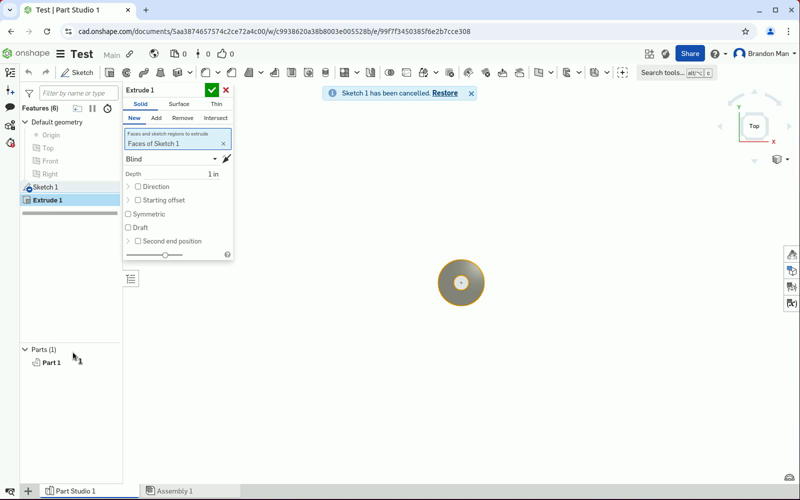
mouse_move(143, 106)
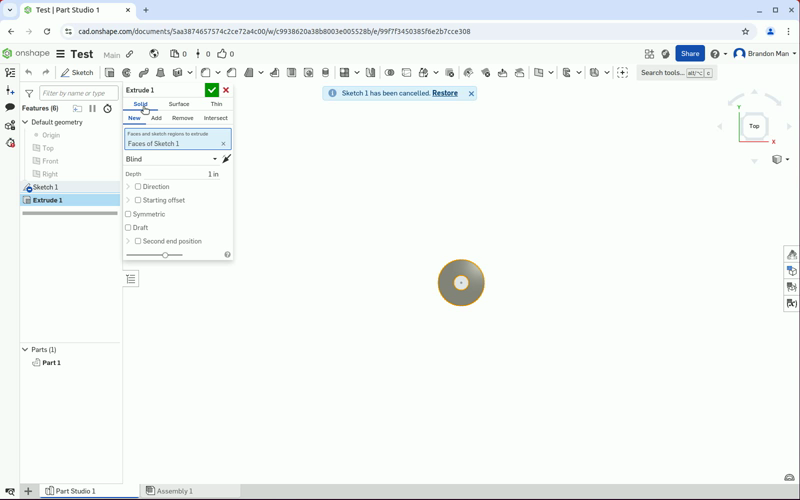
click(143, 106)
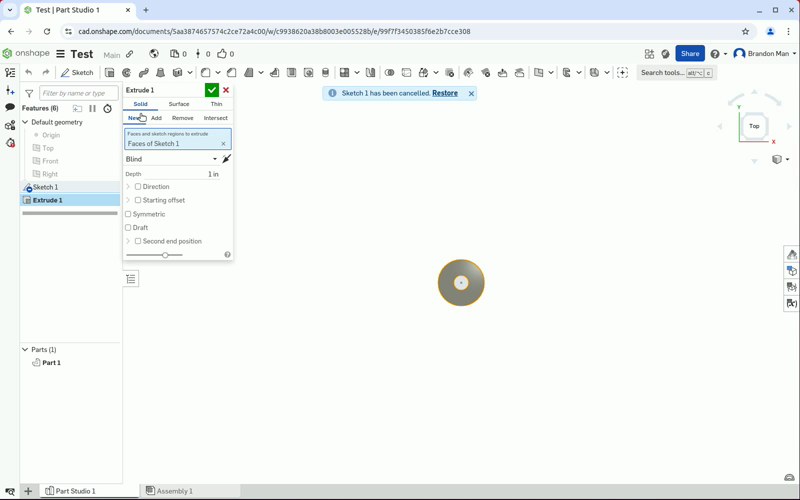
mouse_move(137, 120)
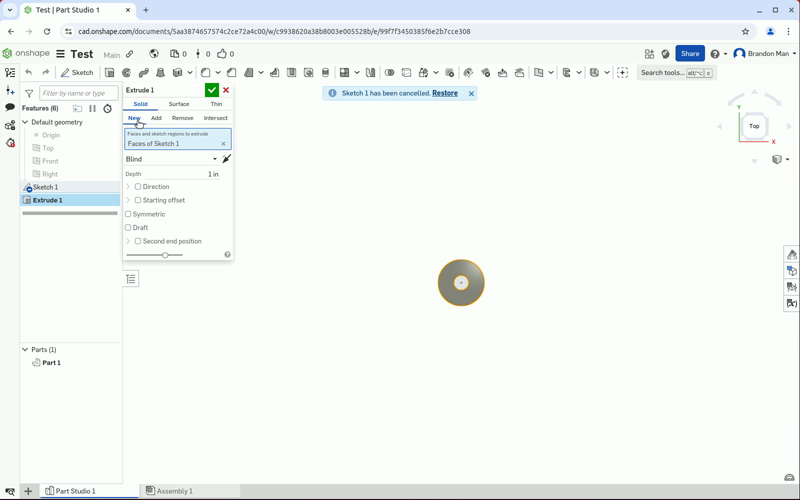
click(137, 120)
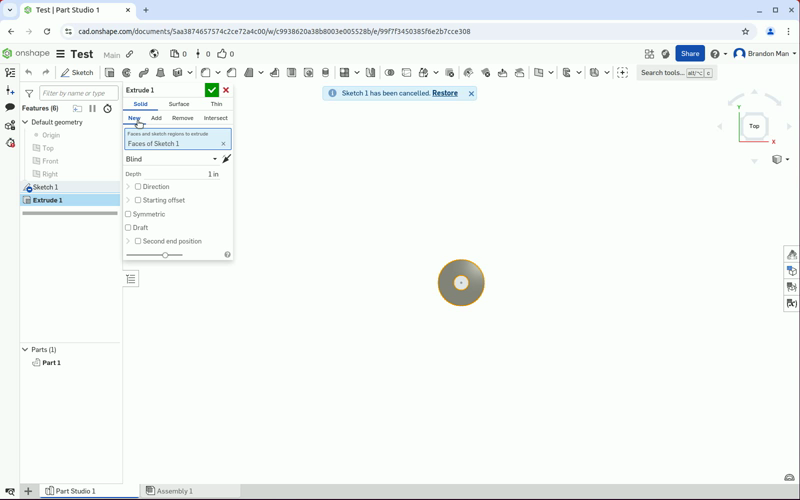
key(tab, 4)
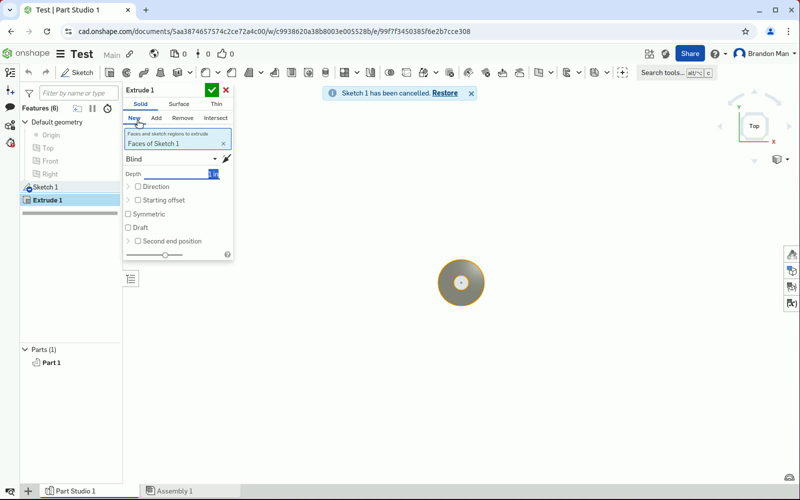
text(3.129)
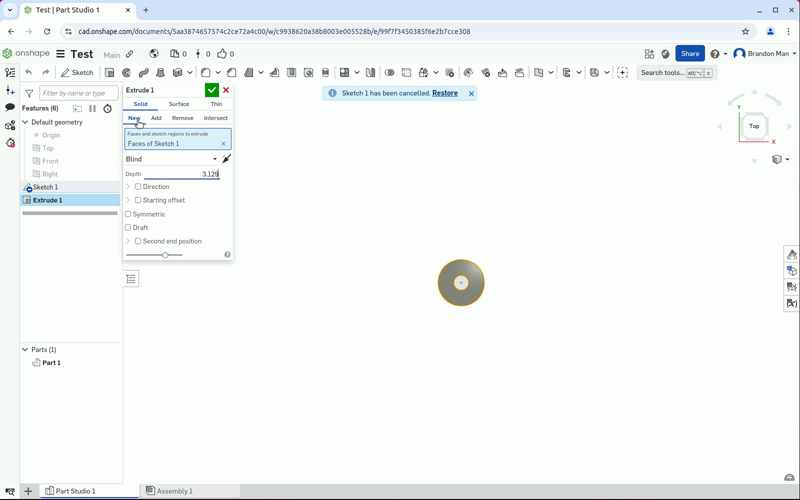
key(enter)
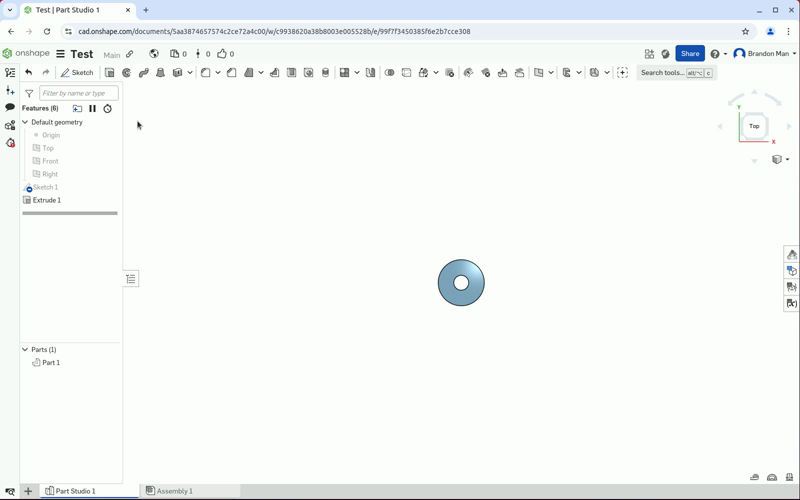
key(shift+h)
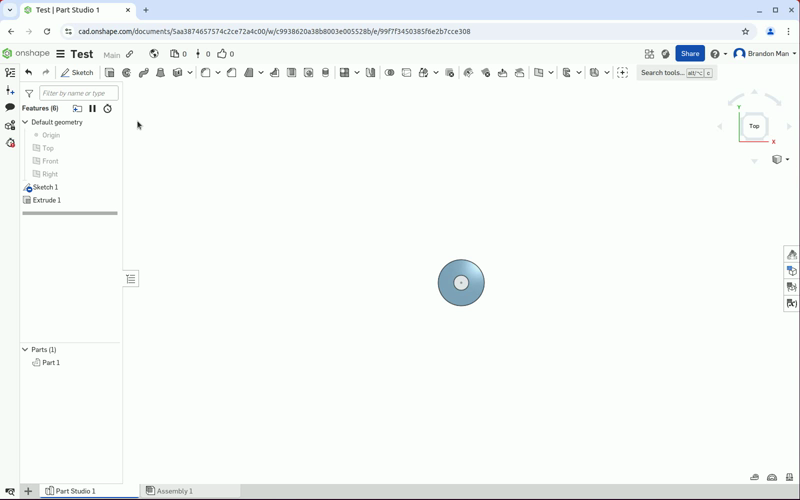
key(shift+h)
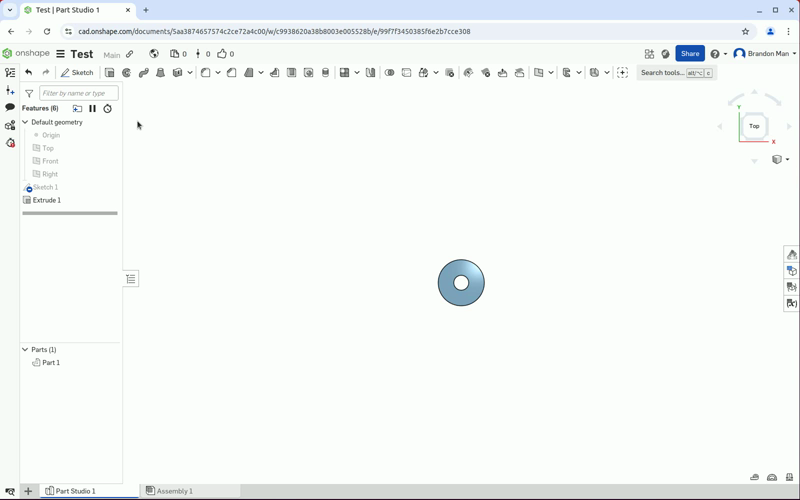
mouse_move(73, 189)
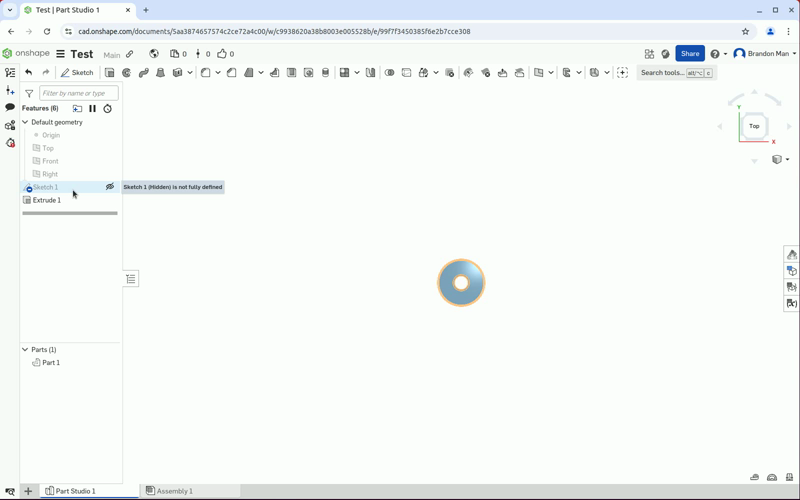
click(73, 189)
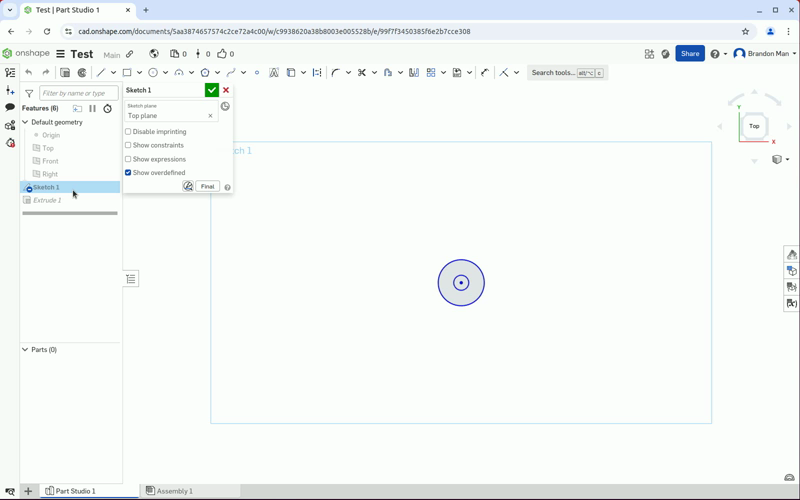
mouse_move(229, 92)
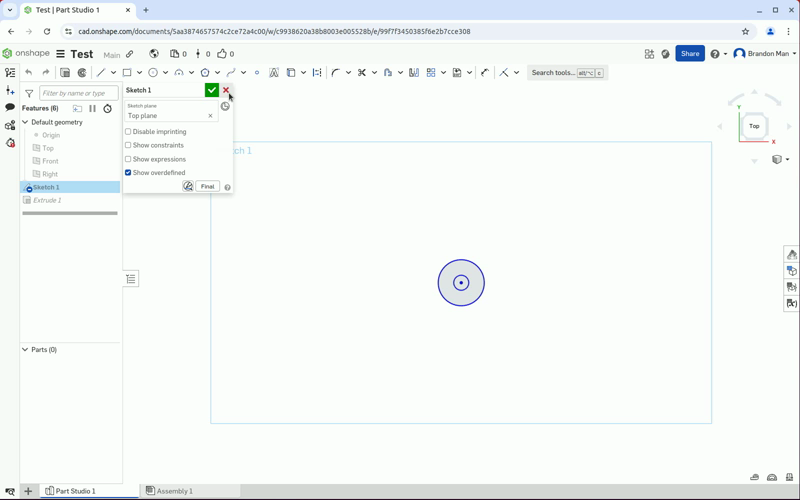
click(229, 92)
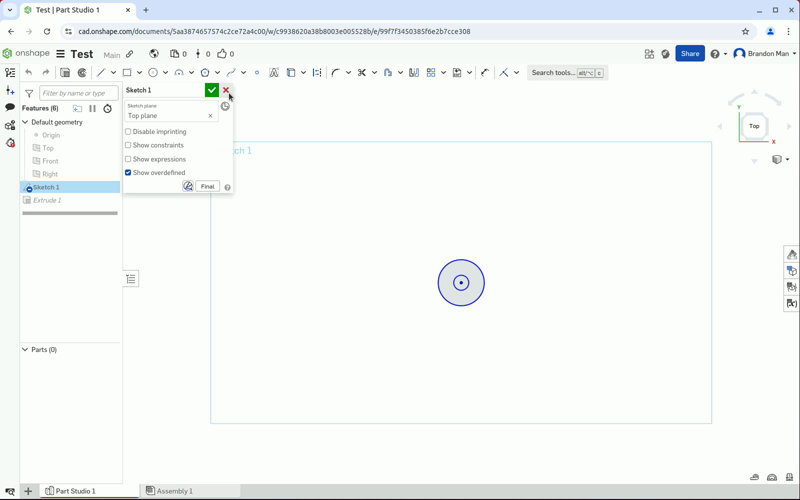
key(shift+s)
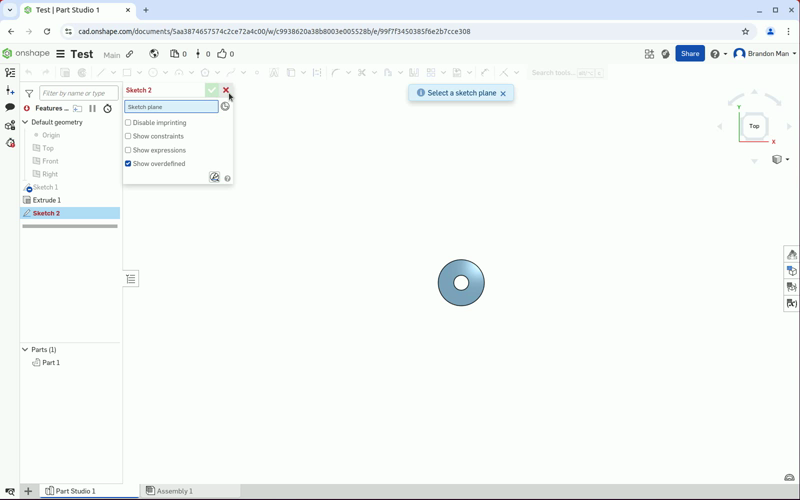
mouse_move(73, 150)
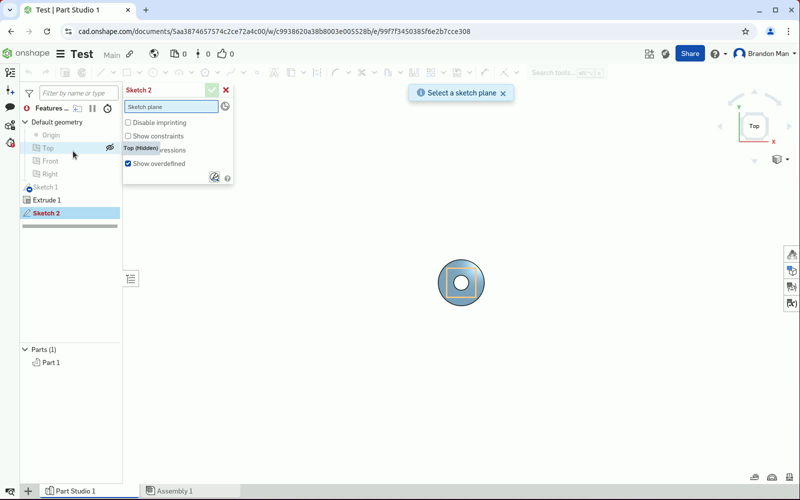
click(73, 150)
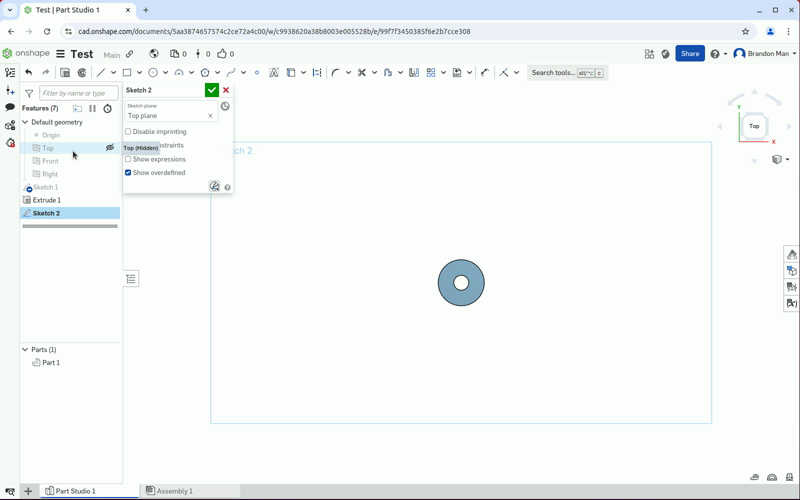
mouse_move(73, 352)
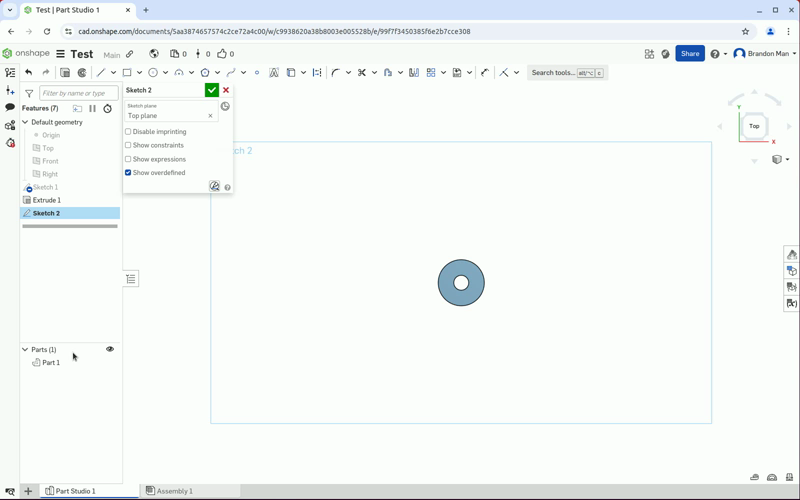
key(y)
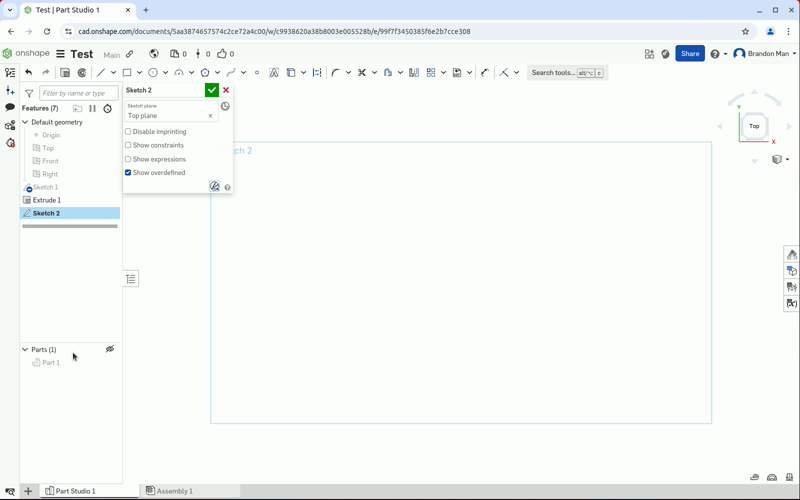
key(a)
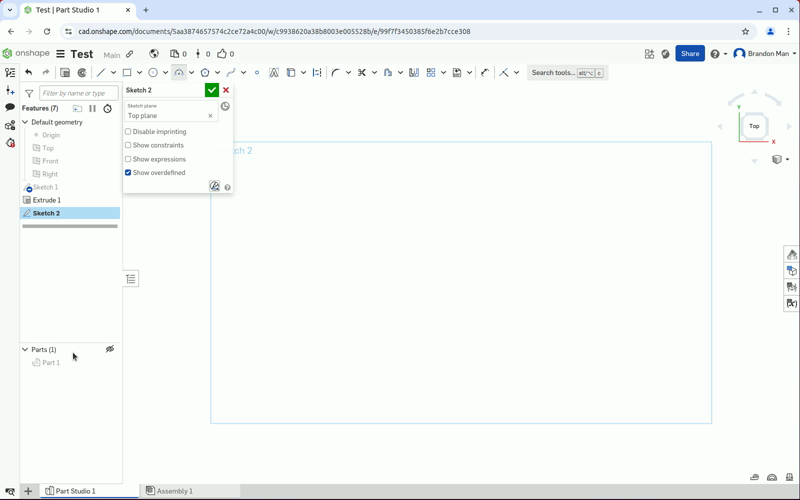
key_down(shift)
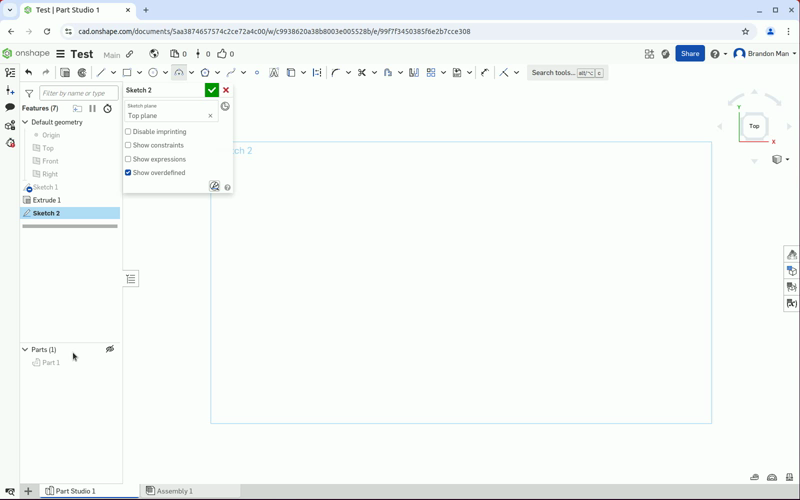
mouse_move(438, 283)
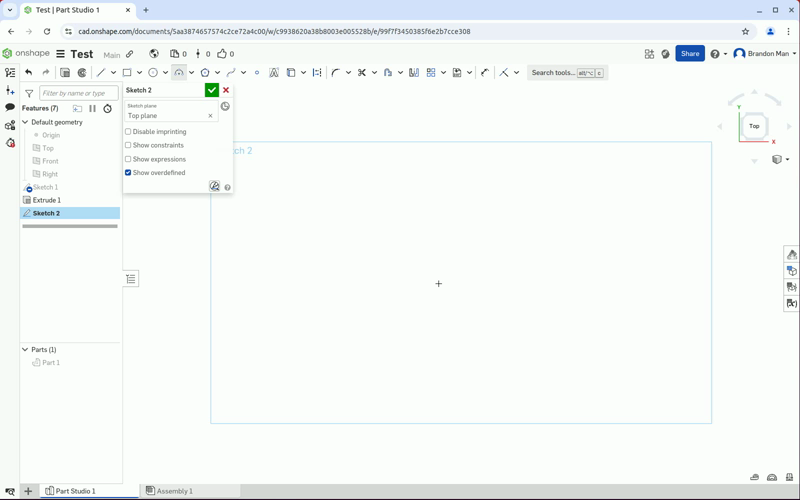
click(438, 283)
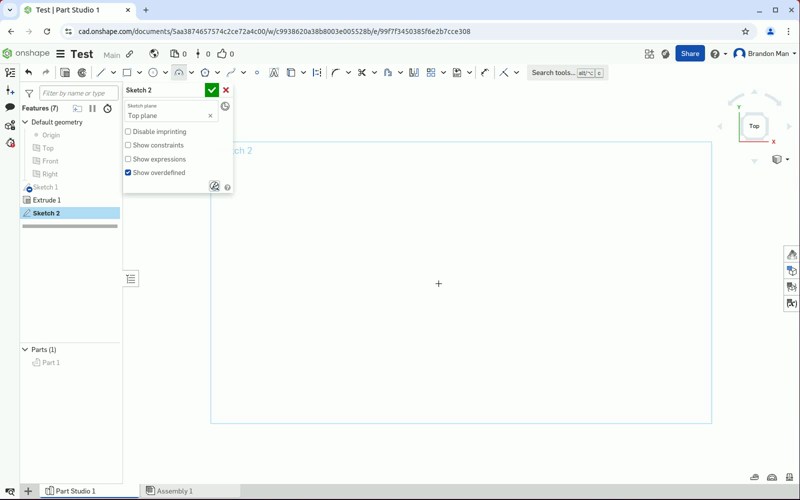
key_up(shift)
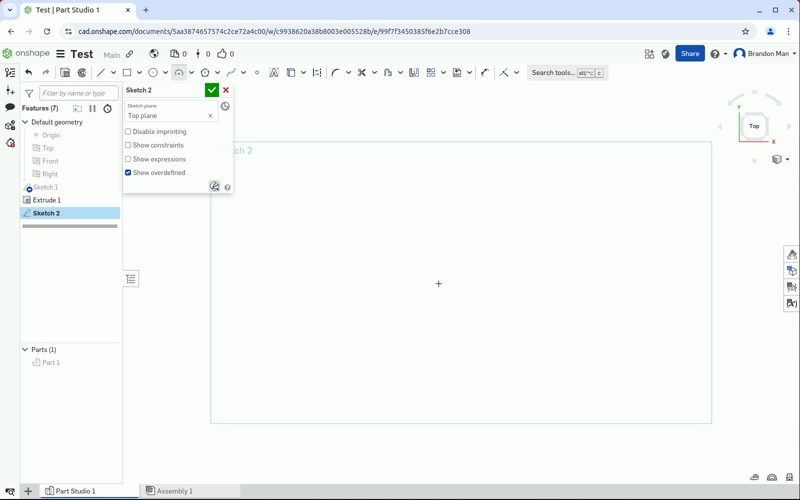
key_down(shift)
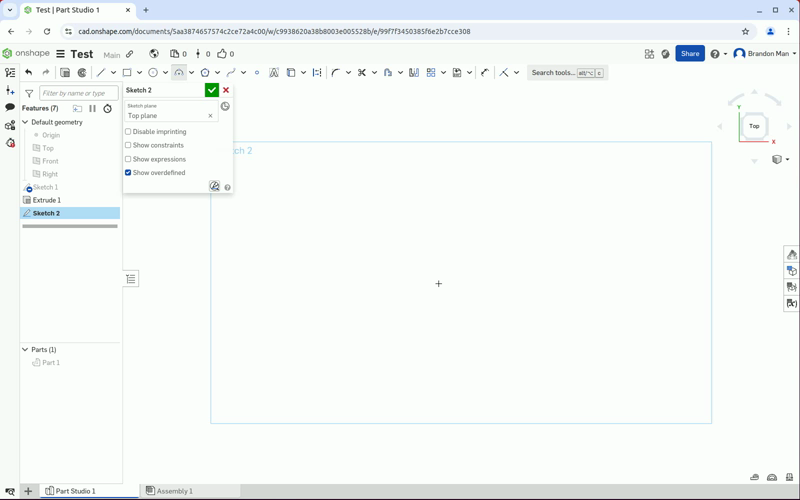
mouse_move(461, 260)
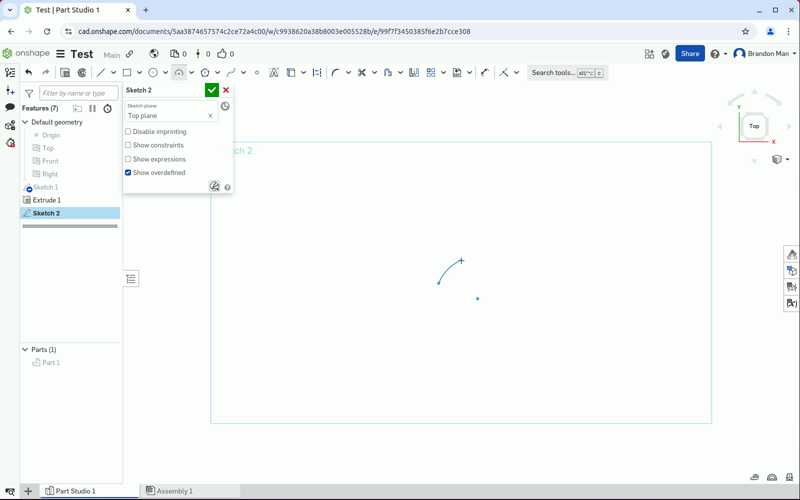
click(461, 260)
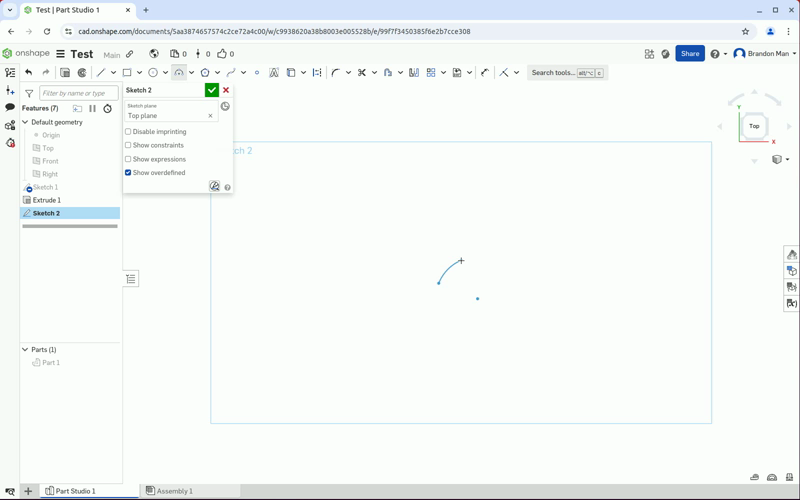
mouse_move(445, 267)
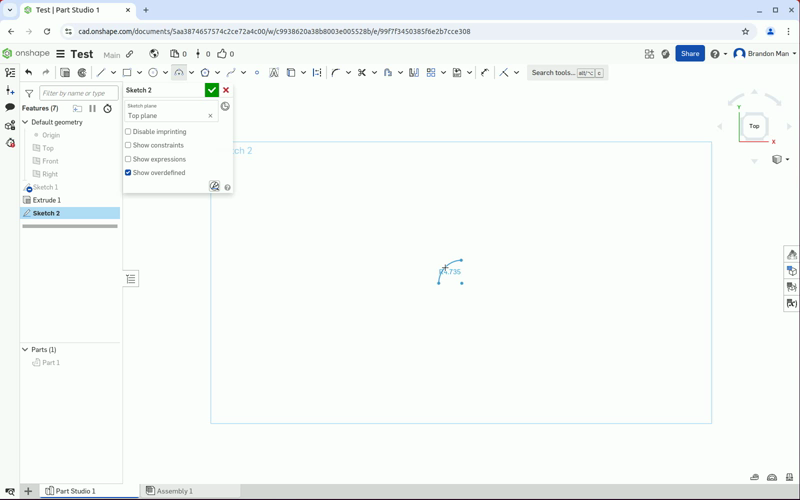
click(445, 267)
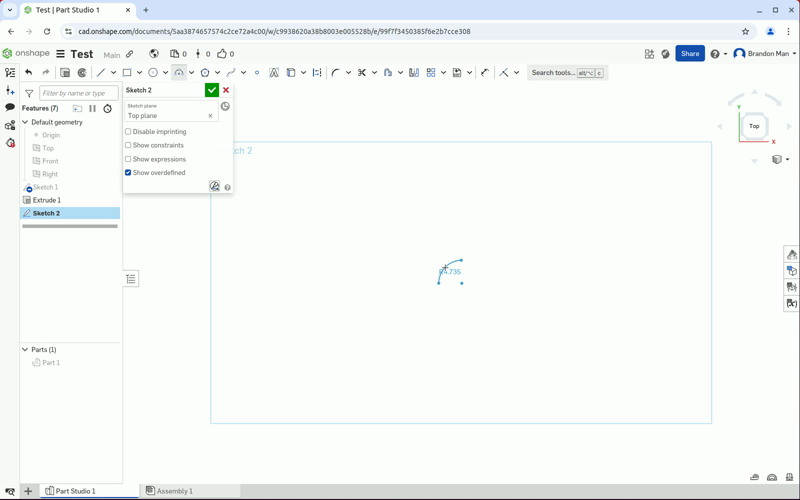
key_up(shift)
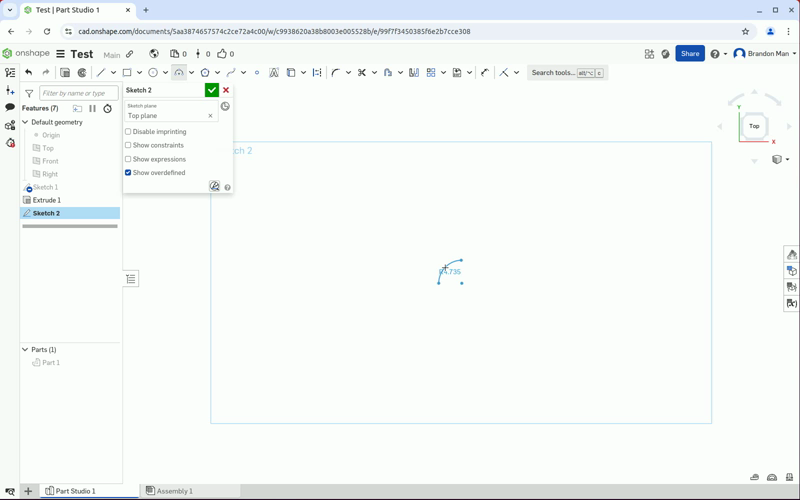
key(esc)
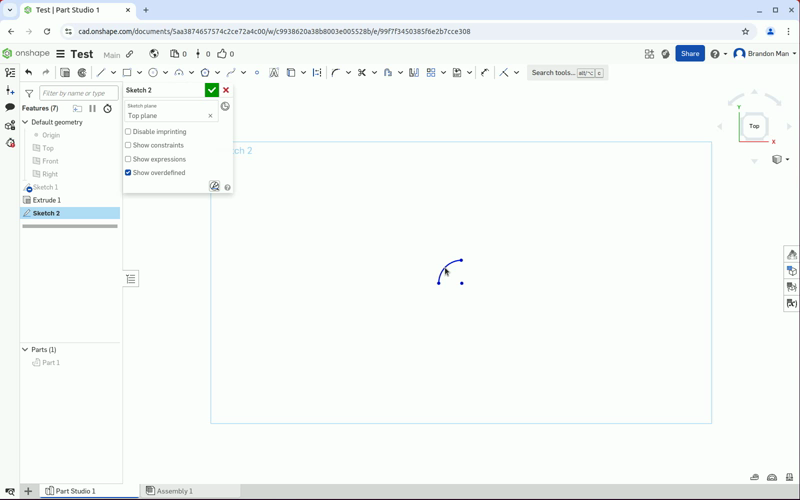
key(l)
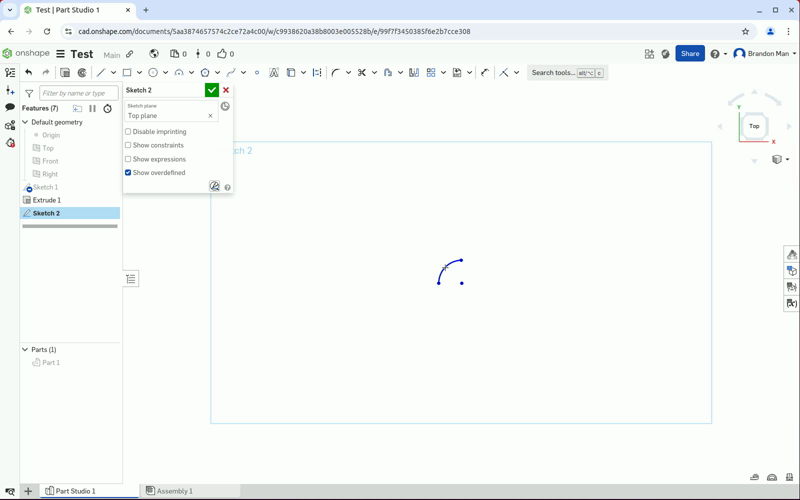
mouse_move(461, 260)
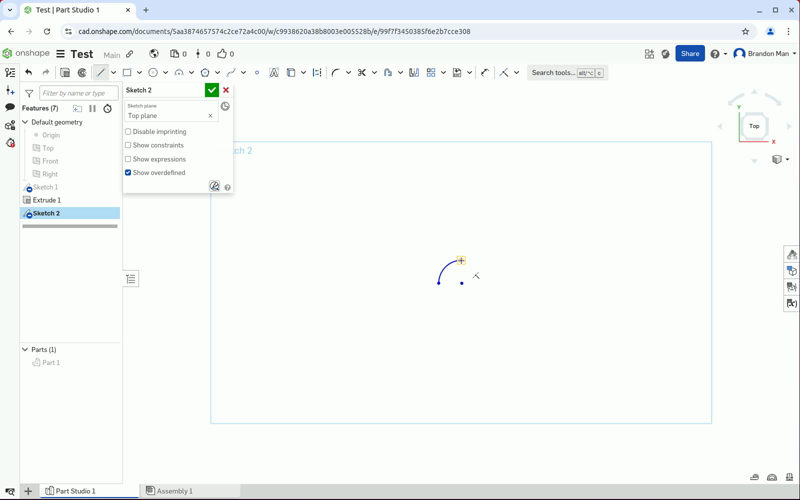
click(461, 260)
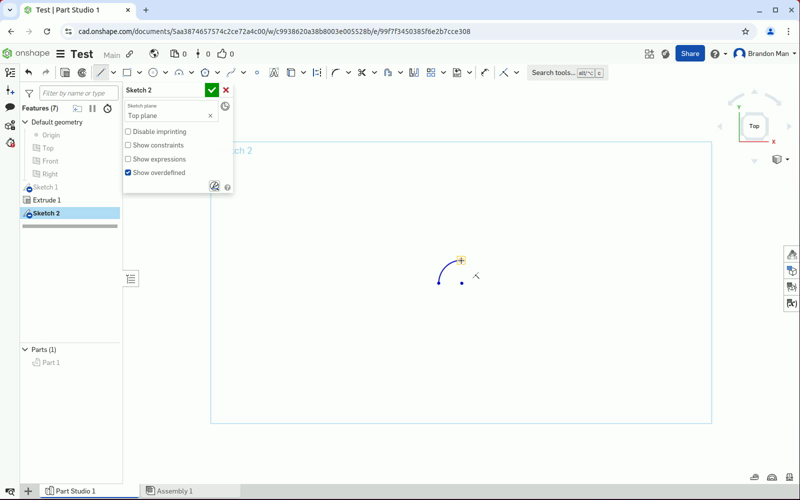
key_down(shift)
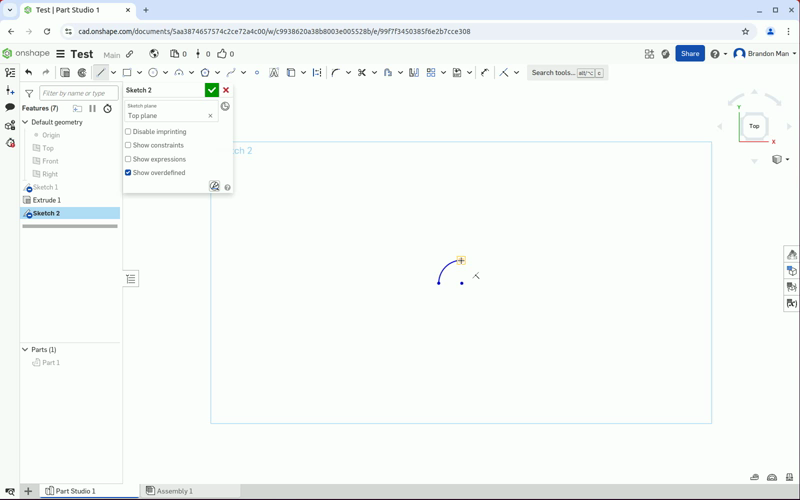
mouse_move(491, 260)
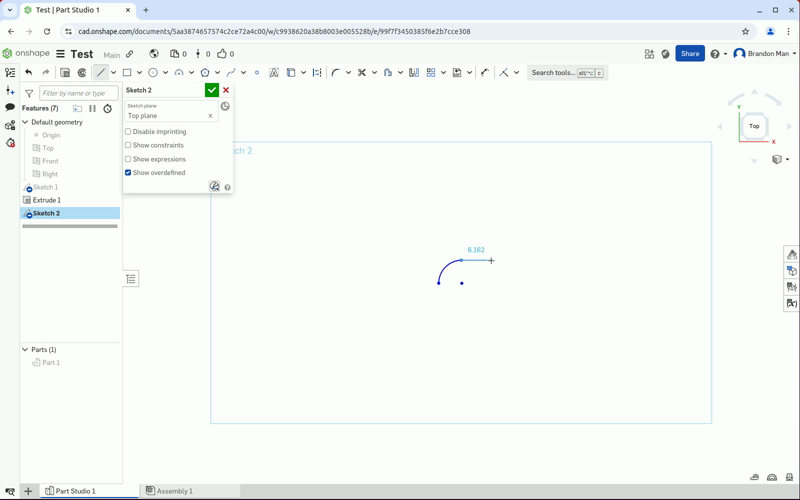
mouse_move(461, 215)
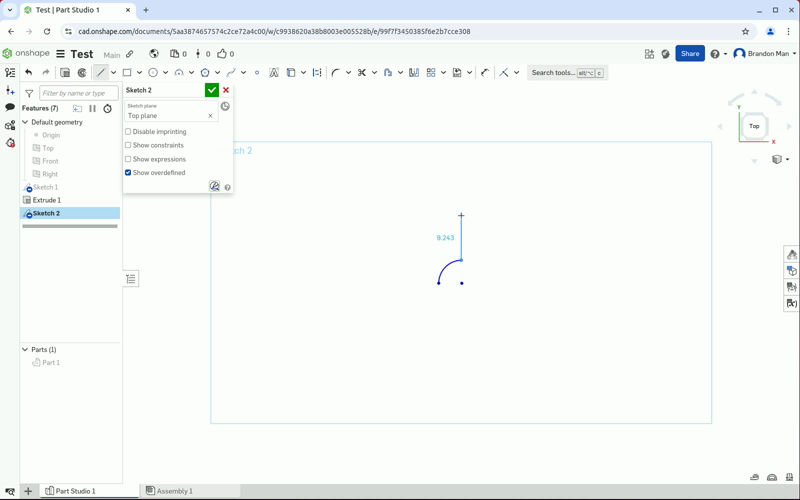
click(461, 215)
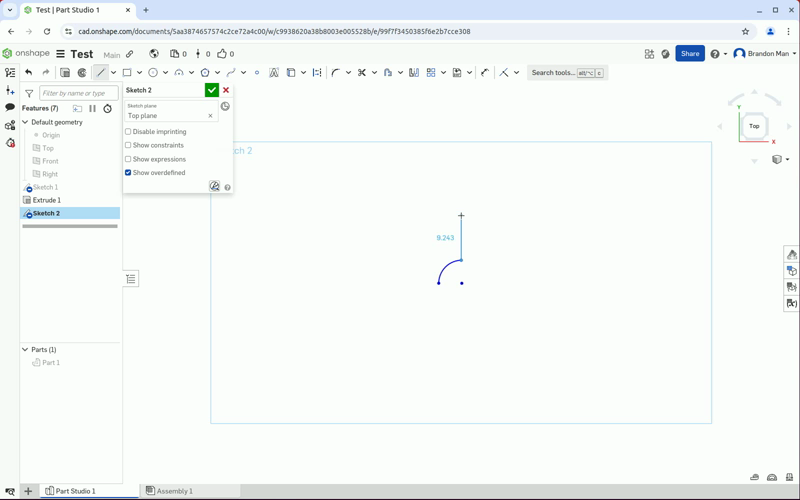
key_up(shift)
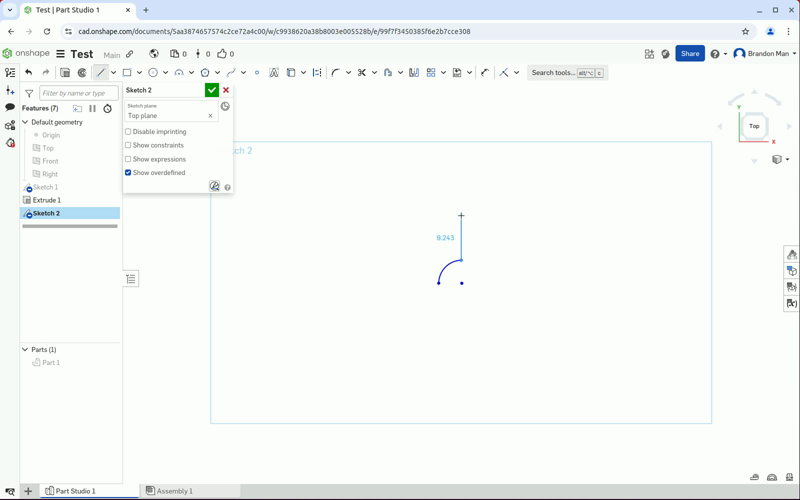
key(esc)
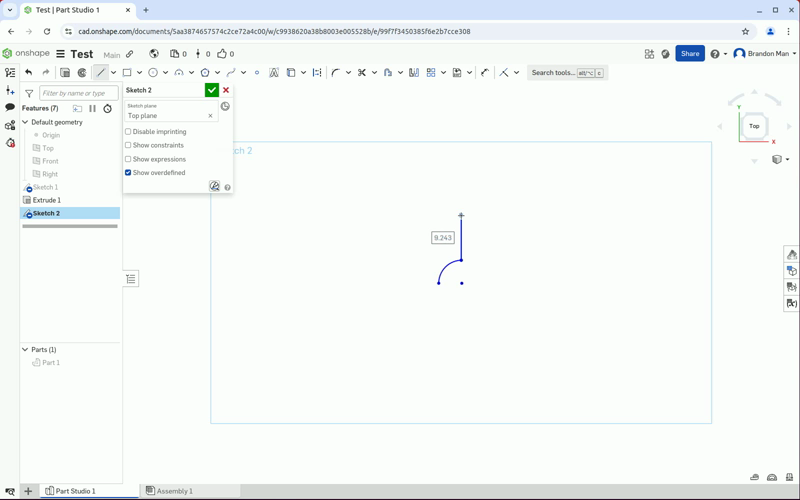
key(a)
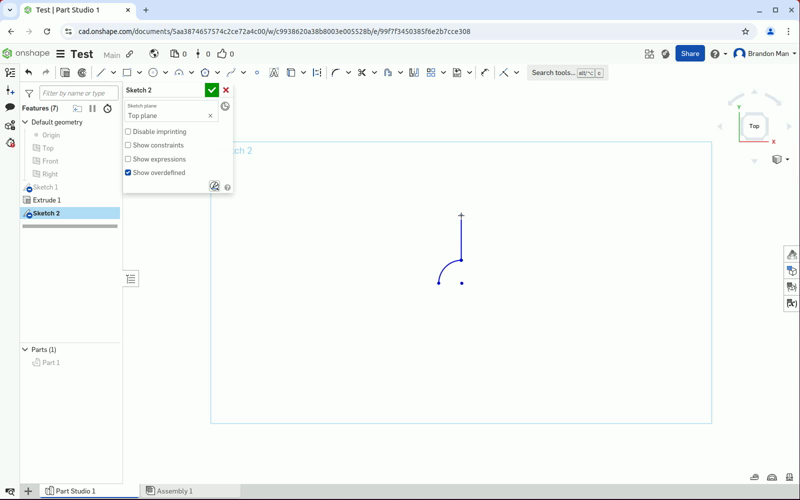
mouse_move(461, 215)
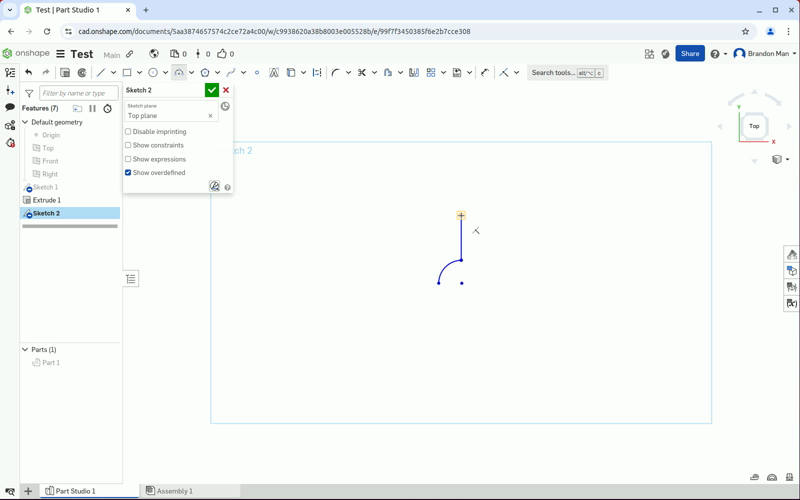
click(461, 215)
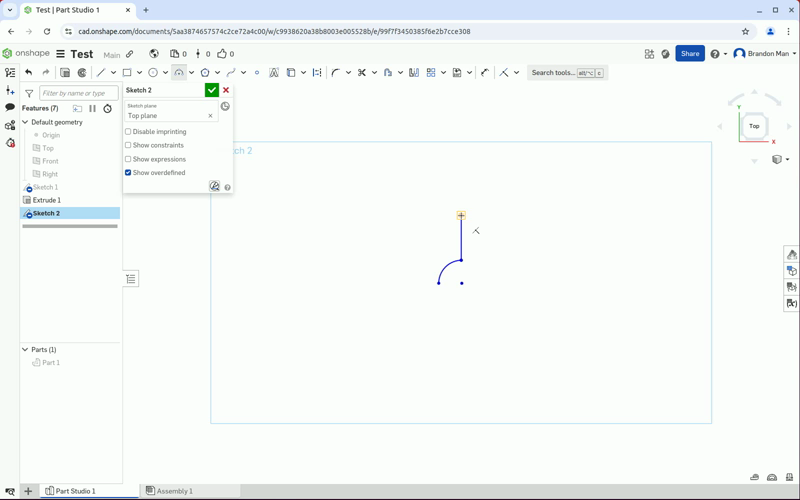
key_down(shift)
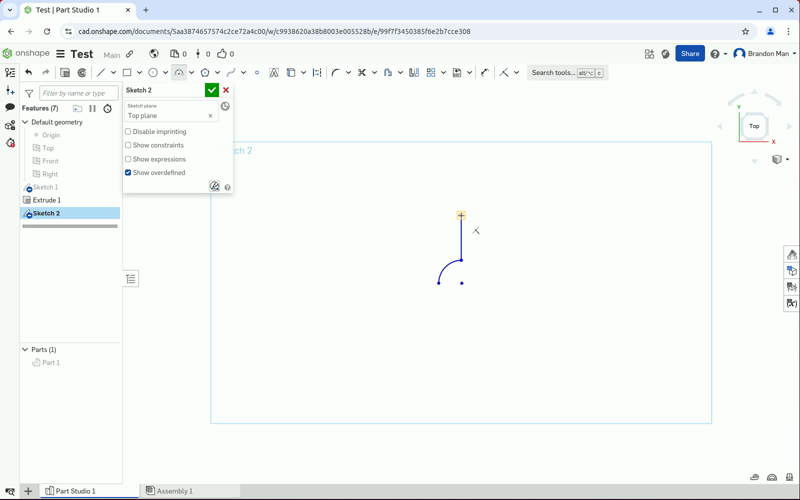
mouse_move(438, 192)
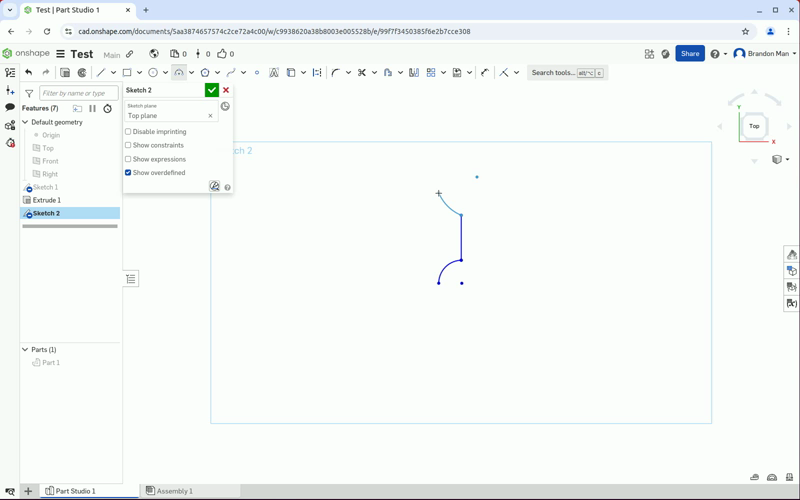
click(438, 192)
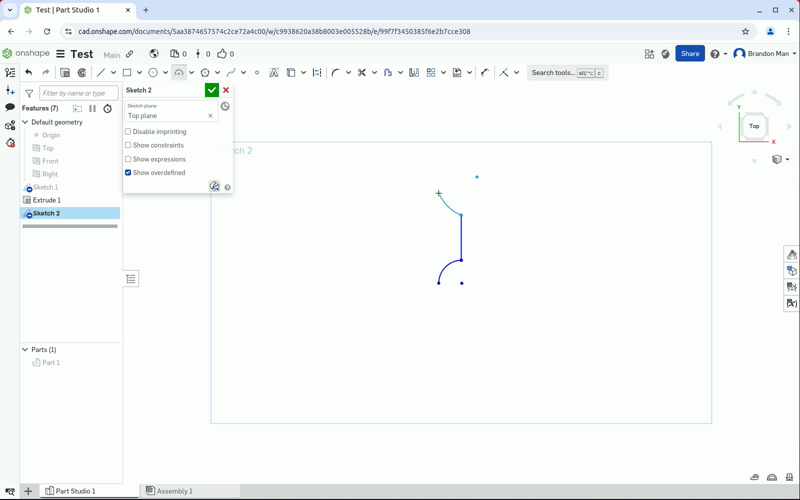
mouse_move(445, 208)
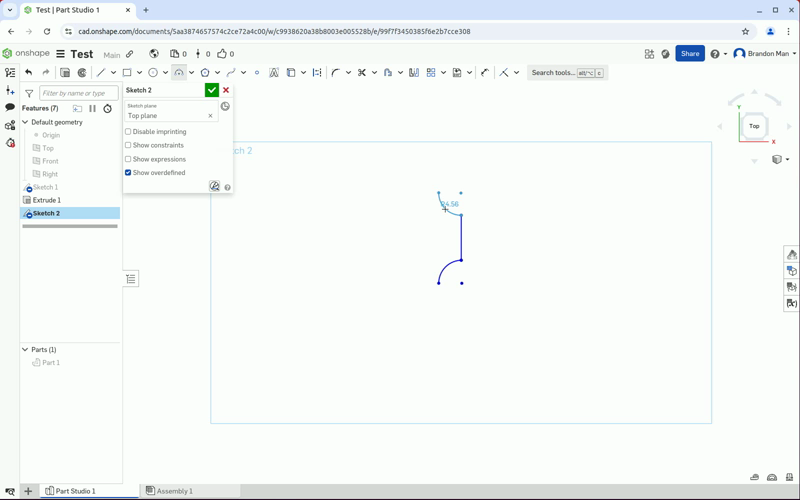
click(445, 208)
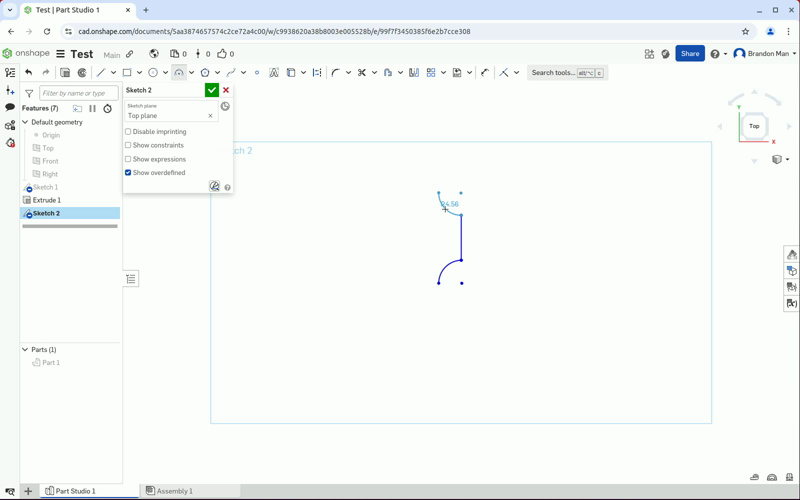
key_up(shift)
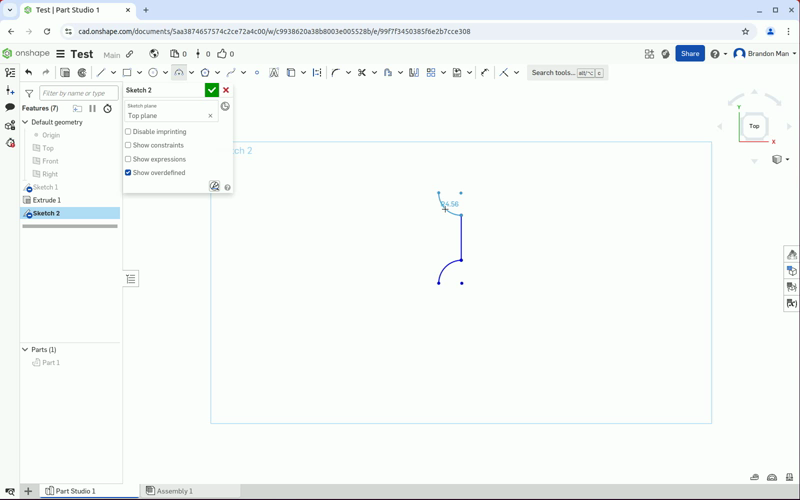
key(esc)
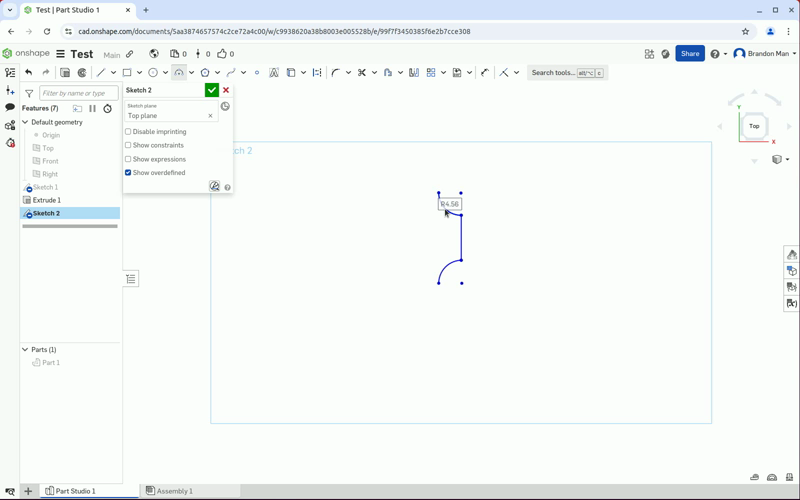
key(l)
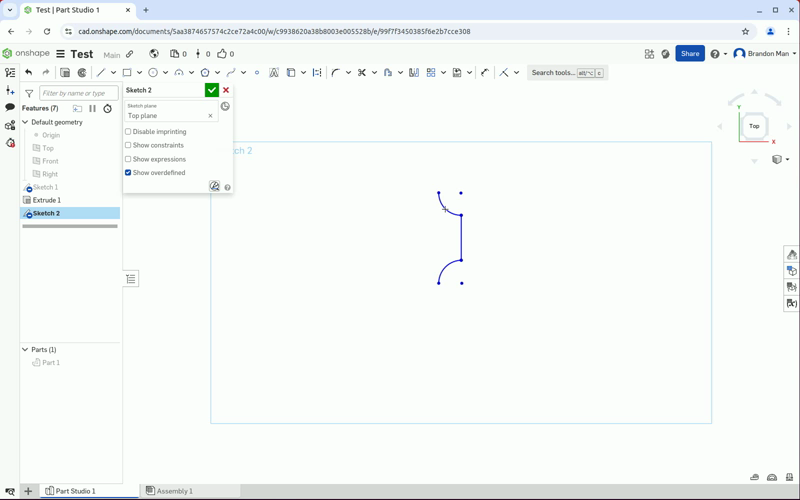
mouse_move(438, 192)
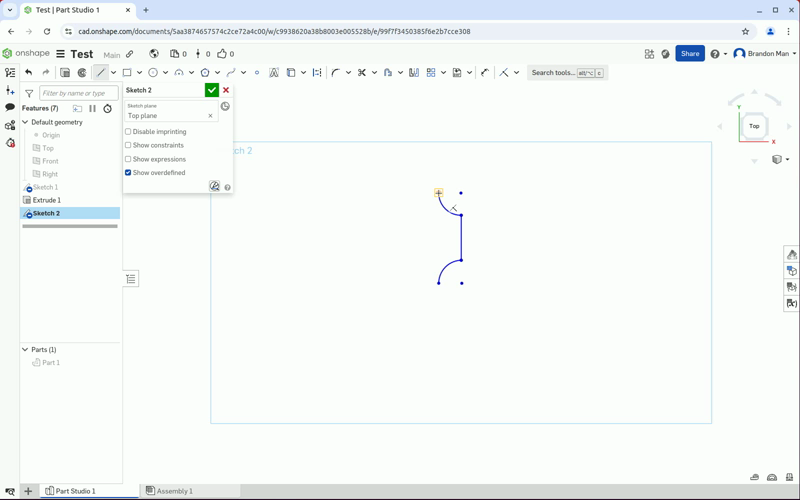
click(438, 192)
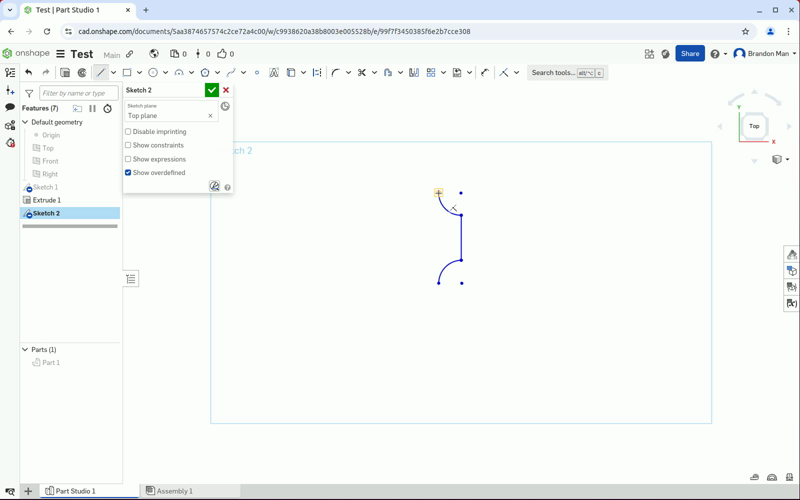
key_down(shift)
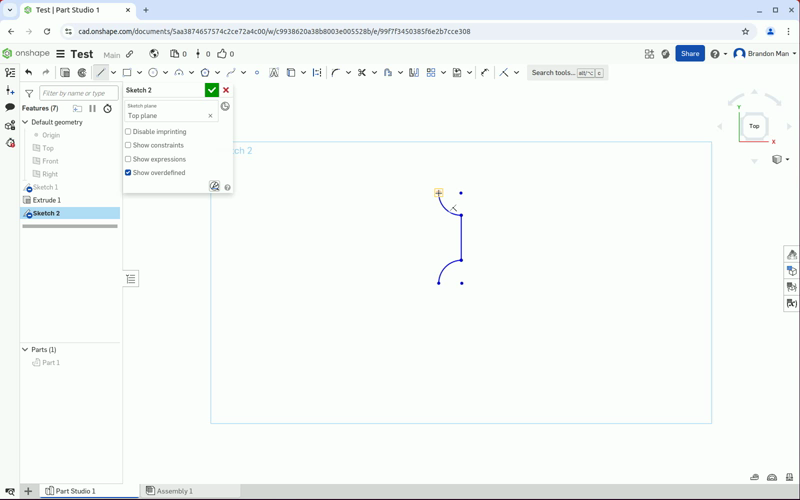
mouse_move(438, 283)
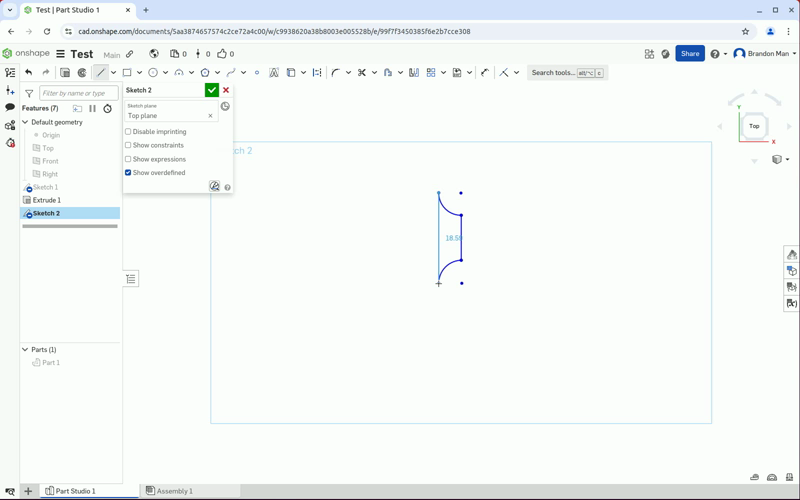
key_up(shift)
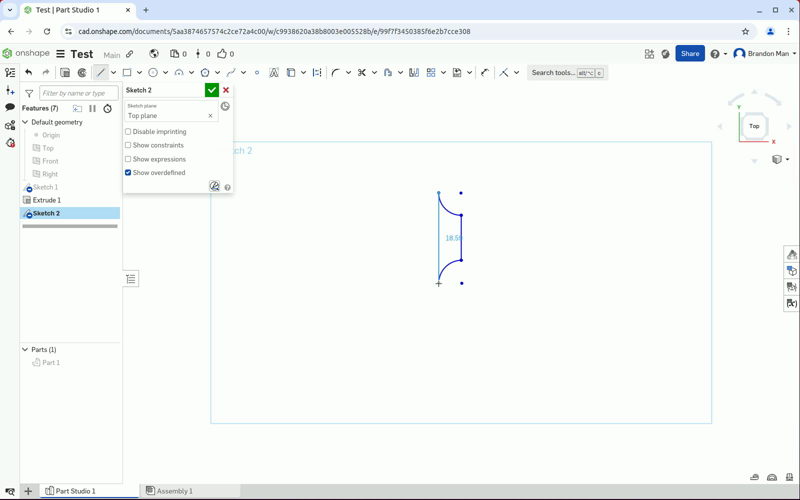
click(438, 283)
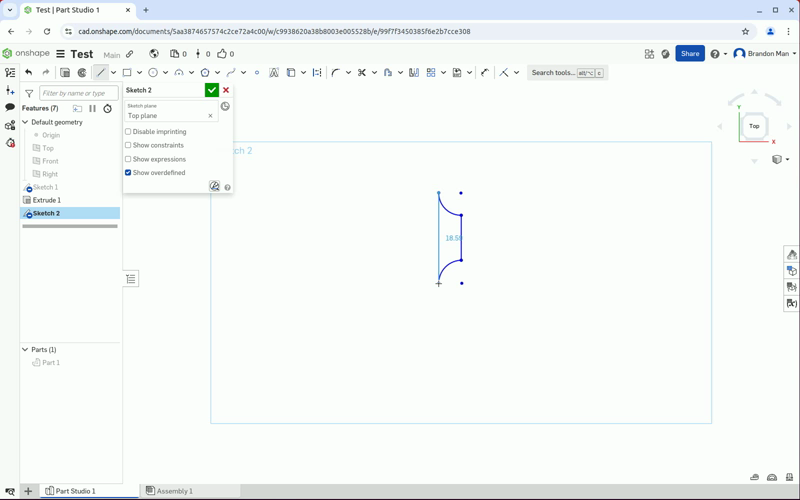
key(esc)
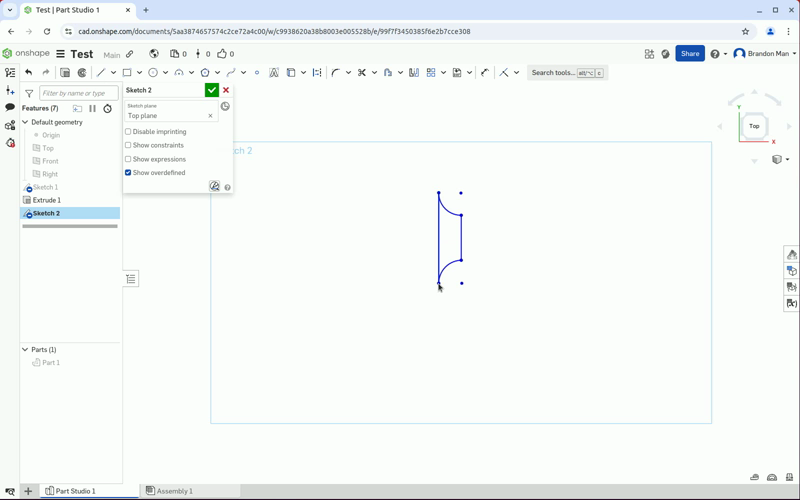
mouse_move(442, 223)
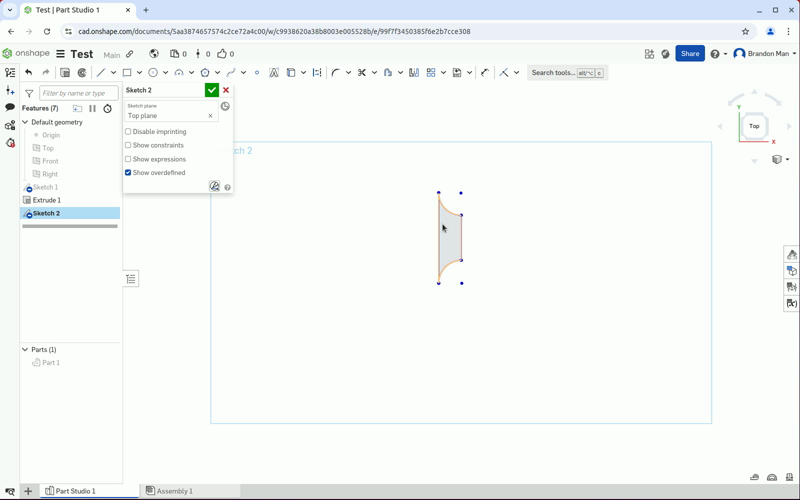
scroll(6)
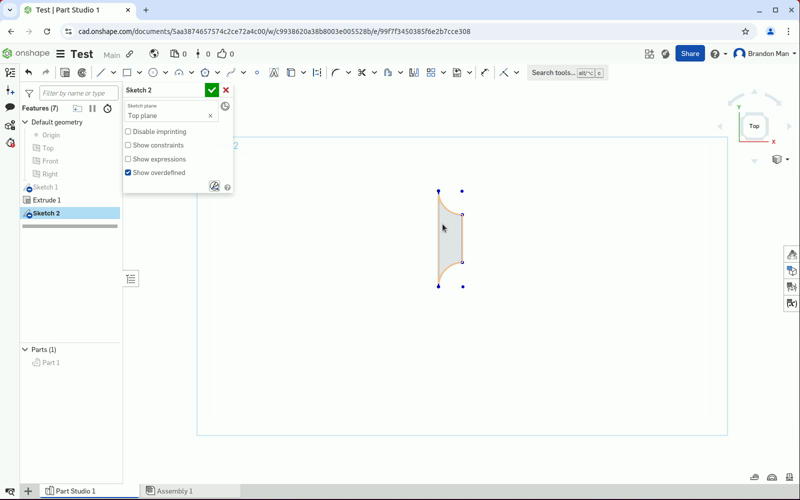
scroll(6)
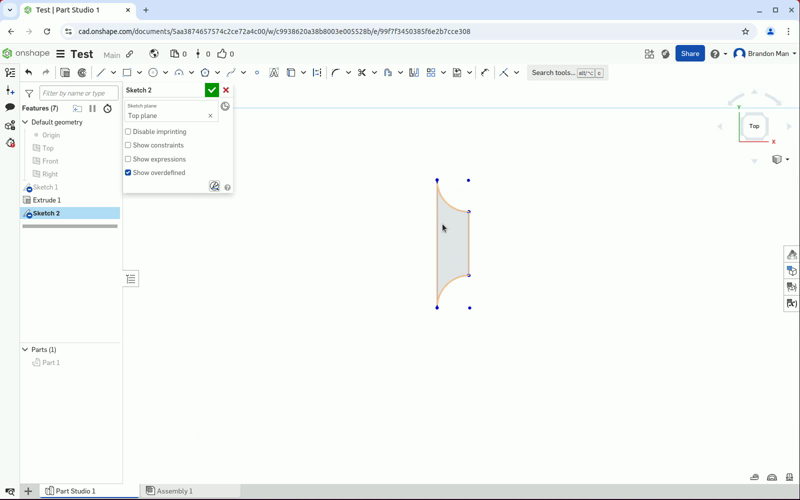
scroll(6)
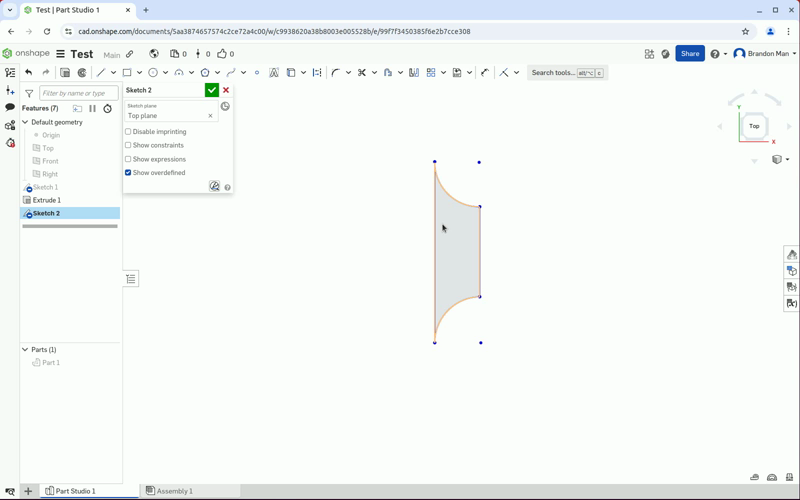
scroll(6)
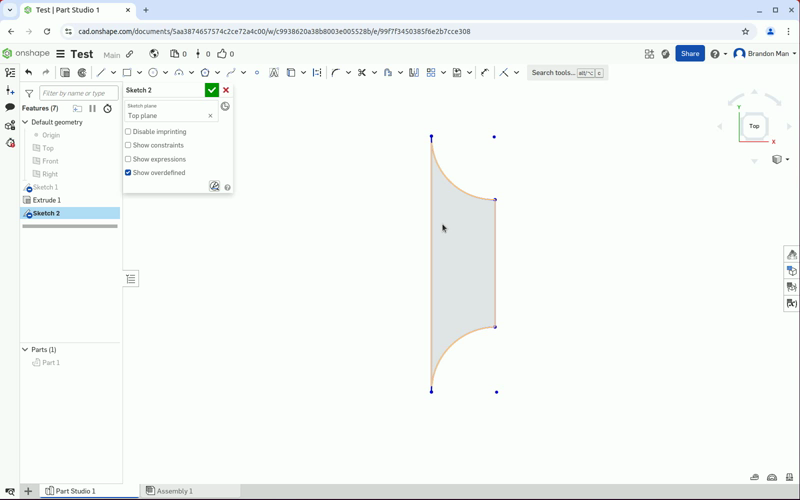
scroll(6)
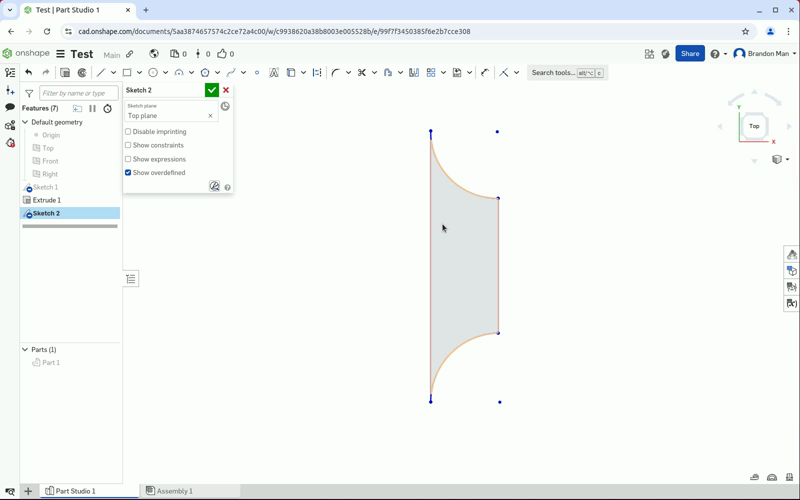
scroll(6)
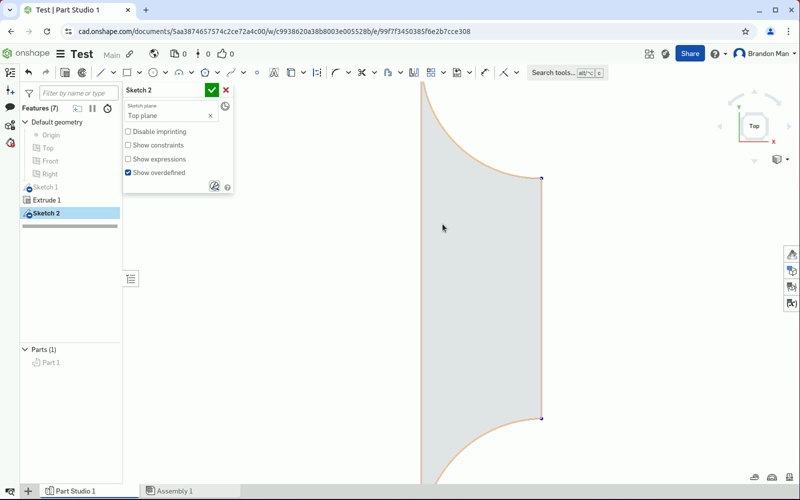
scroll(6)
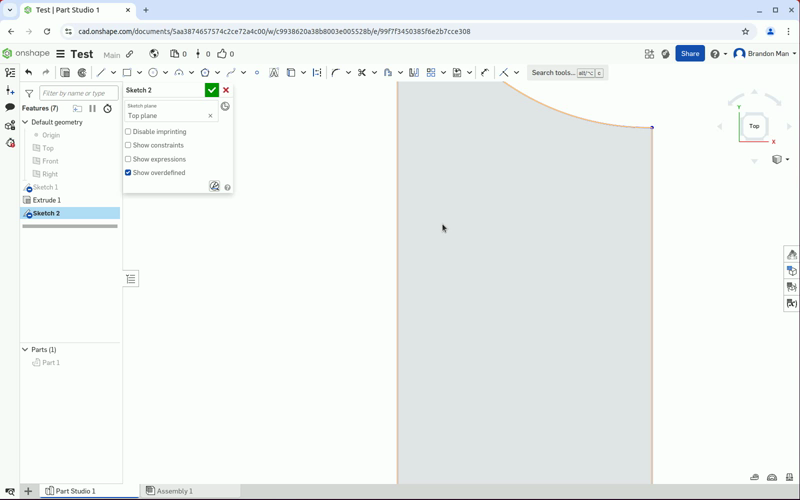
click(442, 223)
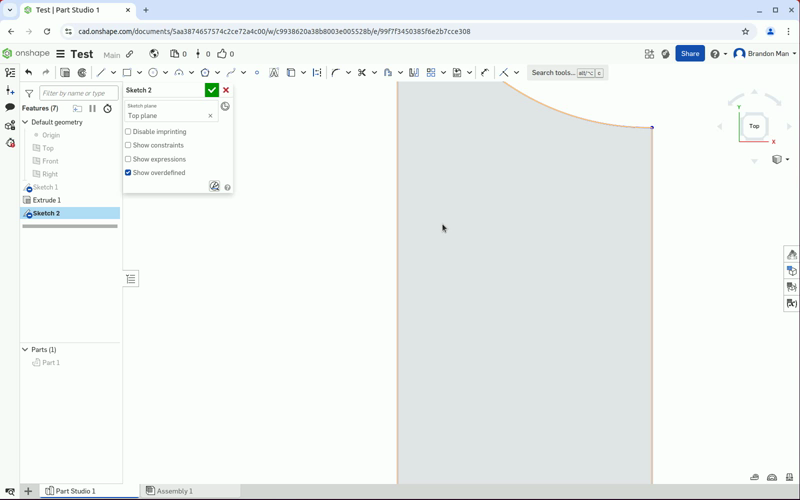
scroll(-6)
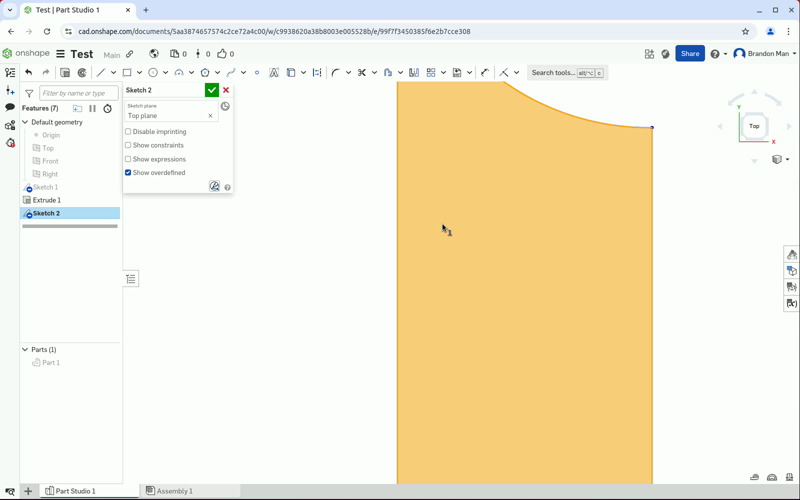
scroll(-6)
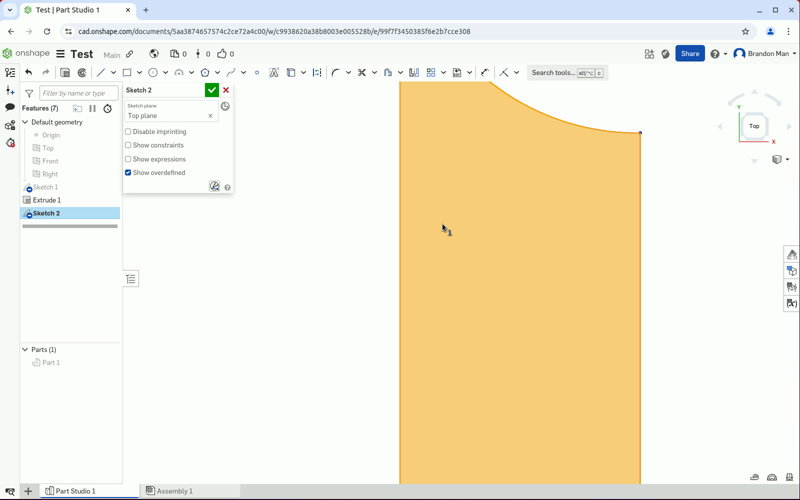
scroll(-6)
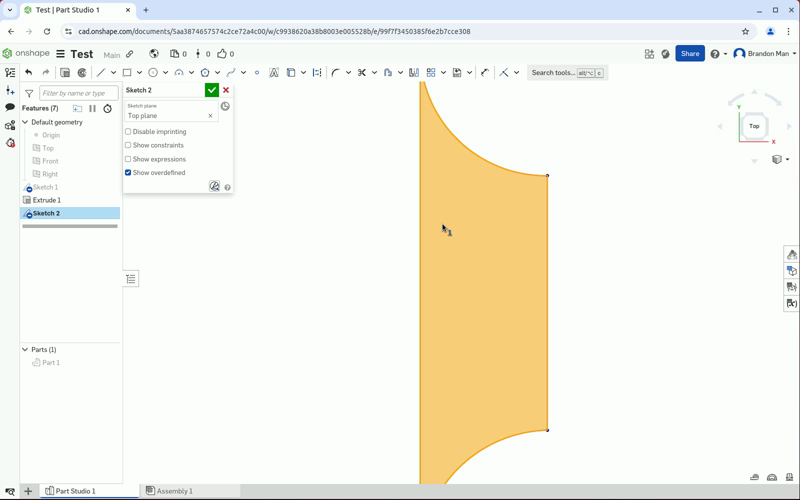
scroll(-6)
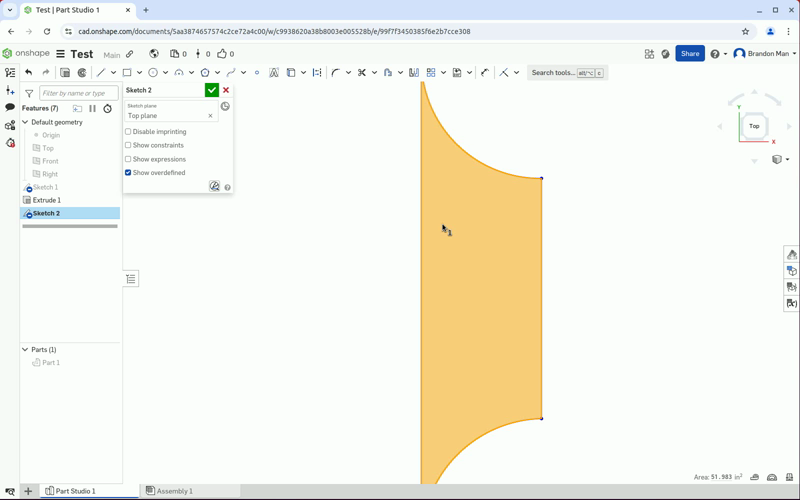
scroll(-6)
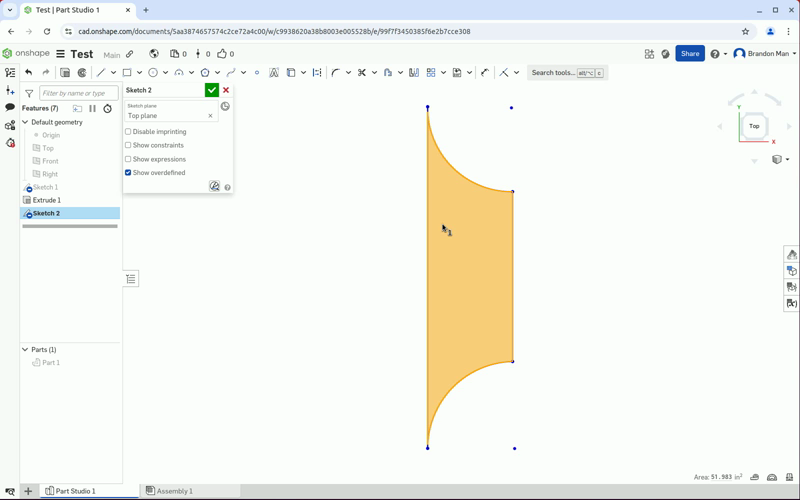
scroll(-6)
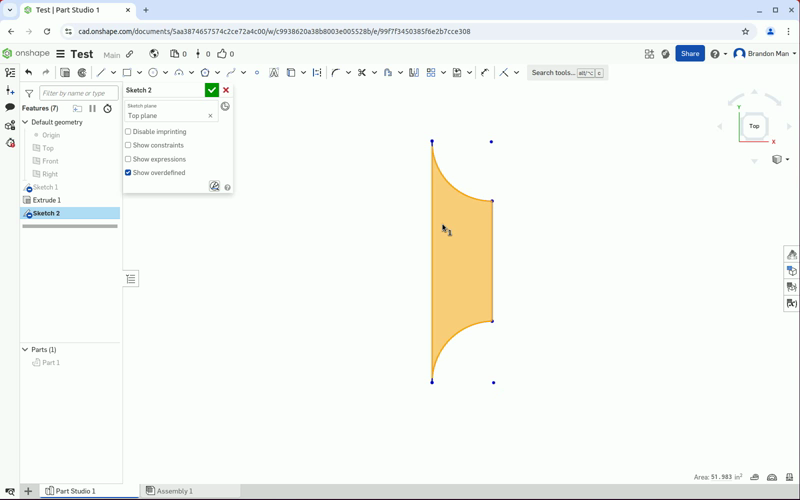
scroll(-6)
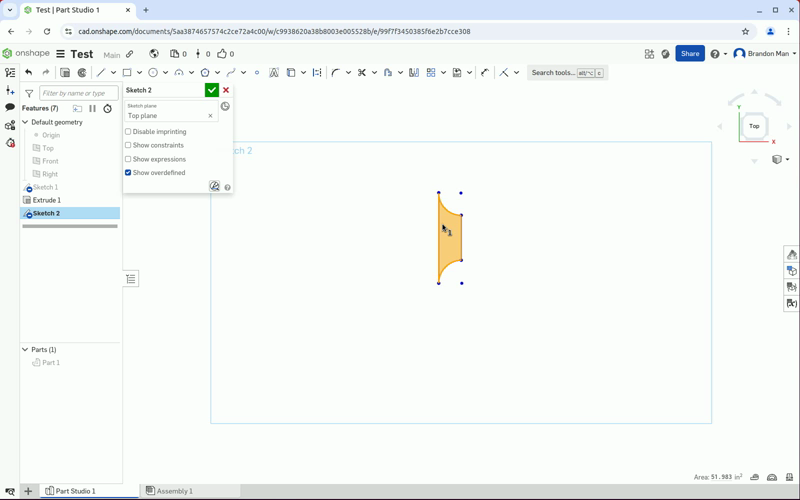
mouse_move(73, 352)
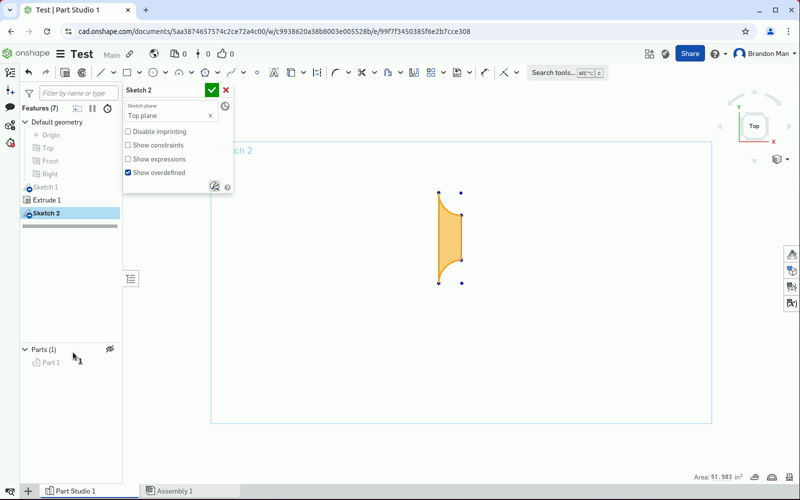
key(shift+y)
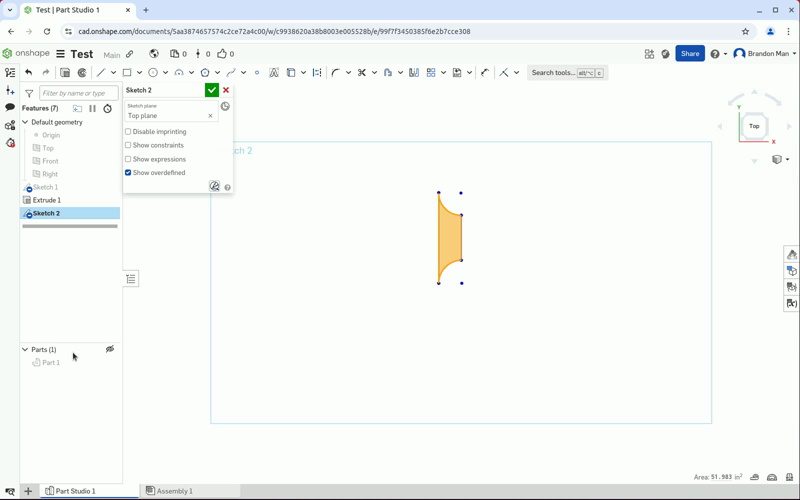
key(shift+e)
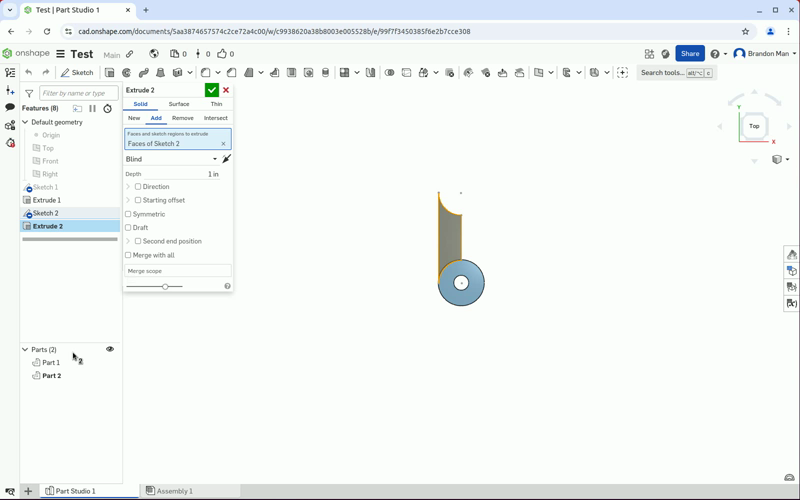
mouse_move(143, 106)
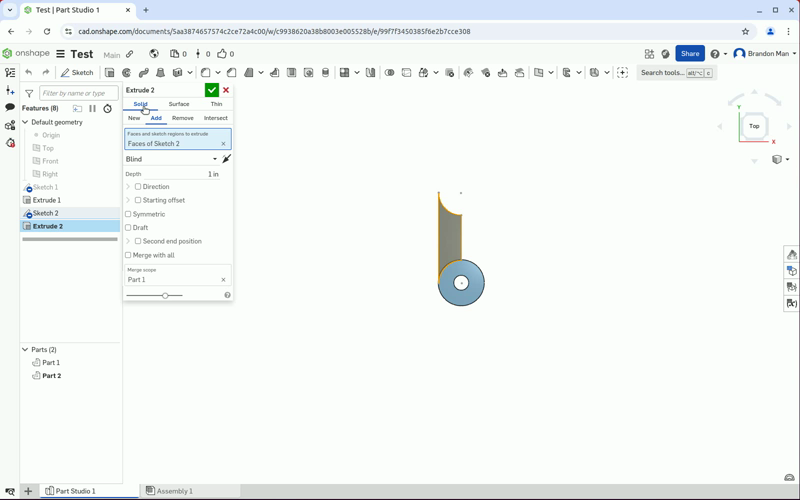
click(143, 106)
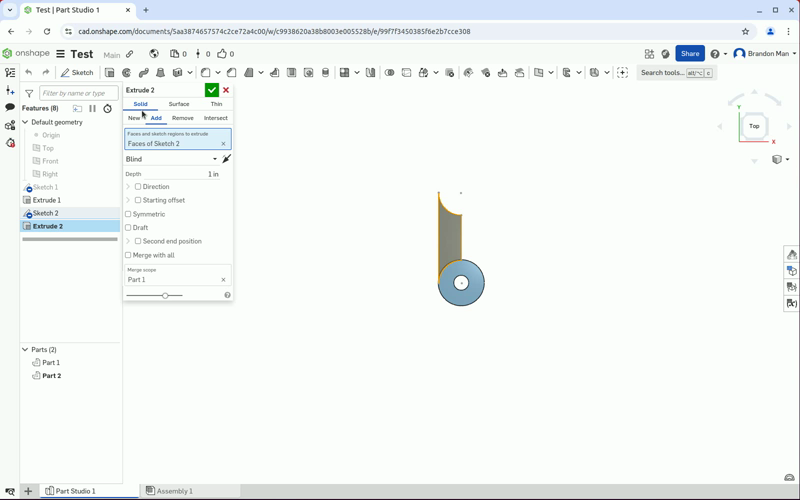
mouse_move(137, 120)
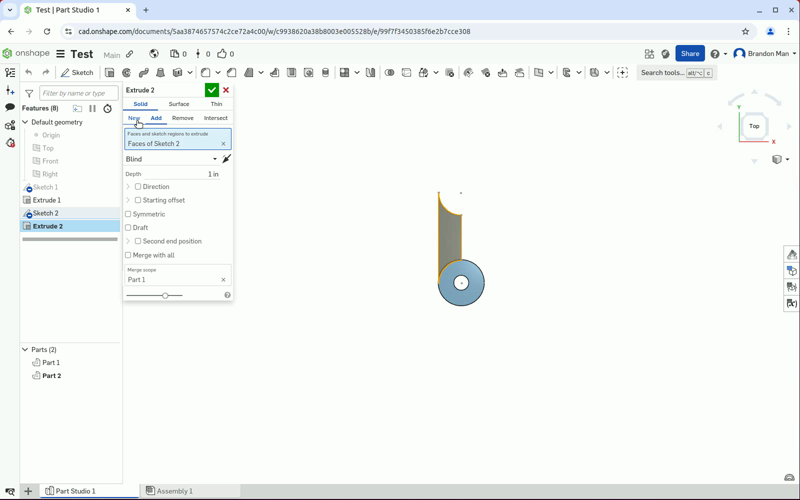
click(137, 120)
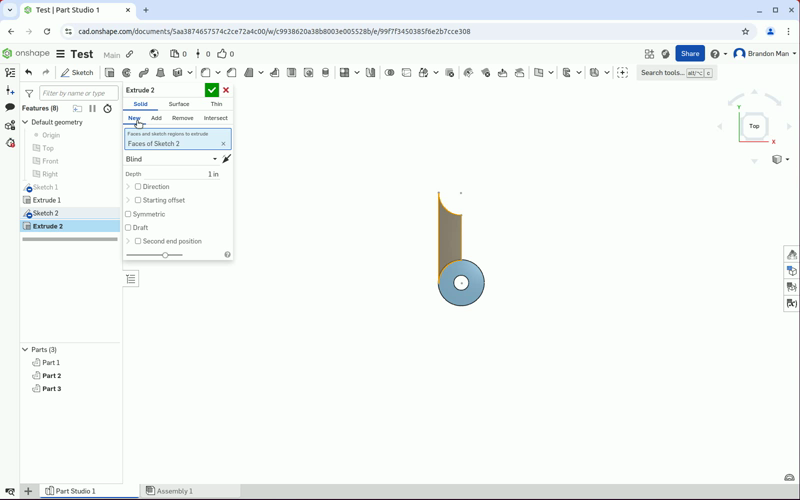
key(tab, 4)
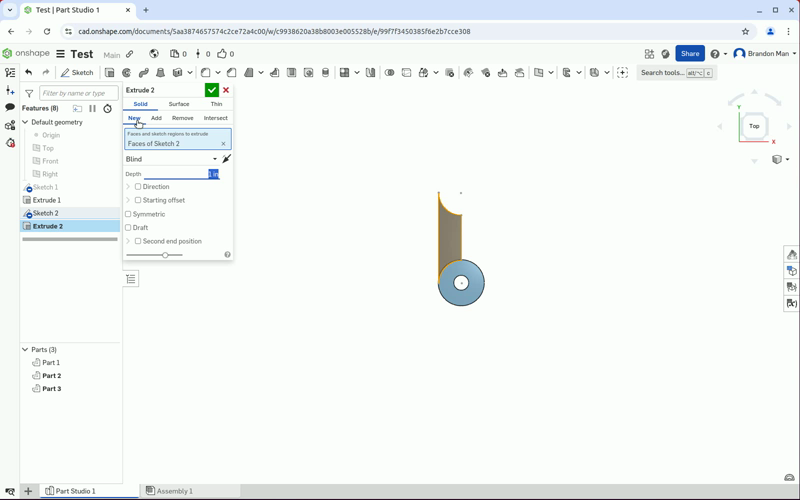
text(3.129)
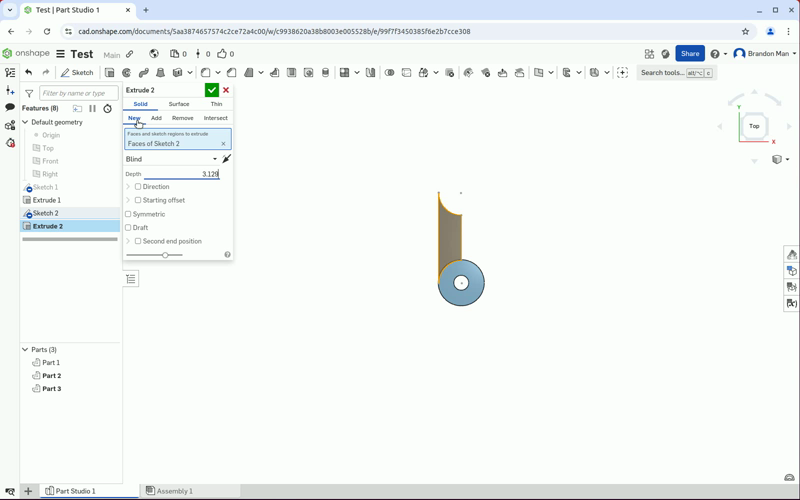
key(enter)
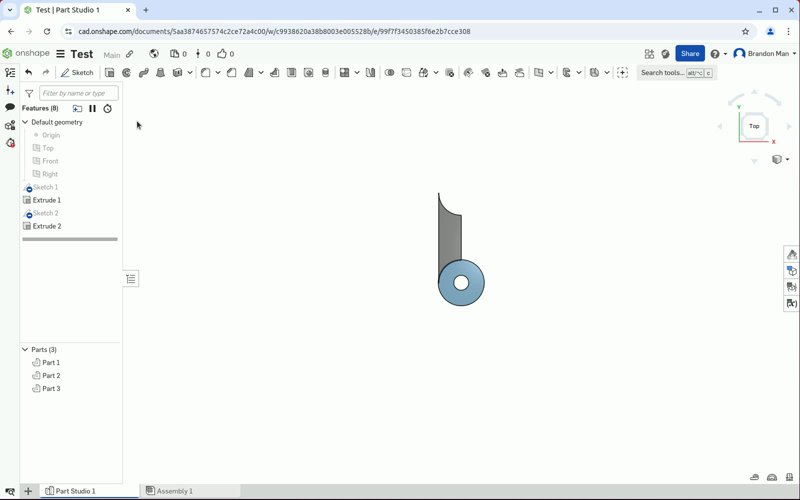
key(shift+h)
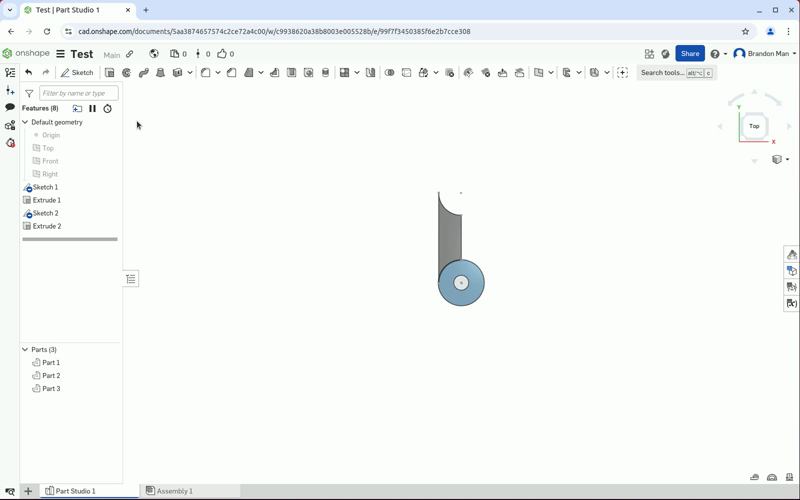
key(shift+h)
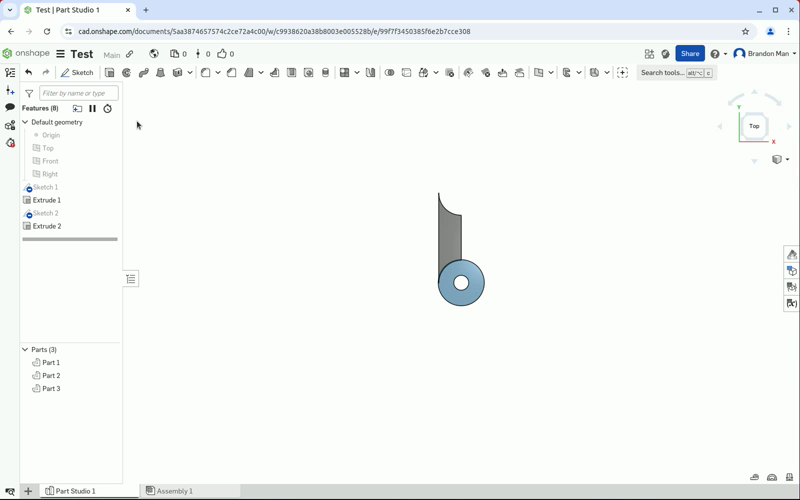
mouse_move(73, 189)
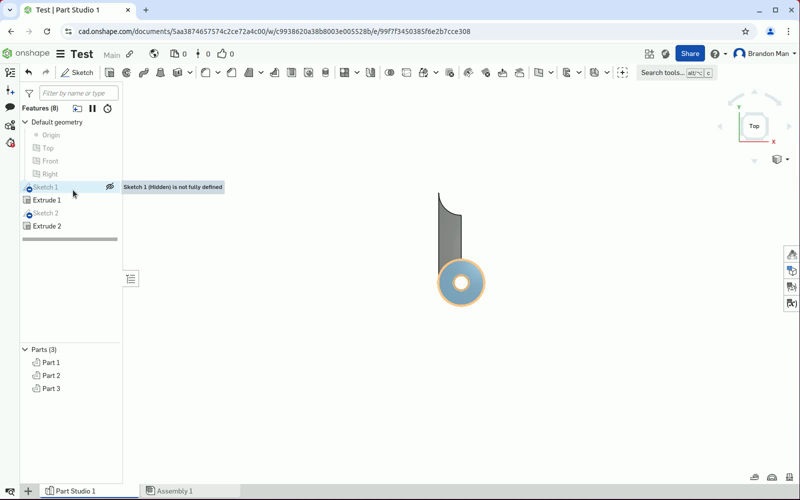
click(73, 189)
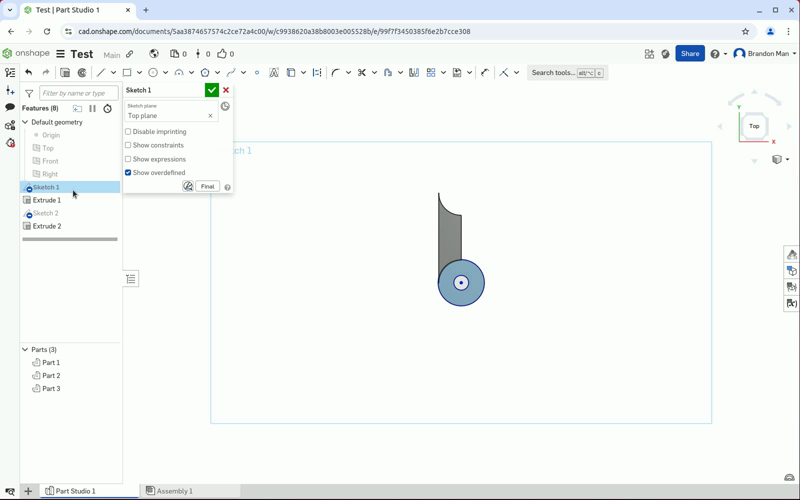
mouse_move(229, 92)
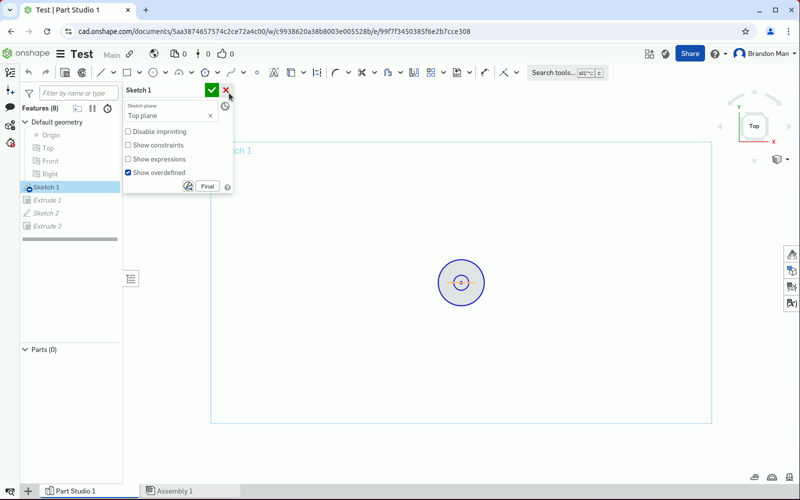
click(229, 92)
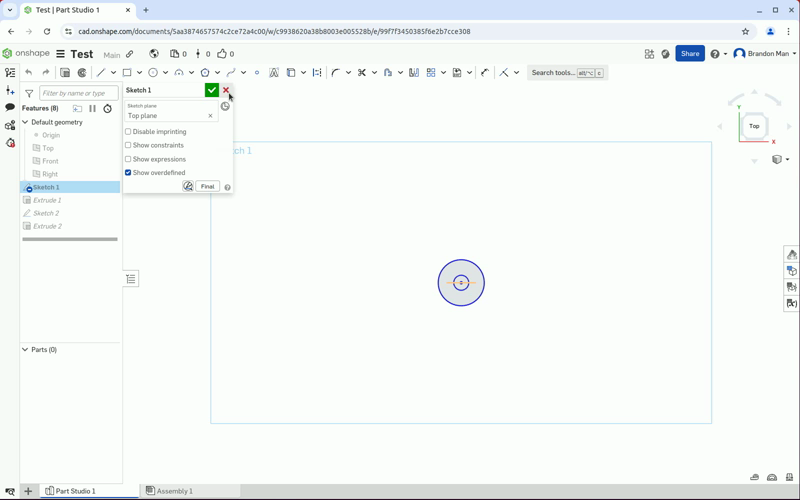
key(shift+s)
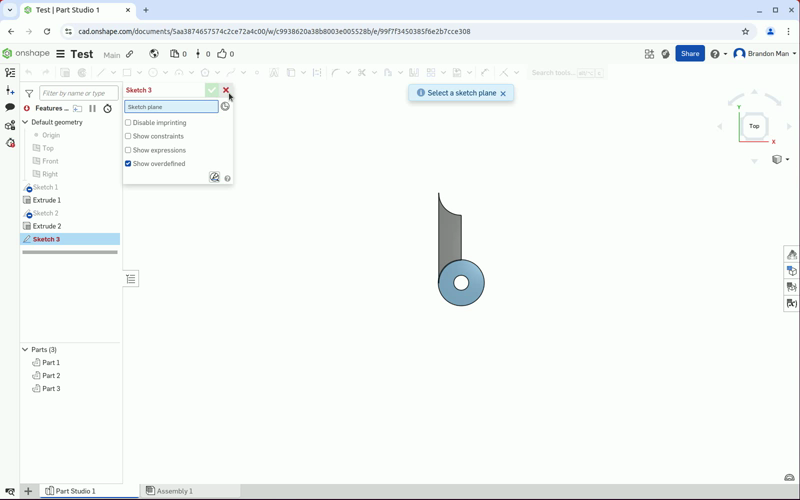
mouse_move(73, 150)
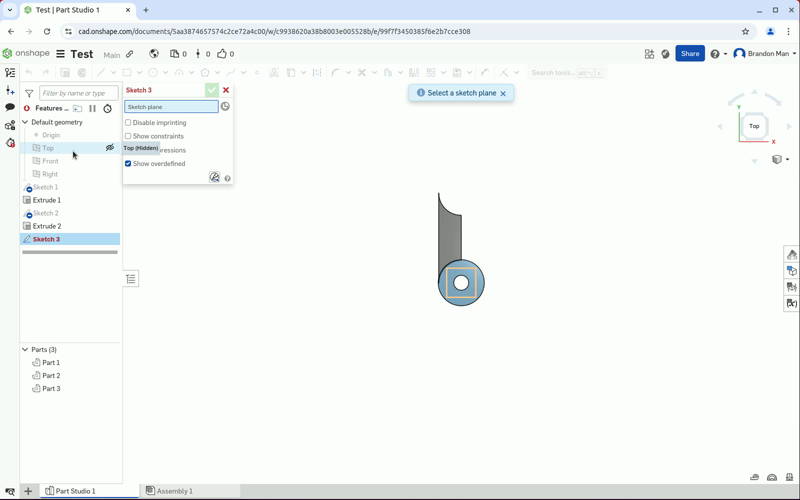
click(73, 150)
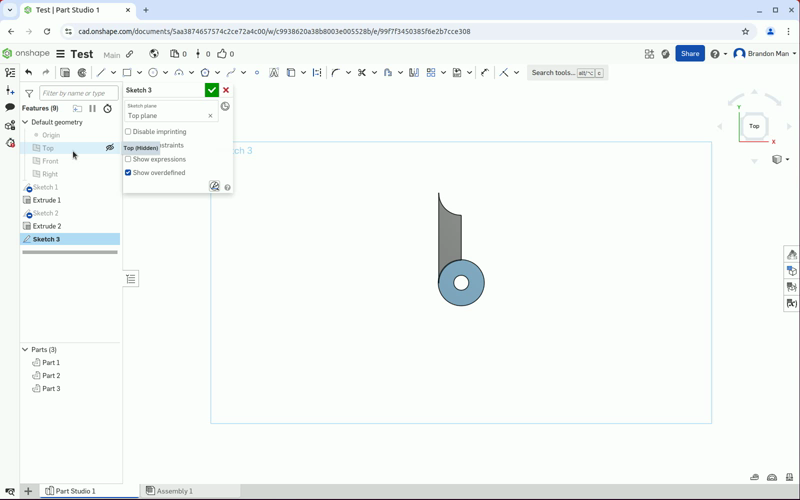
mouse_move(73, 352)
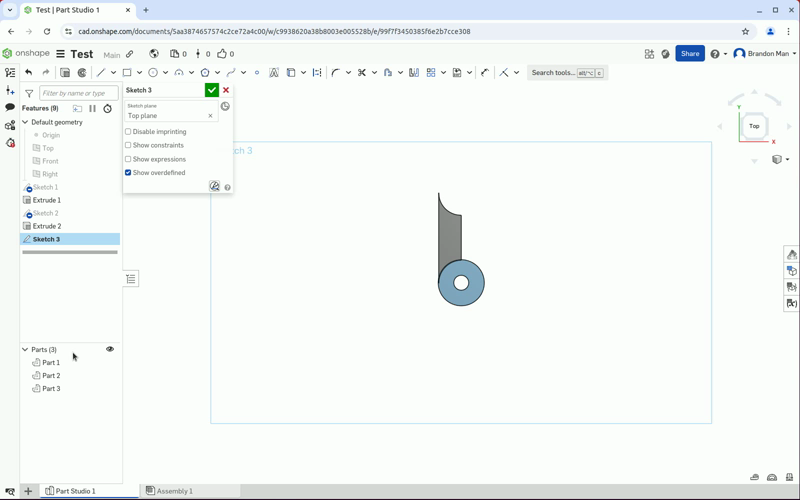
key(y)
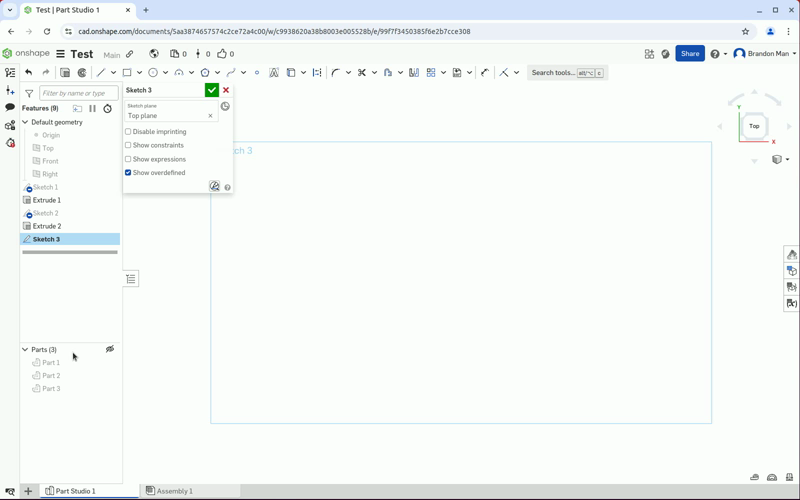
key(a)
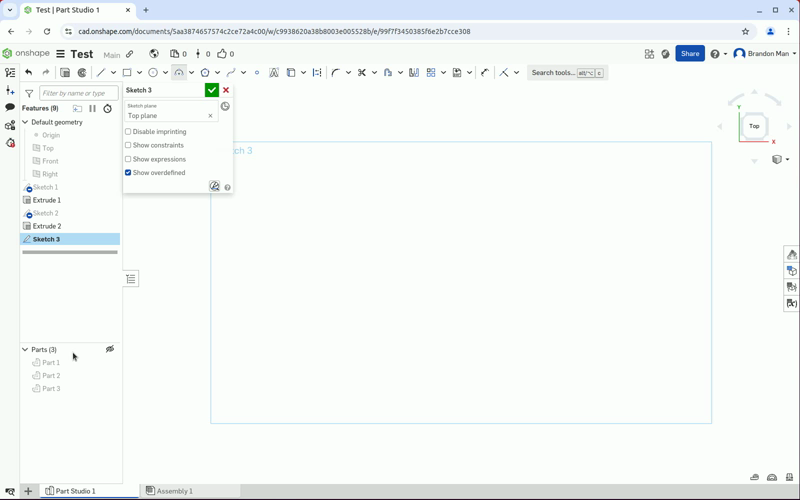
key_down(shift)
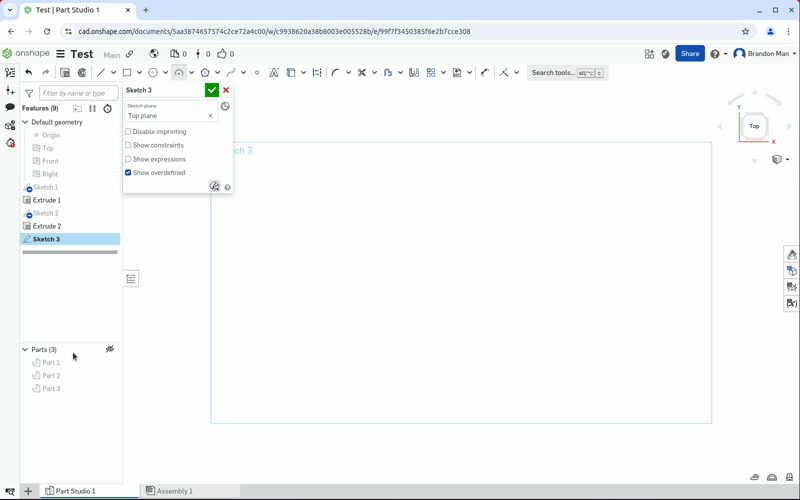
mouse_move(460, 260)
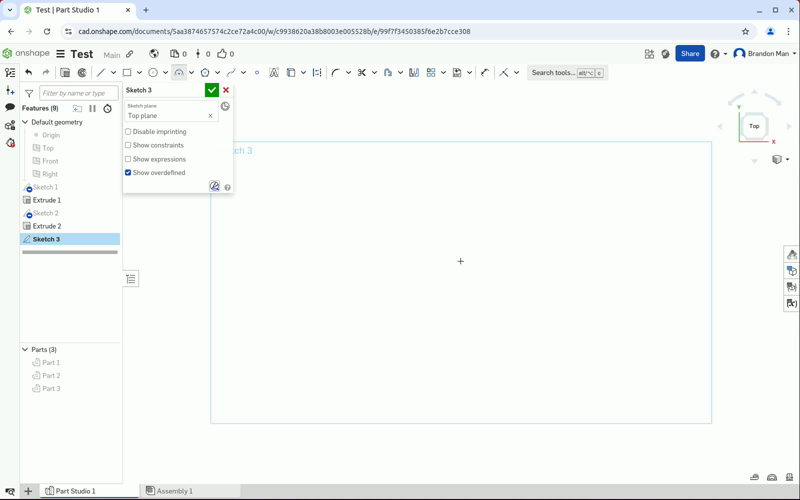
click(460, 260)
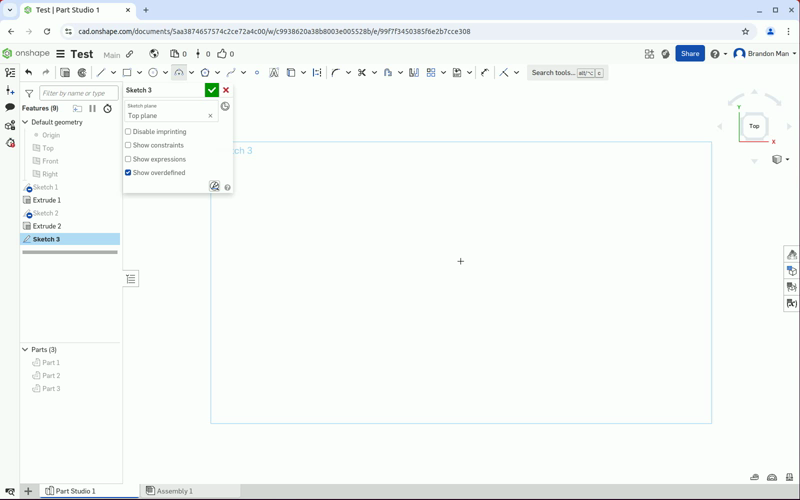
key_up(shift)
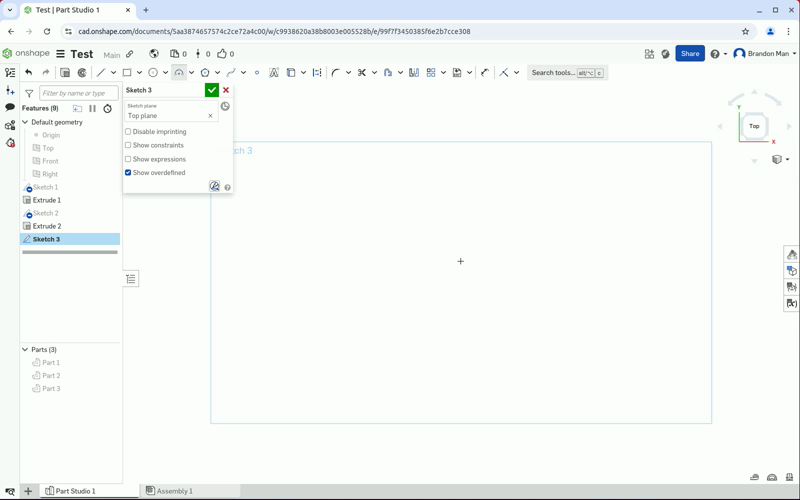
key_down(shift)
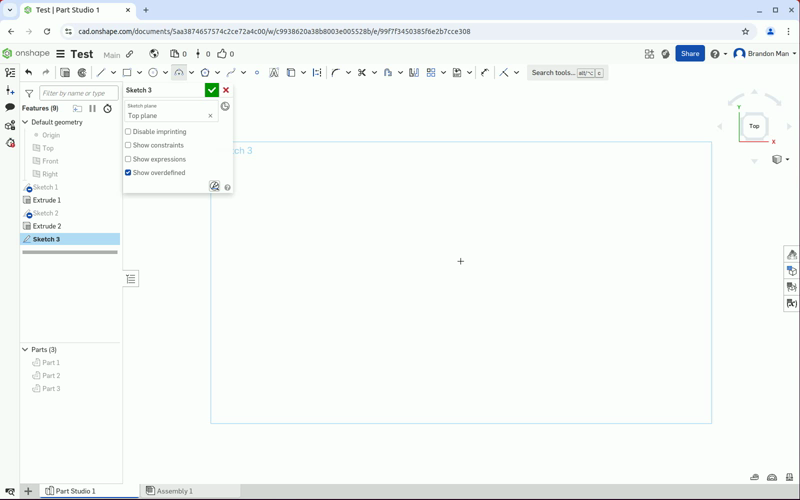
mouse_move(483, 283)
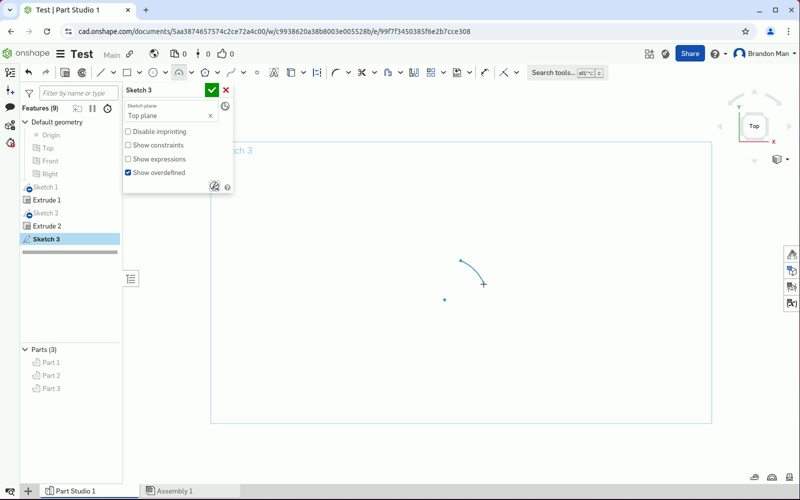
click(483, 283)
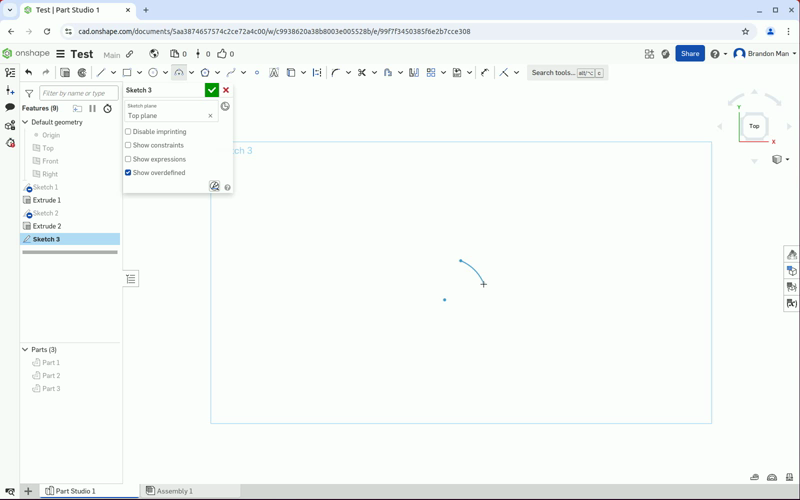
mouse_move(476, 267)
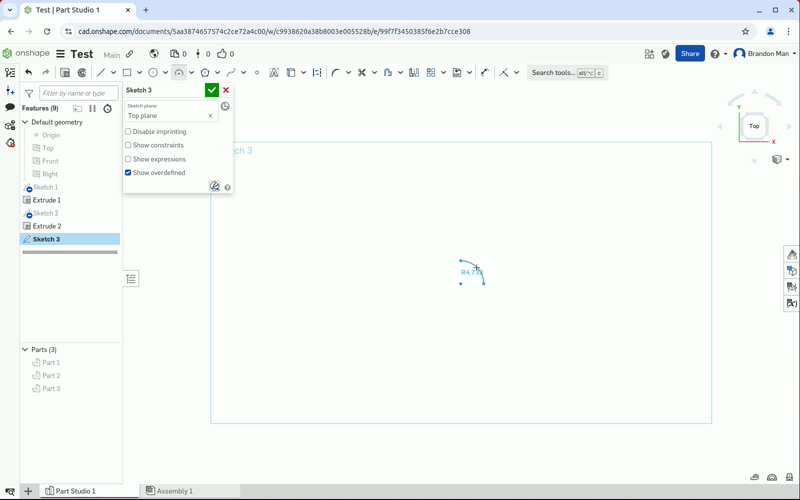
click(476, 267)
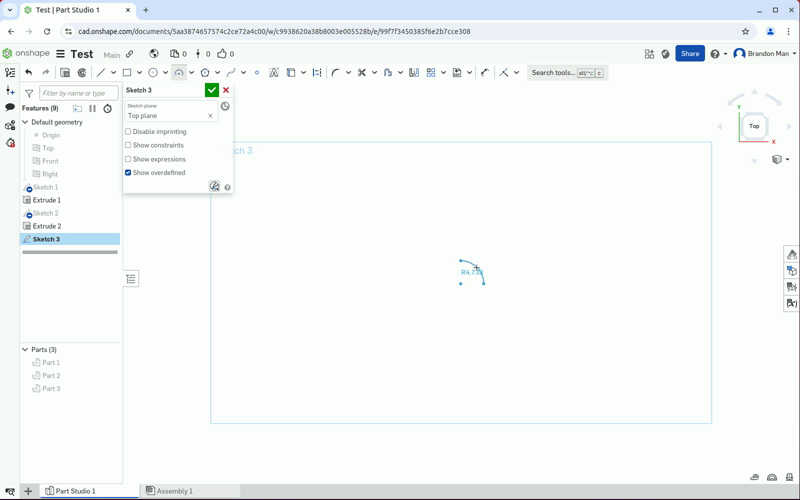
key_up(shift)
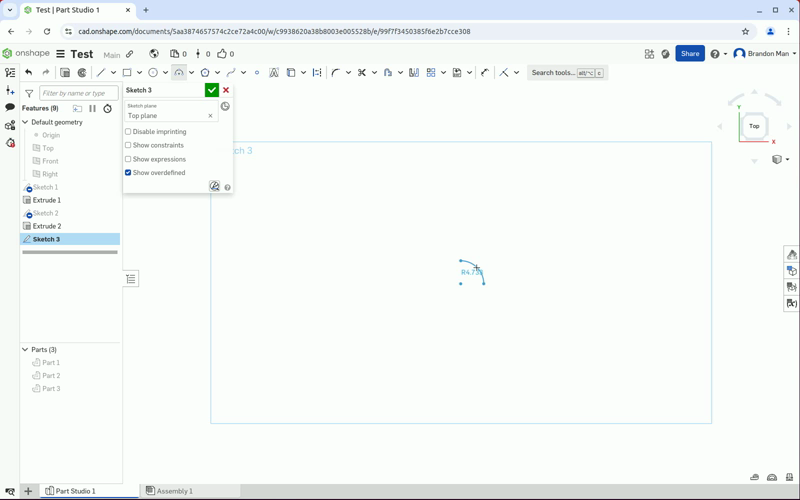
key(esc)
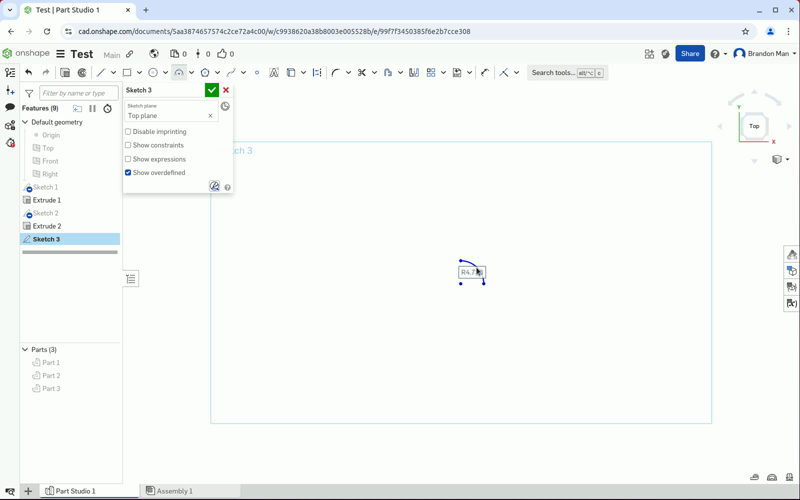
key(l)
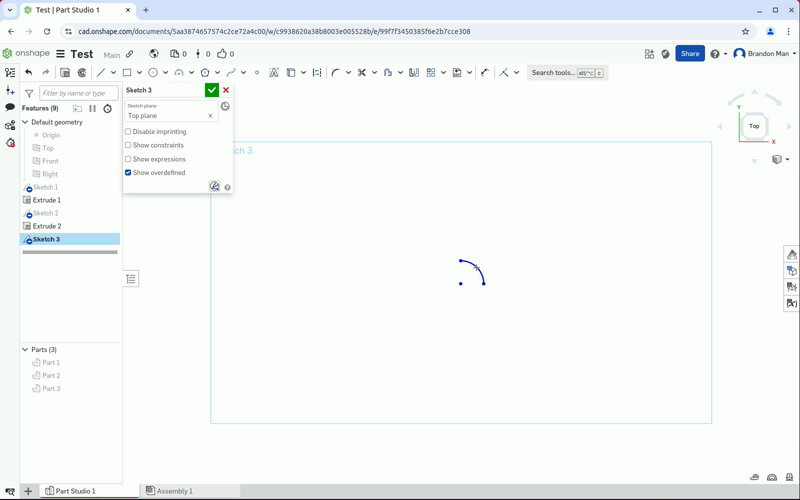
mouse_move(483, 283)
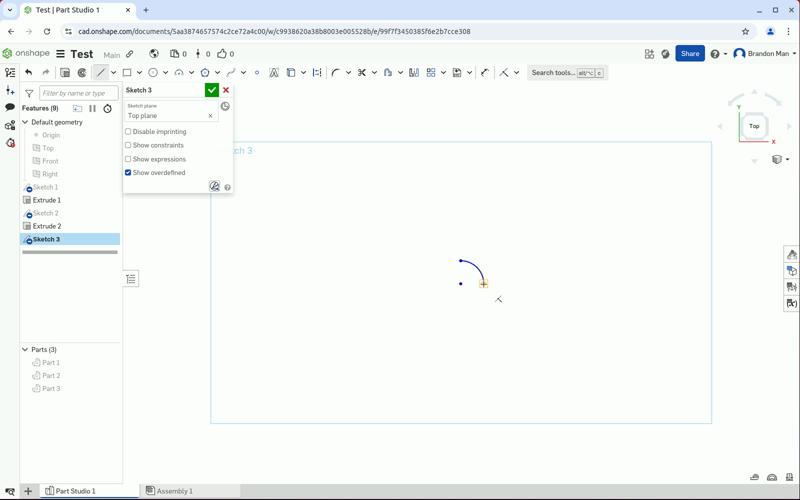
click(483, 283)
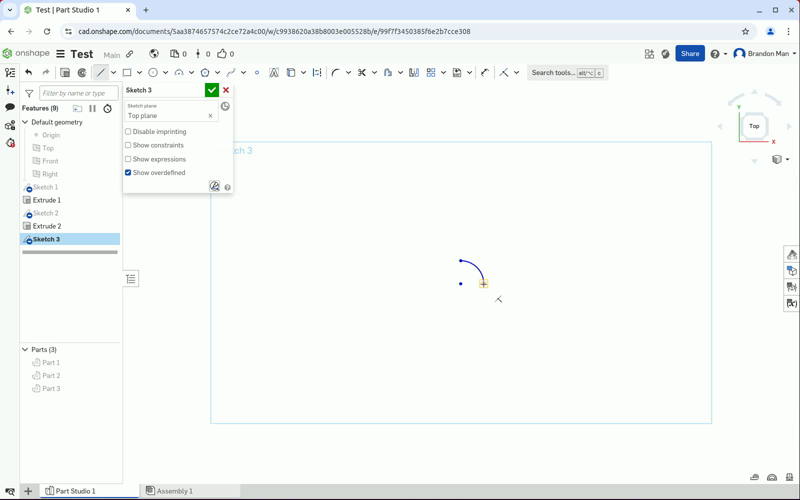
key_down(shift)
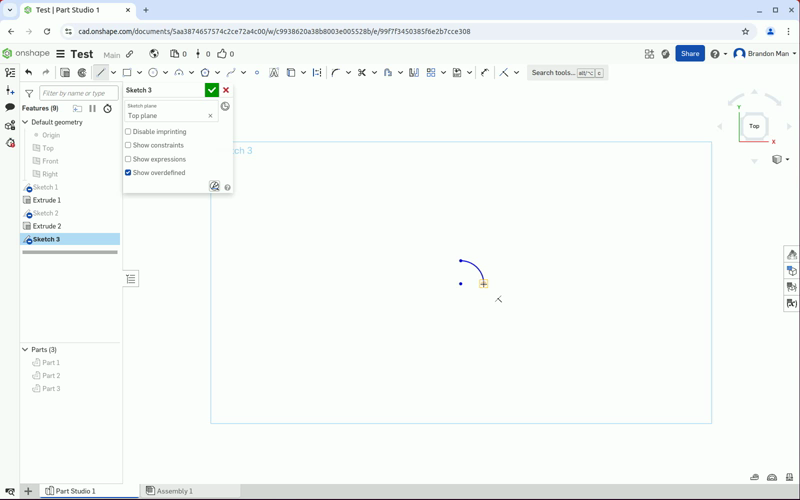
mouse_move(483, 193)
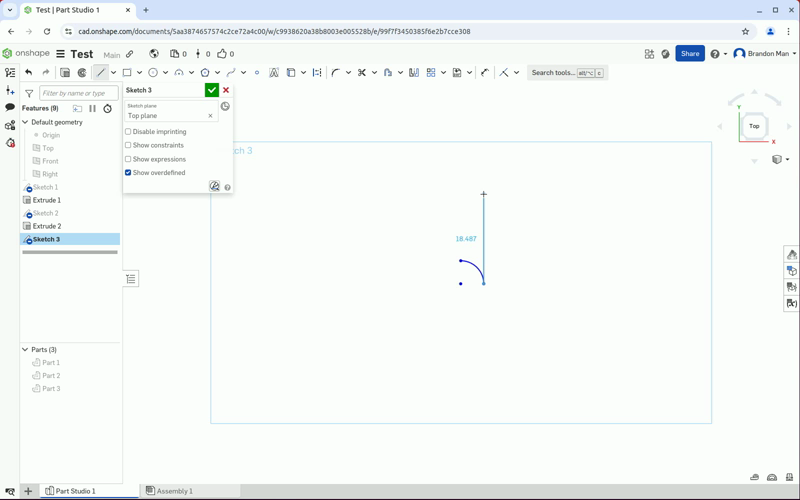
click(483, 193)
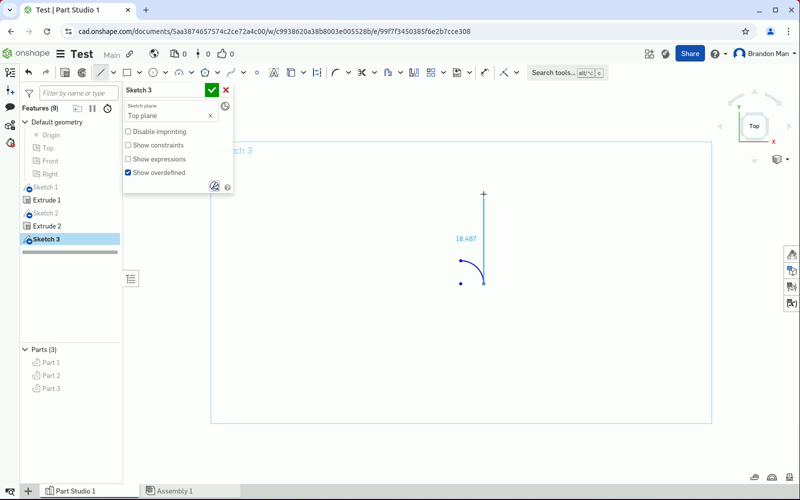
key_up(shift)
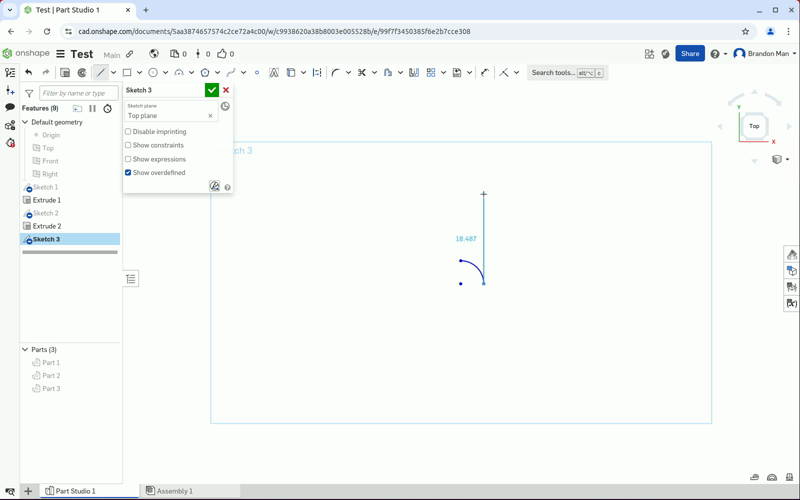
key(esc)
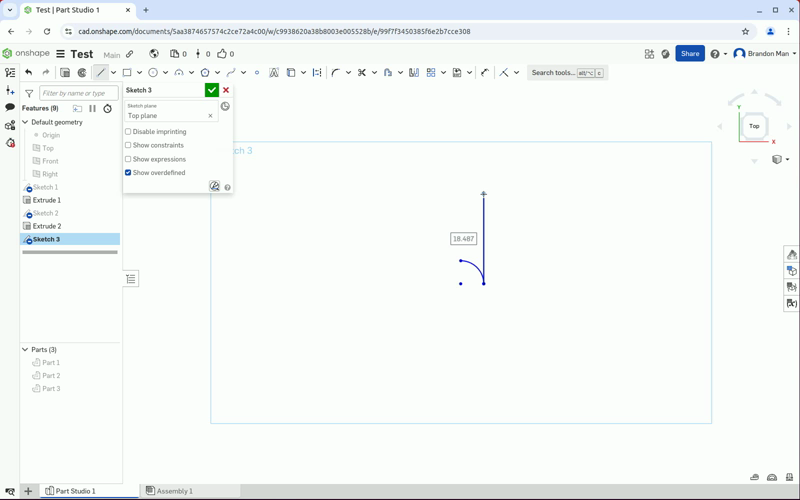
key(a)
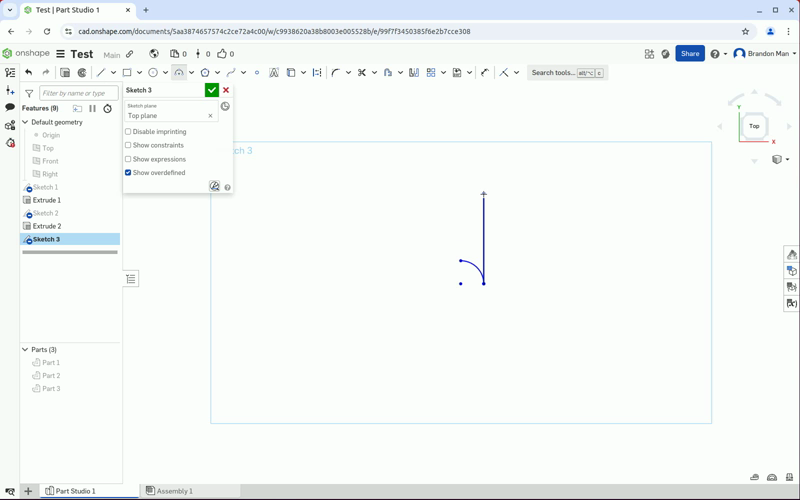
mouse_move(483, 193)
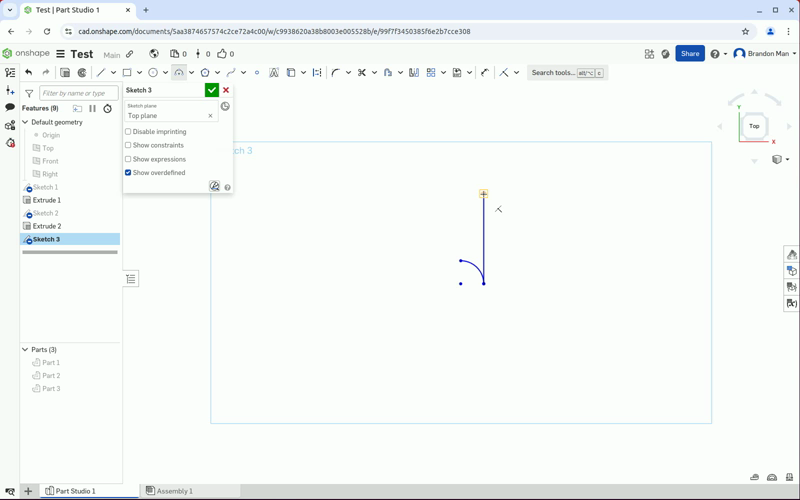
click(483, 193)
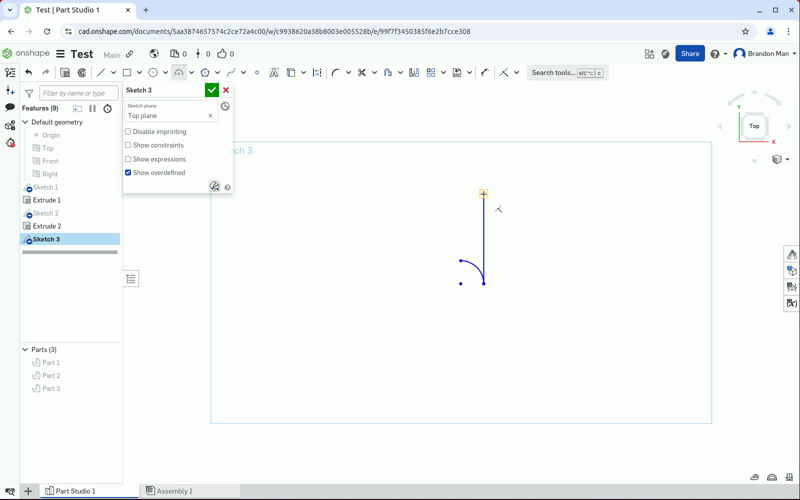
key_down(shift)
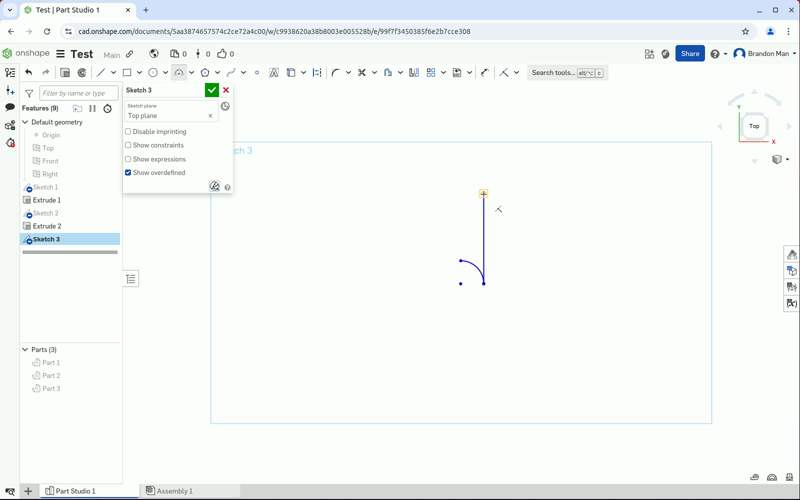
mouse_move(460, 216)
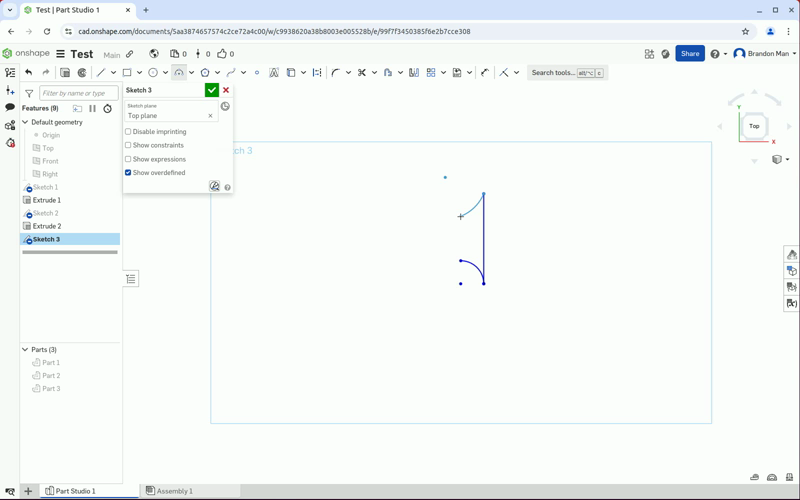
click(460, 216)
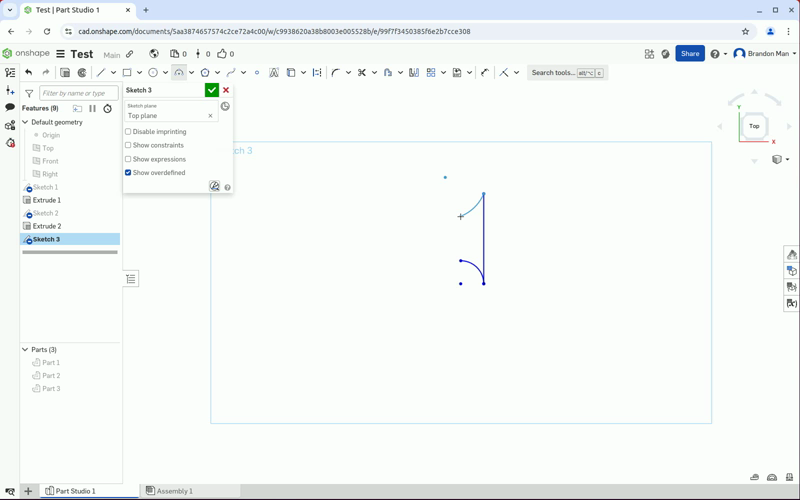
mouse_move(476, 209)
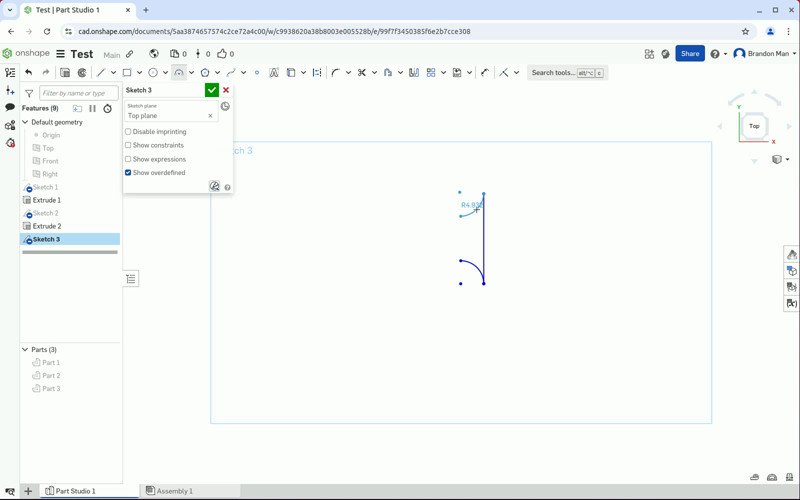
click(476, 209)
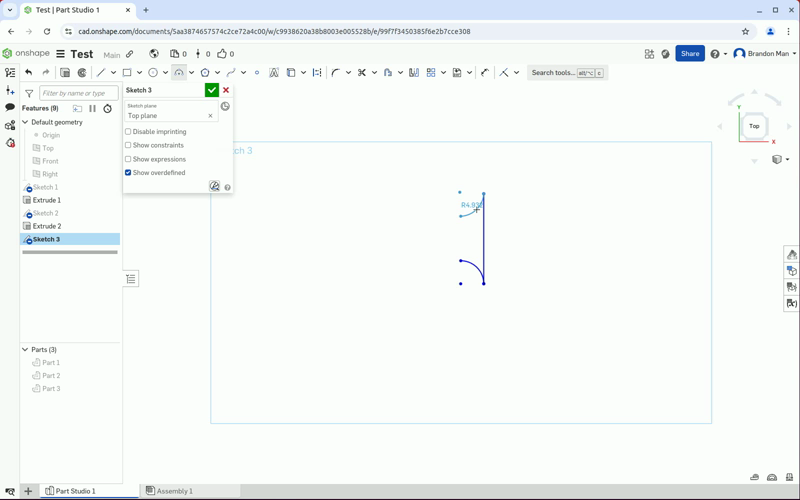
key_up(shift)
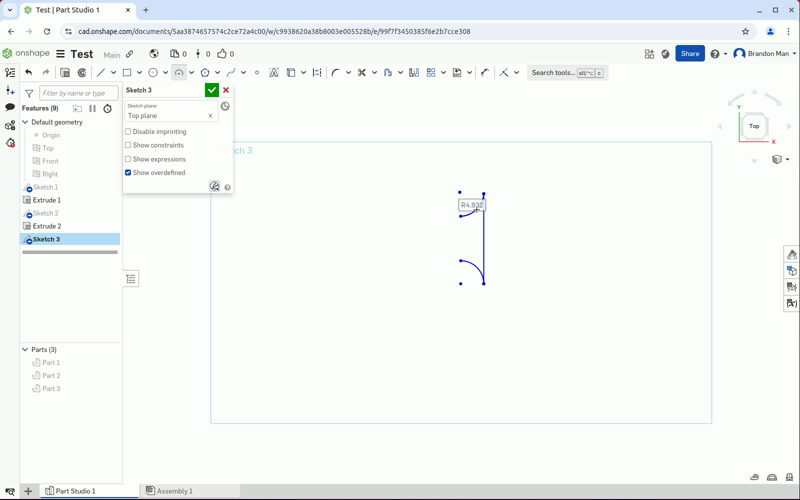
key(esc)
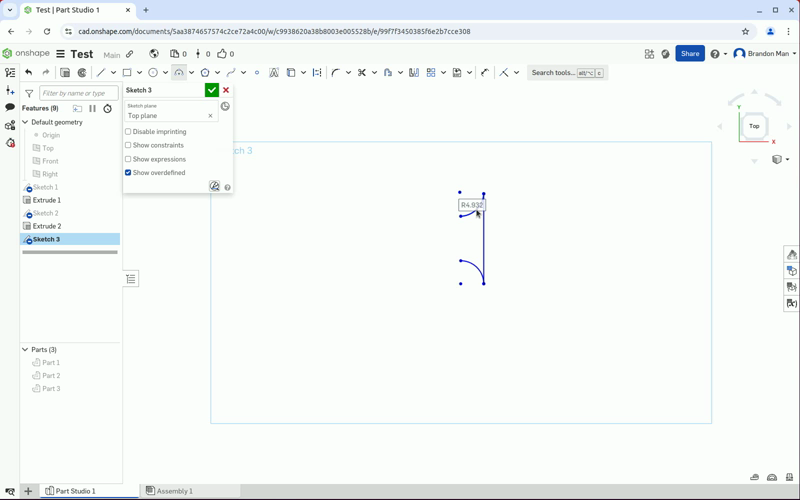
key(l)
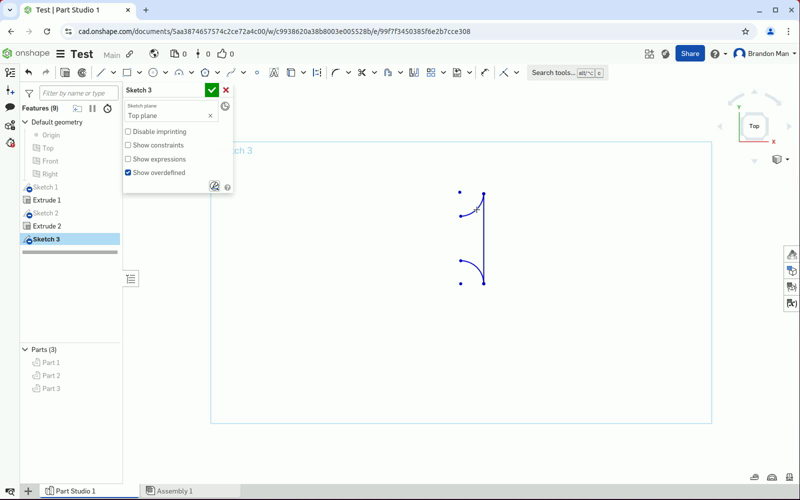
mouse_move(460, 216)
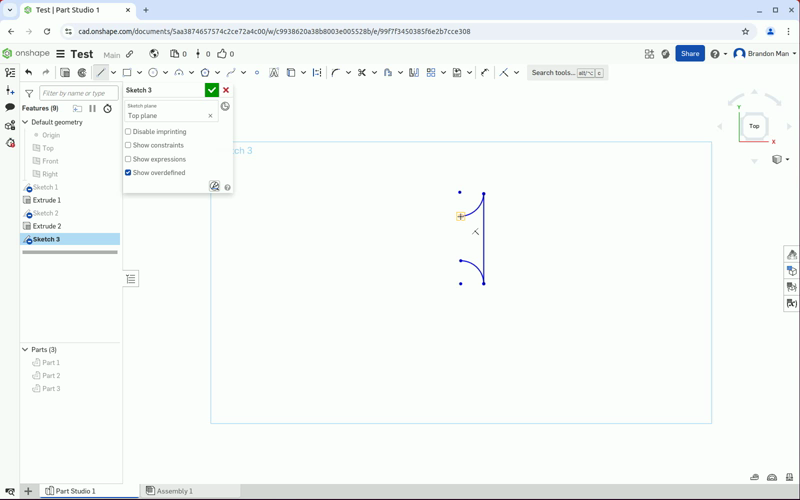
click(460, 216)
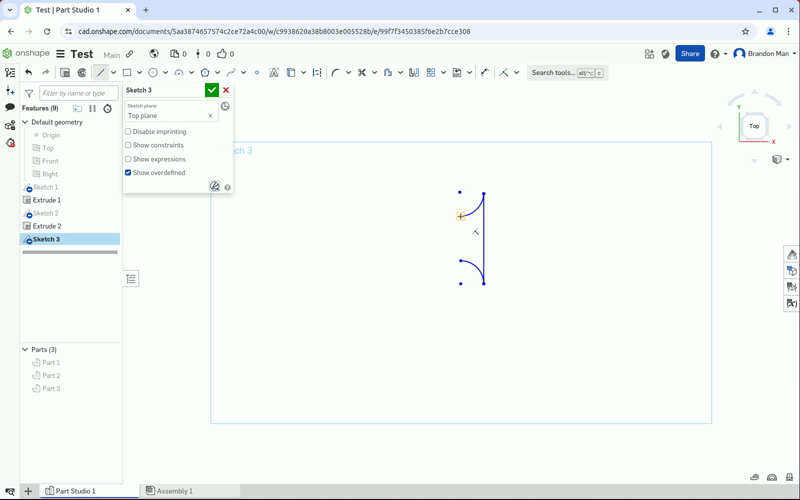
mouse_move(490, 216)
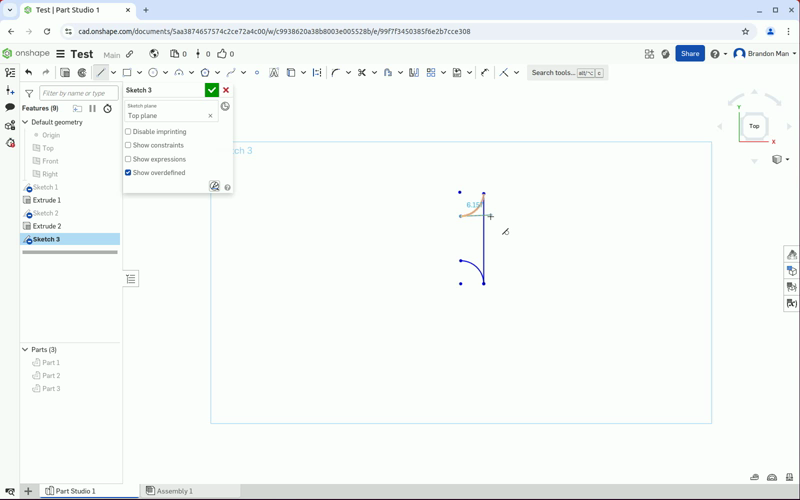
key_down(shift)
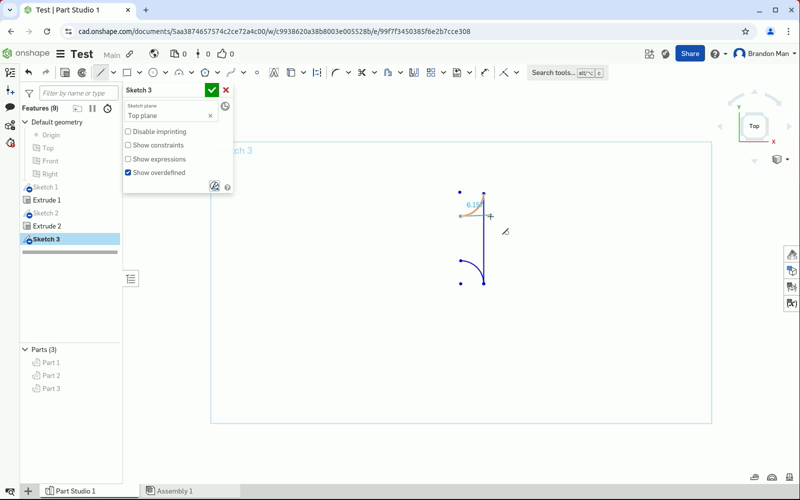
mouse_move(460, 260)
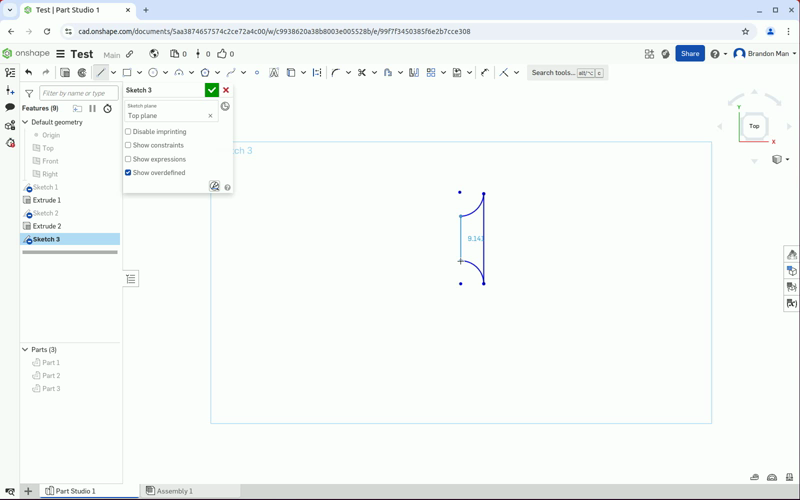
key_up(shift)
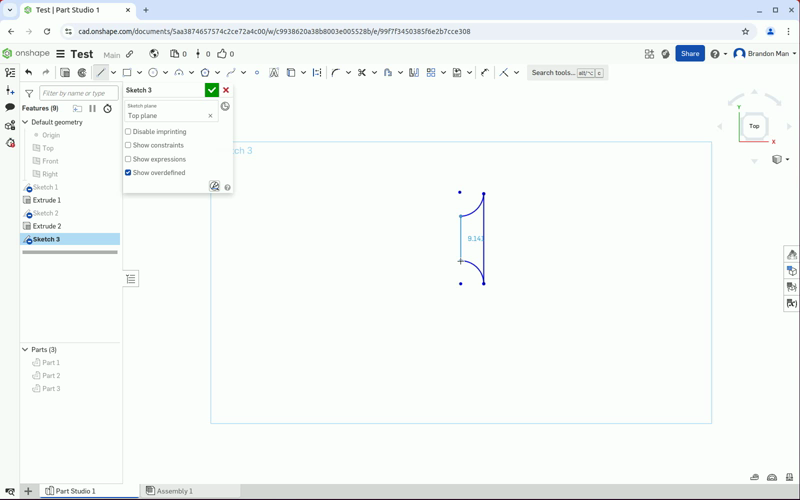
click(460, 260)
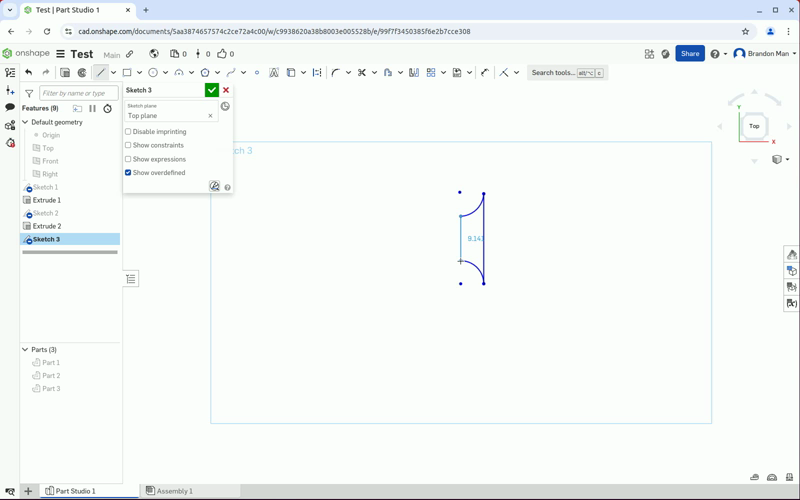
key(esc)
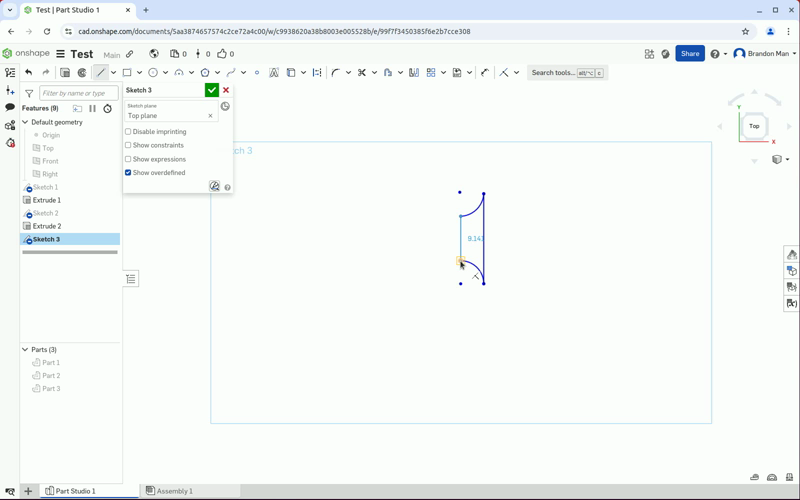
mouse_move(474, 226)
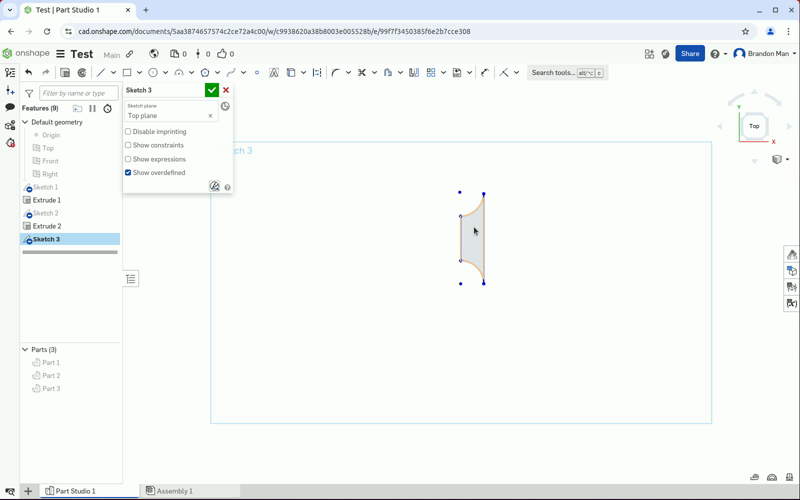
scroll(6)
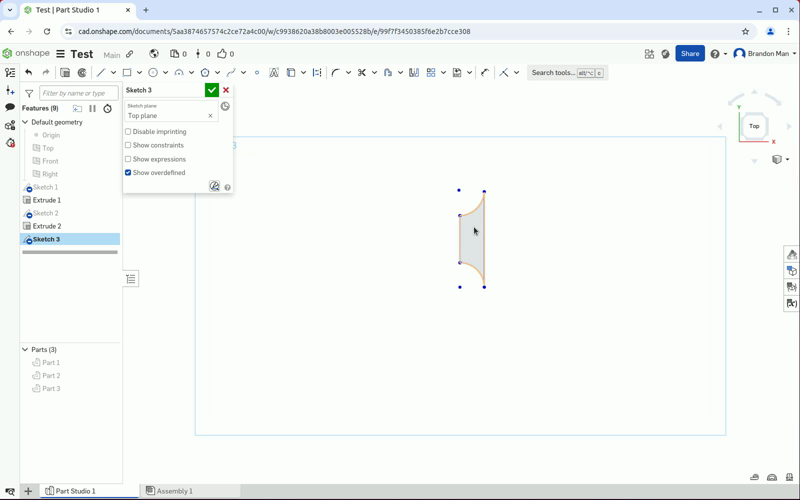
scroll(6)
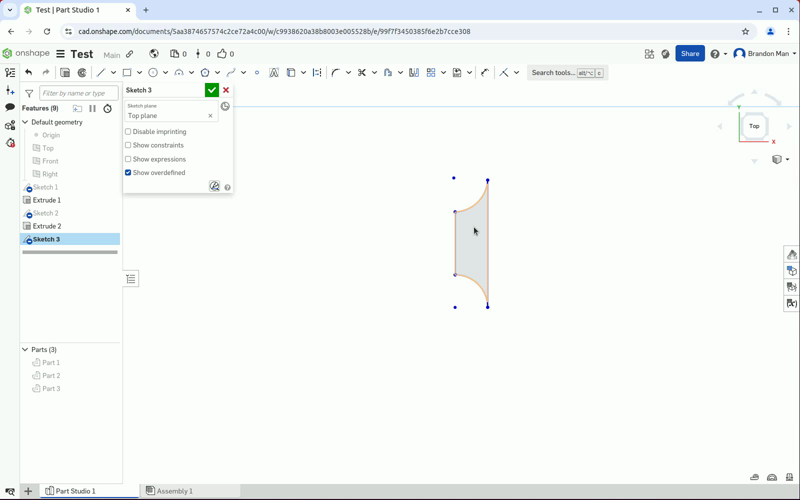
scroll(6)
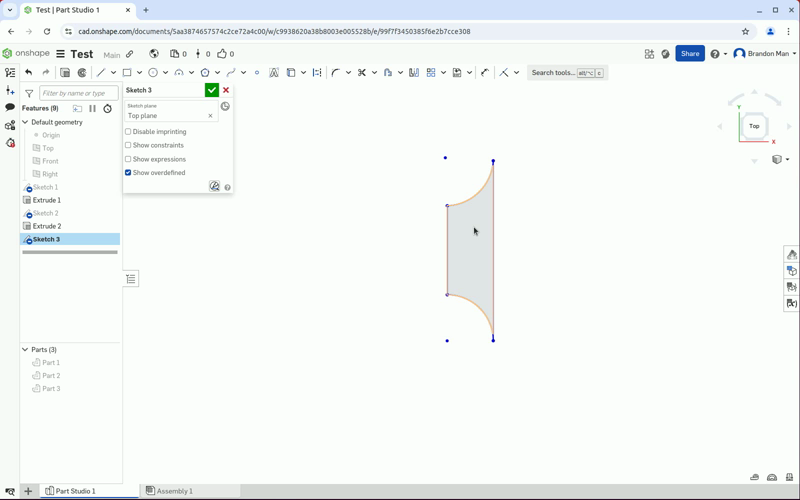
scroll(6)
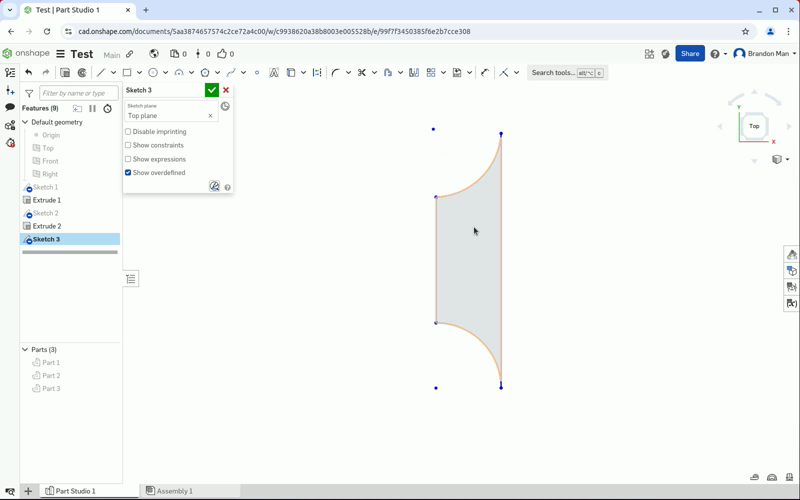
scroll(6)
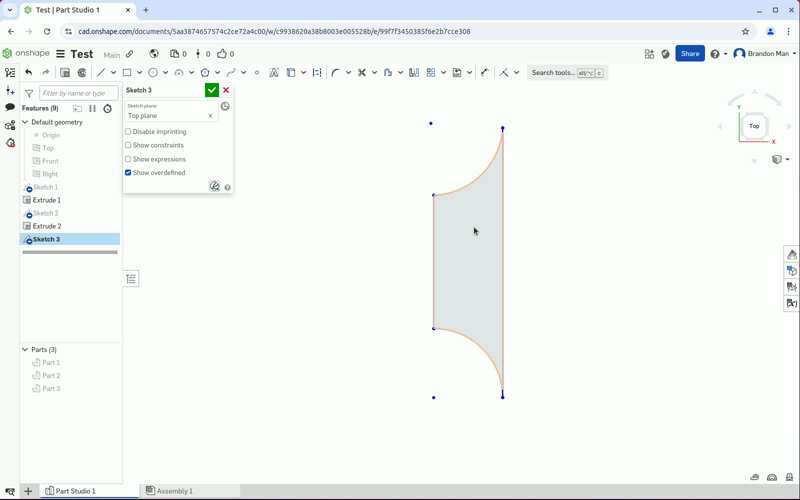
scroll(6)
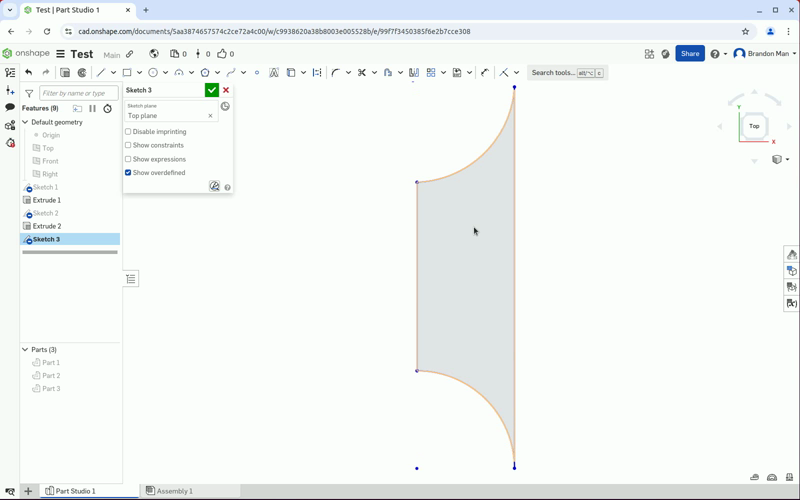
scroll(6)
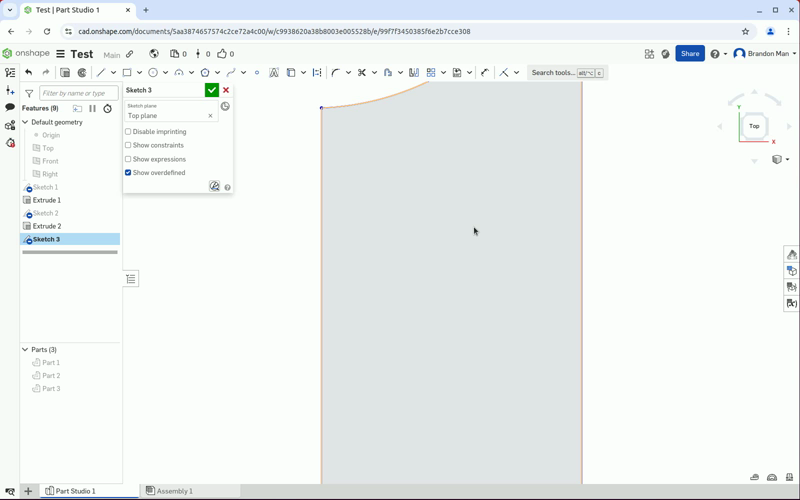
click(474, 226)
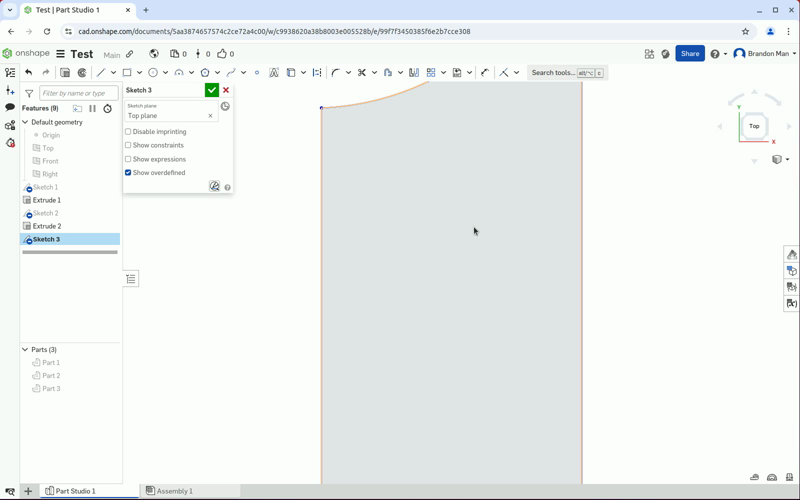
scroll(-6)
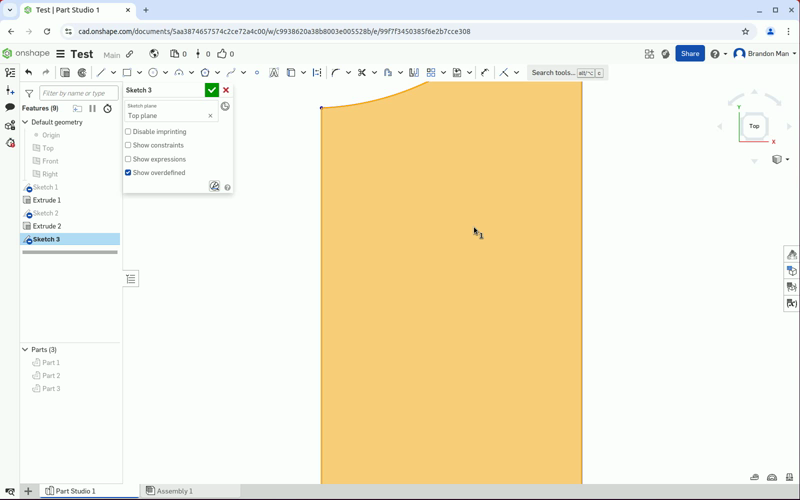
scroll(-6)
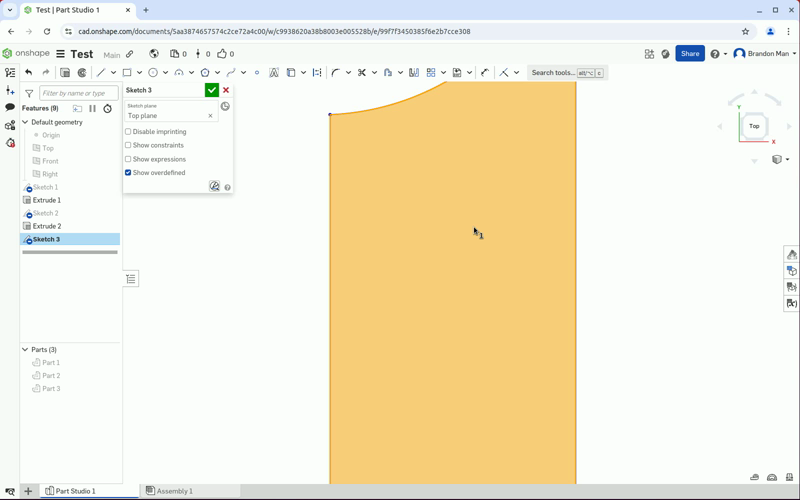
scroll(-6)
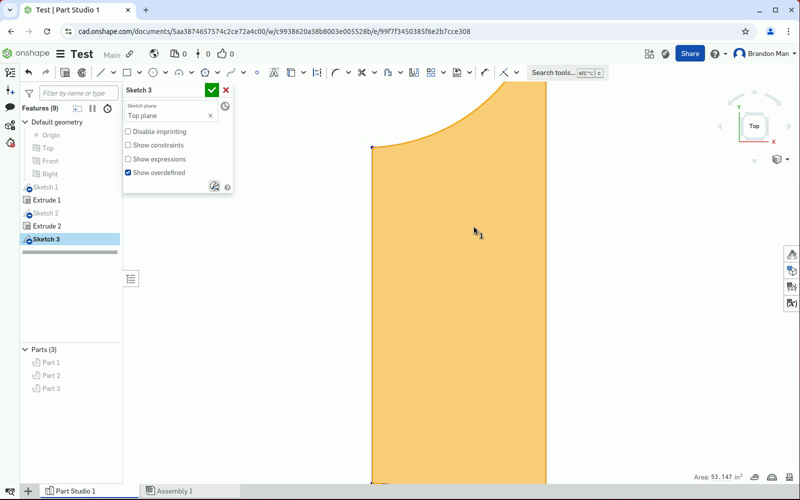
scroll(-6)
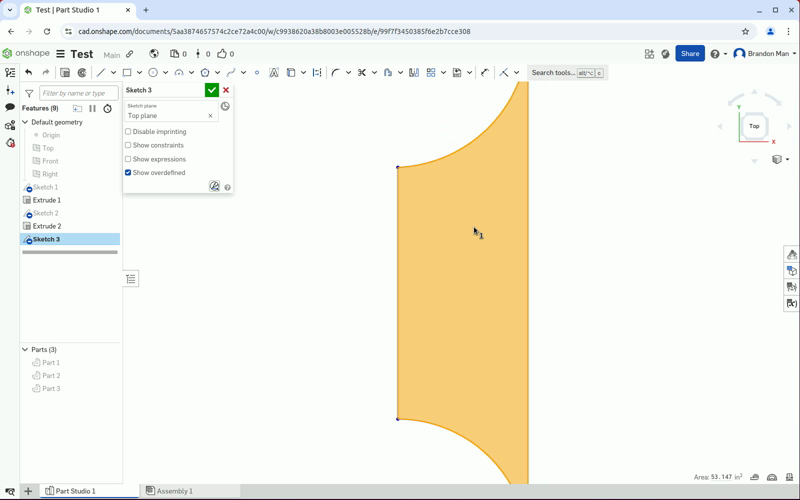
scroll(-6)
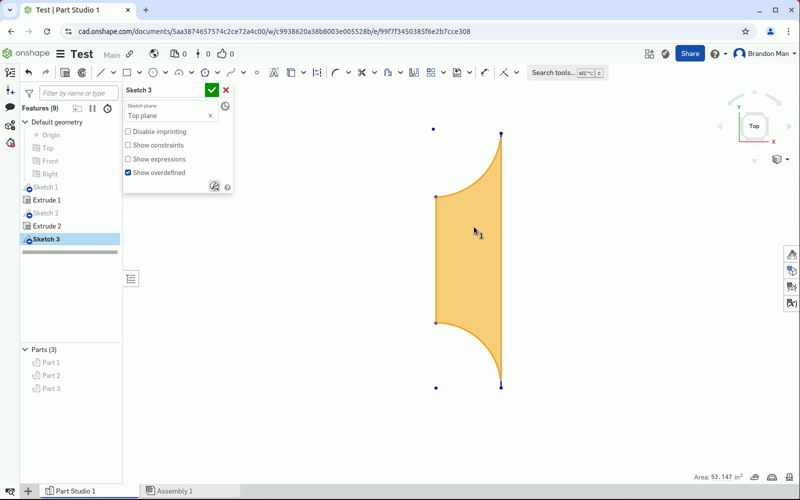
scroll(-6)
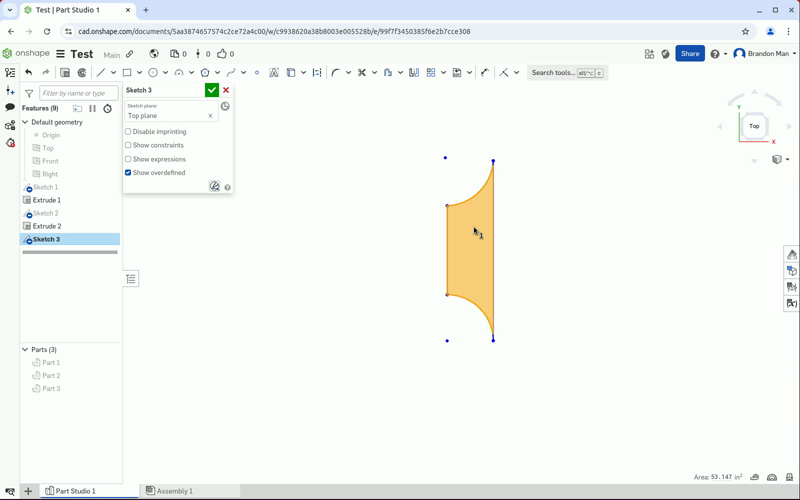
scroll(-6)
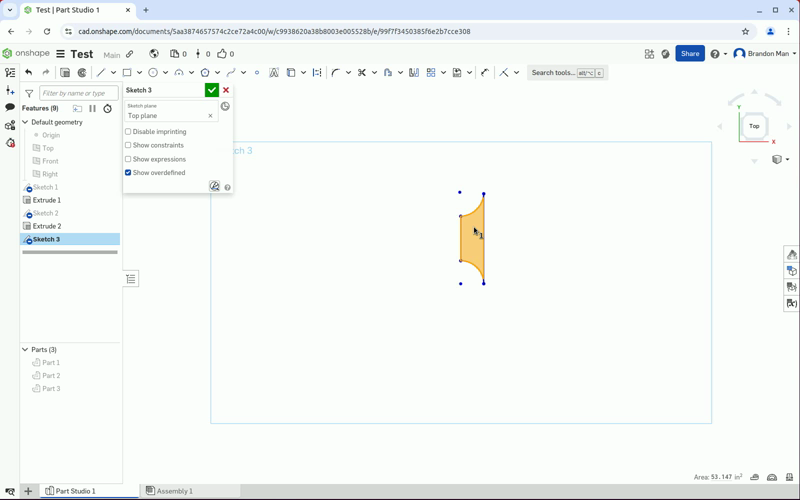
mouse_move(73, 352)
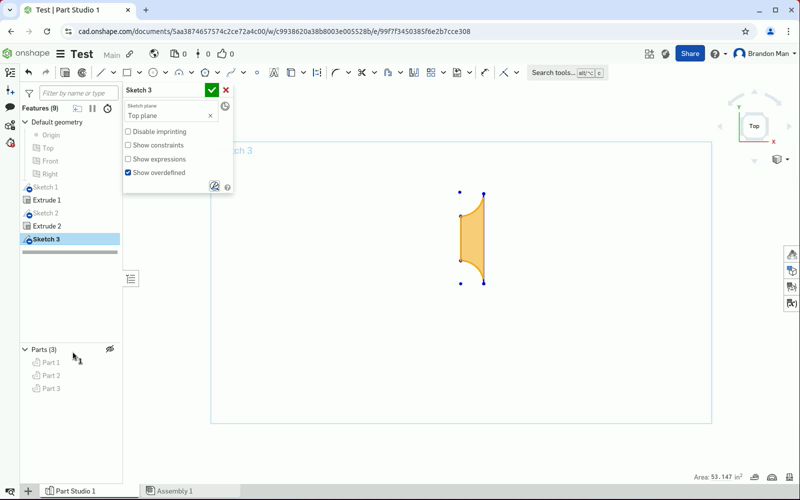
key(shift+y)
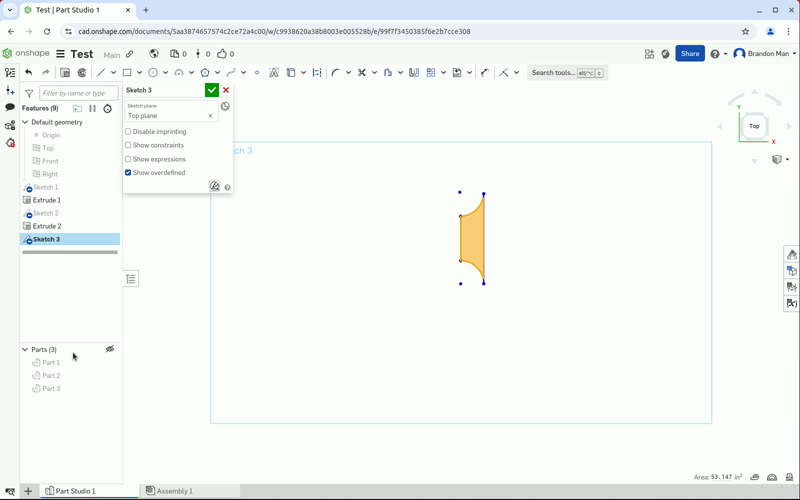
key(shift+e)
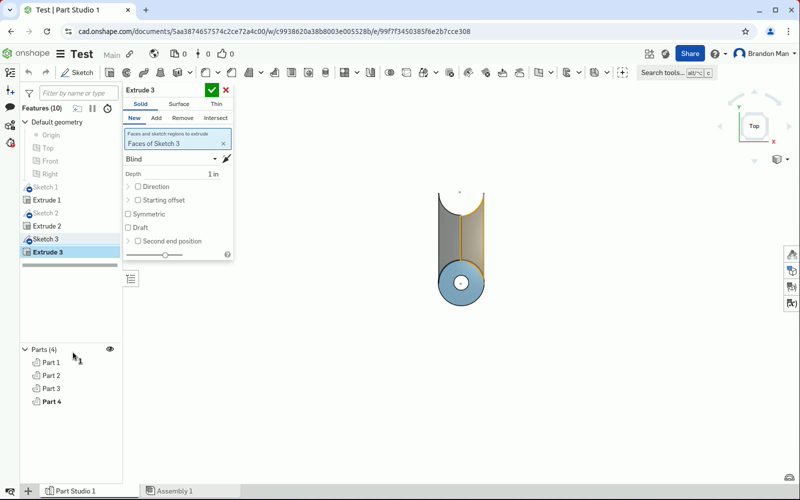
mouse_move(143, 106)
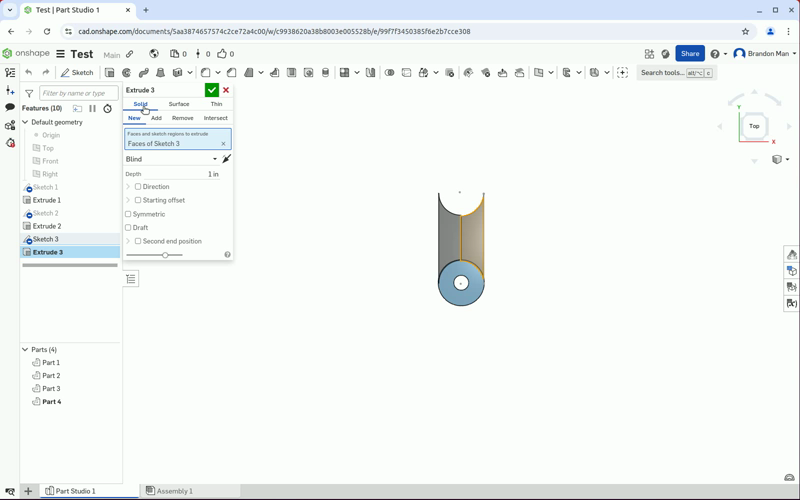
click(143, 106)
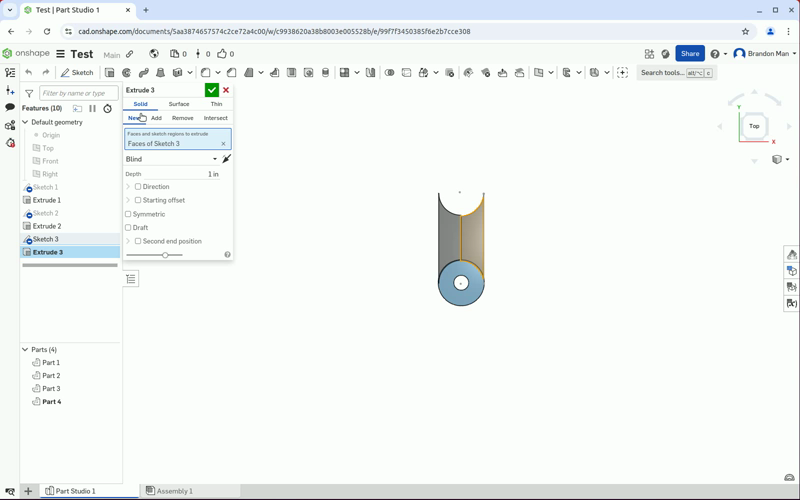
mouse_move(137, 120)
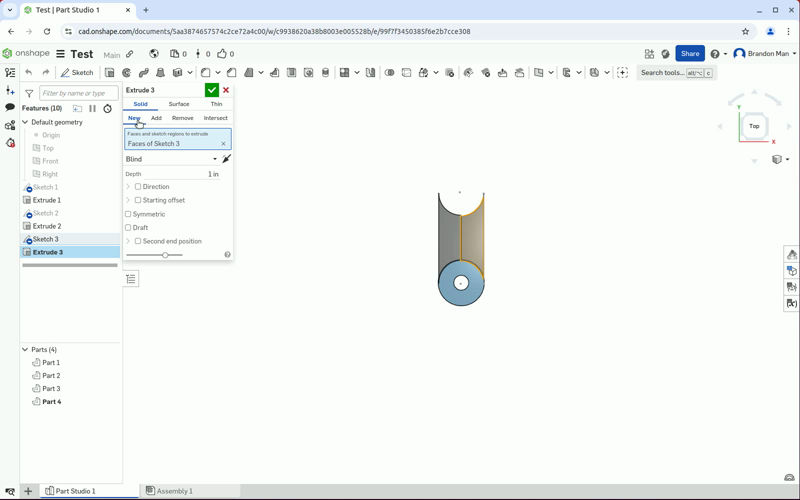
click(137, 120)
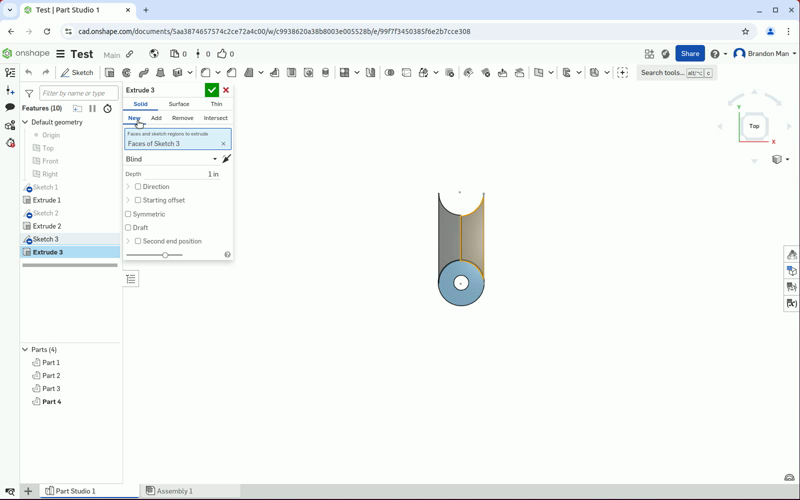
key(tab, 4)
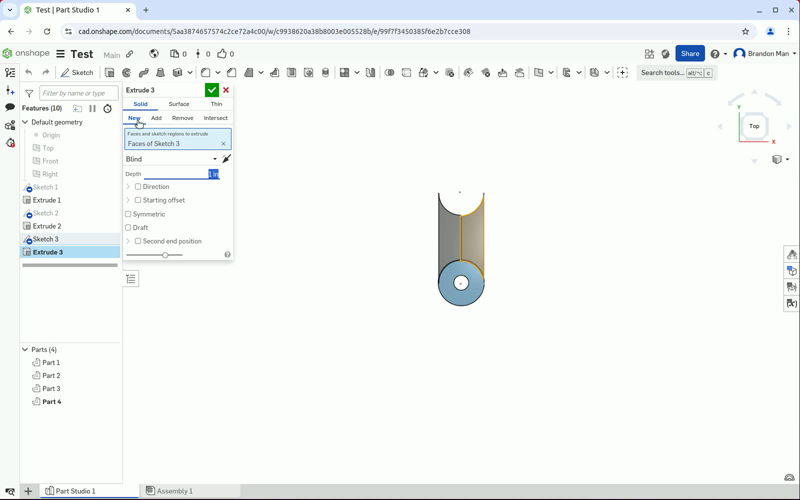
text(3.129)
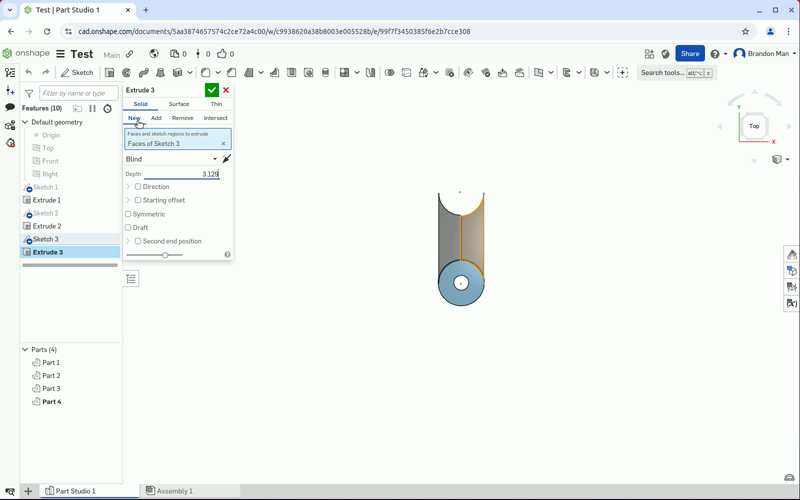
key(enter)
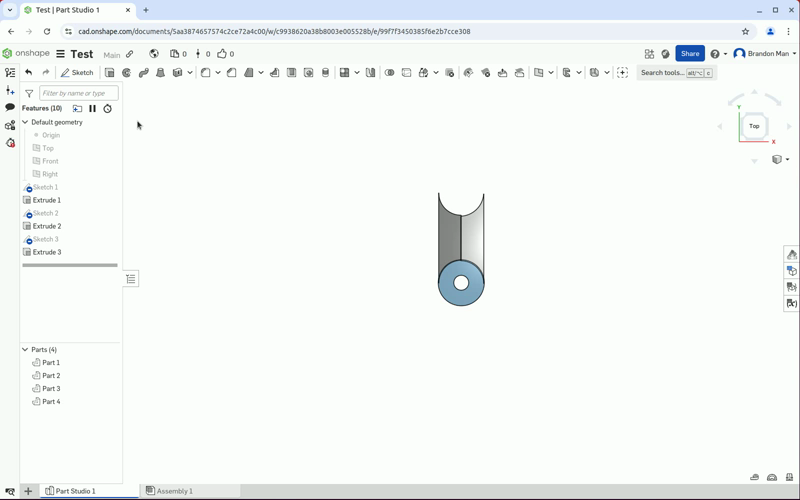
key(shift+h)
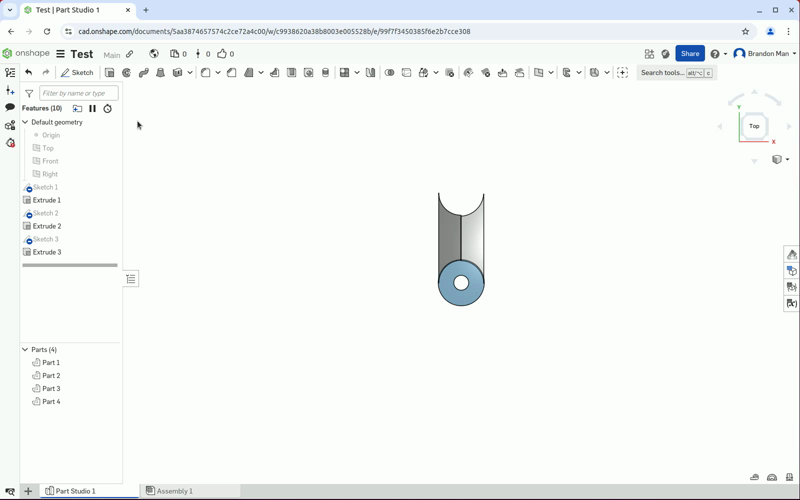
key(shift+h)
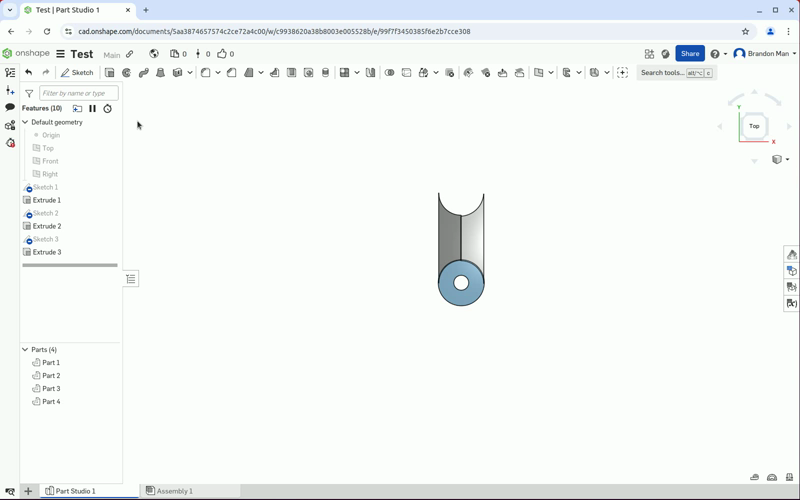
mouse_move(73, 189)
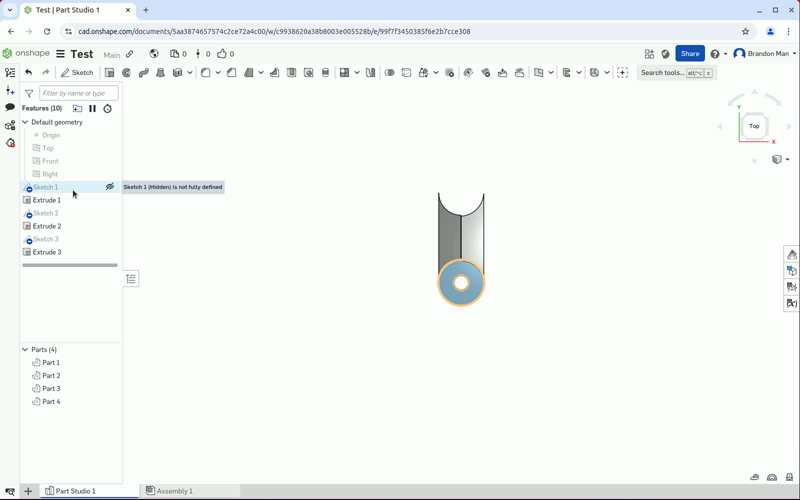
click(73, 189)
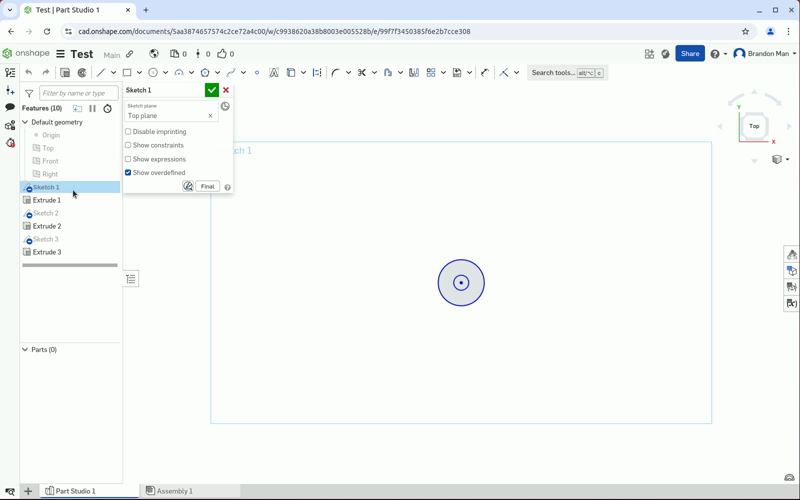
mouse_move(229, 92)
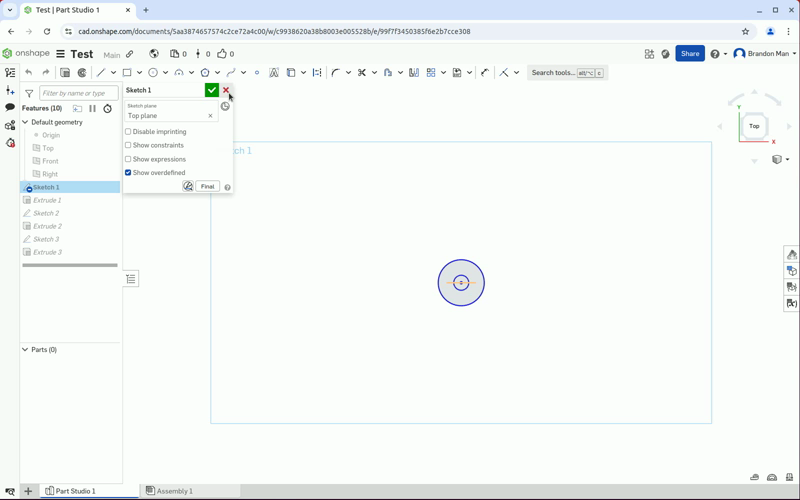
click(229, 92)
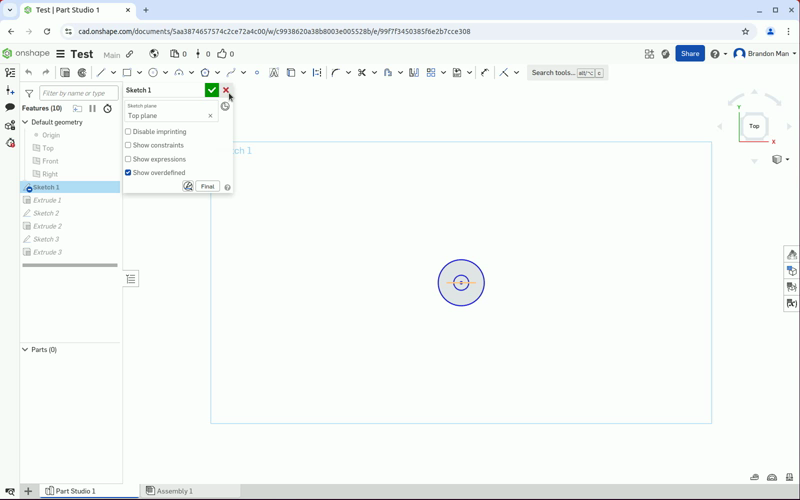
key(shift+s)
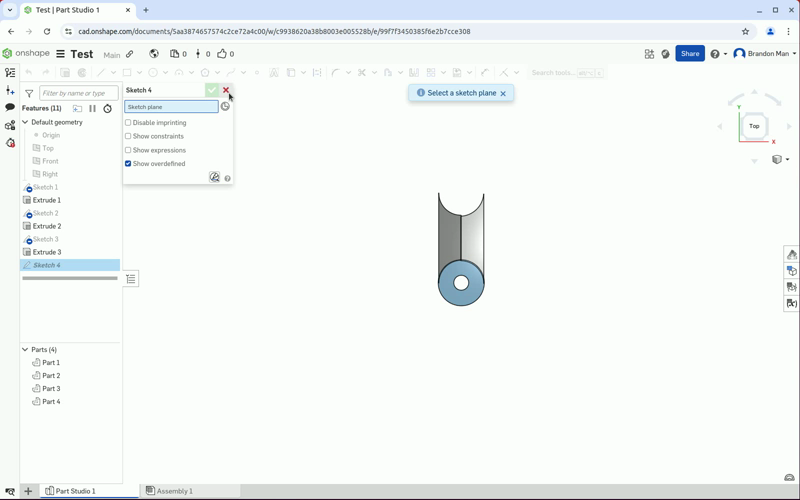
mouse_move(73, 150)
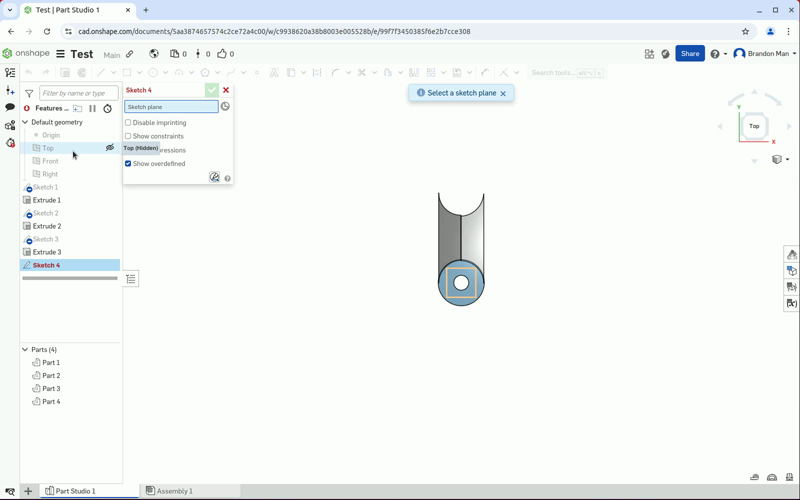
click(73, 150)
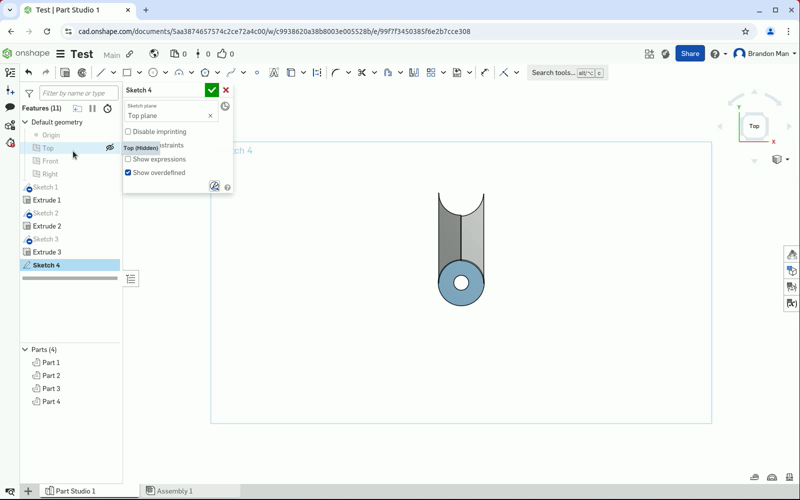
mouse_move(73, 352)
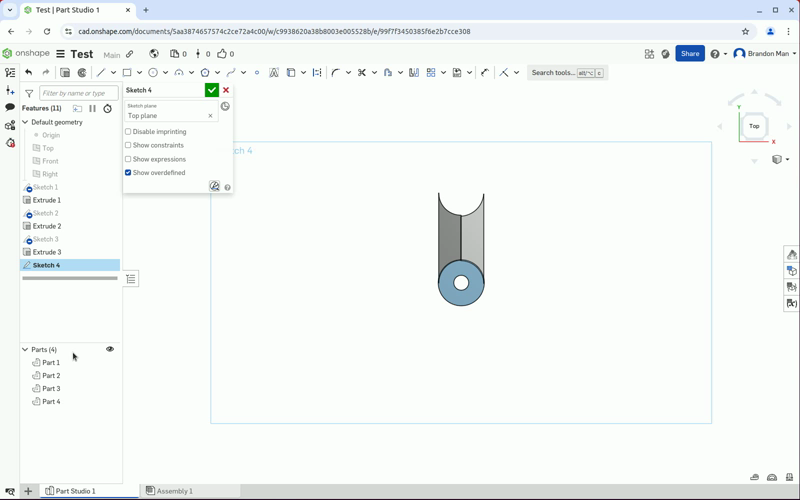
key(y)
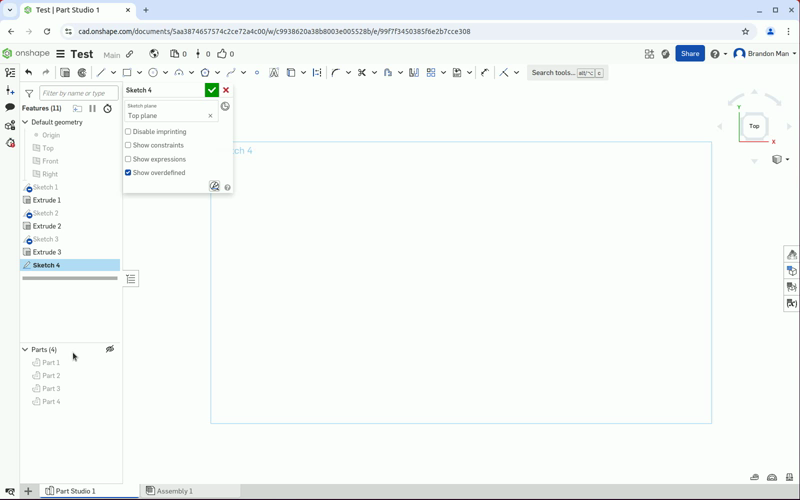
key(c)
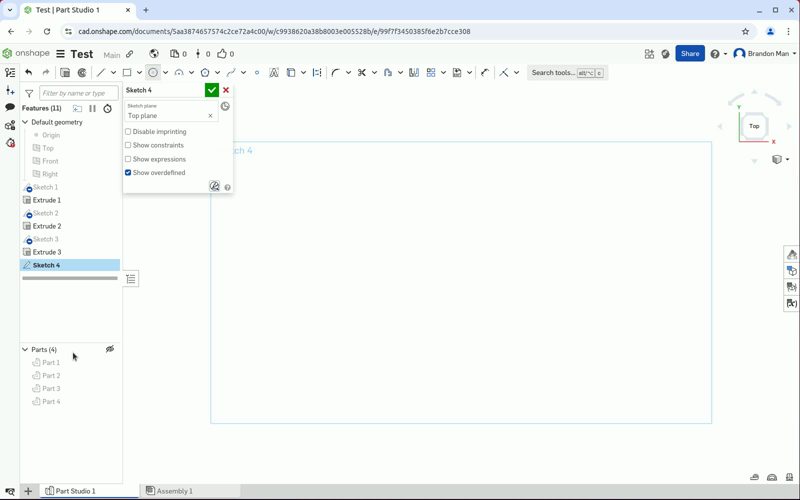
key_down(shift)
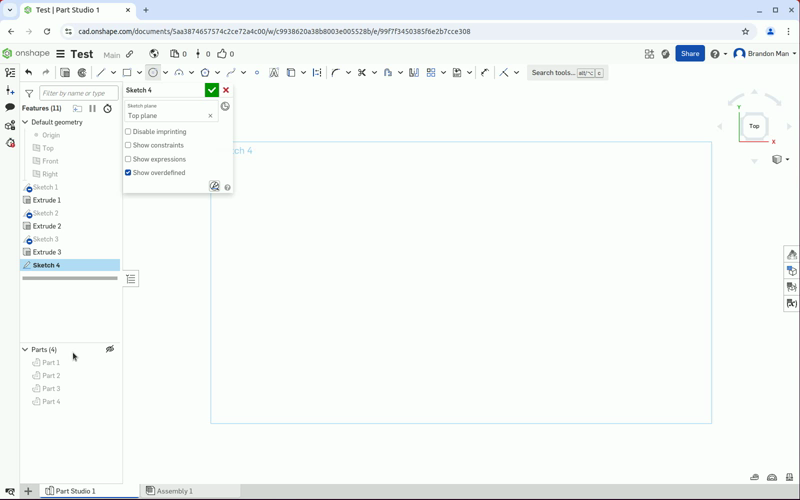
mouse_move(461, 192)
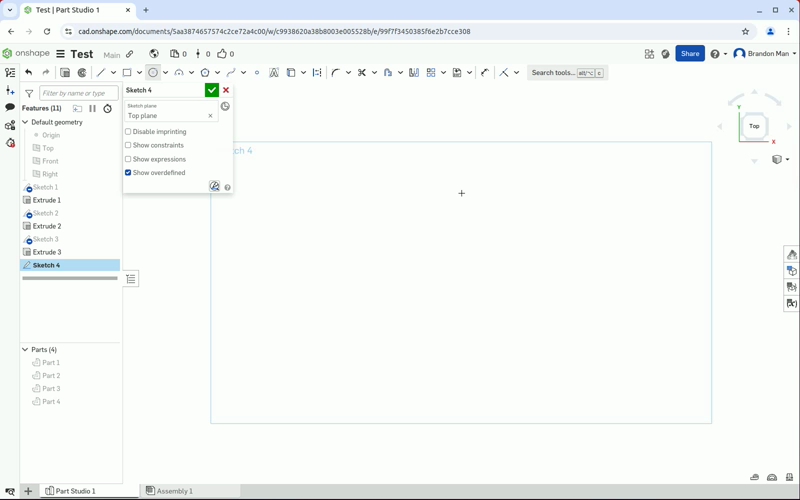
click(461, 192)
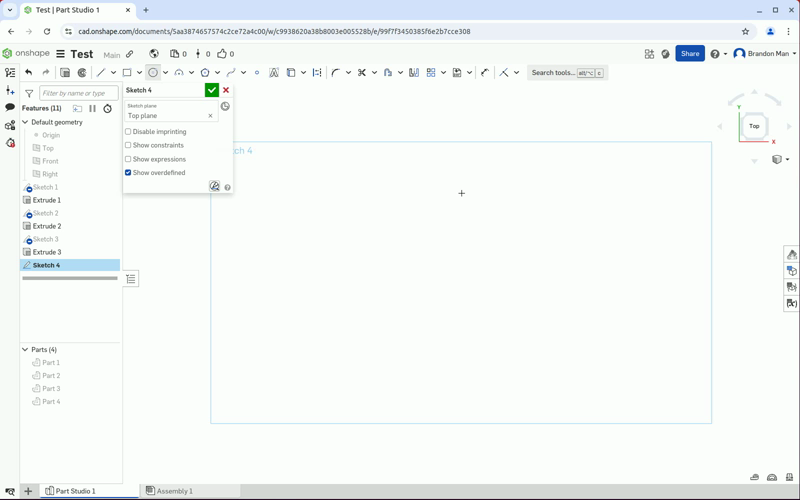
key_up(shift)
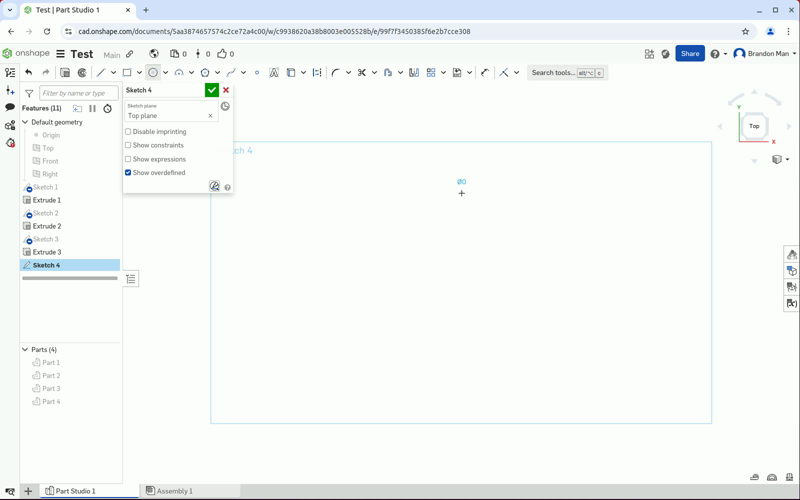
mouse_move(484, 192)
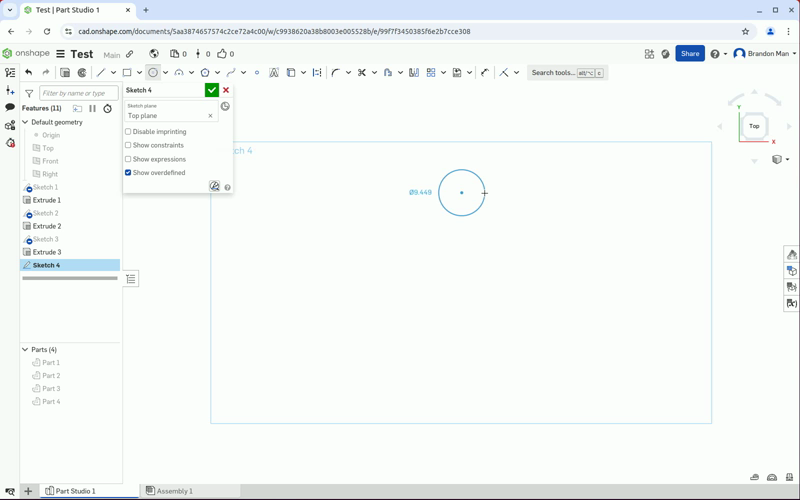
click(484, 192)
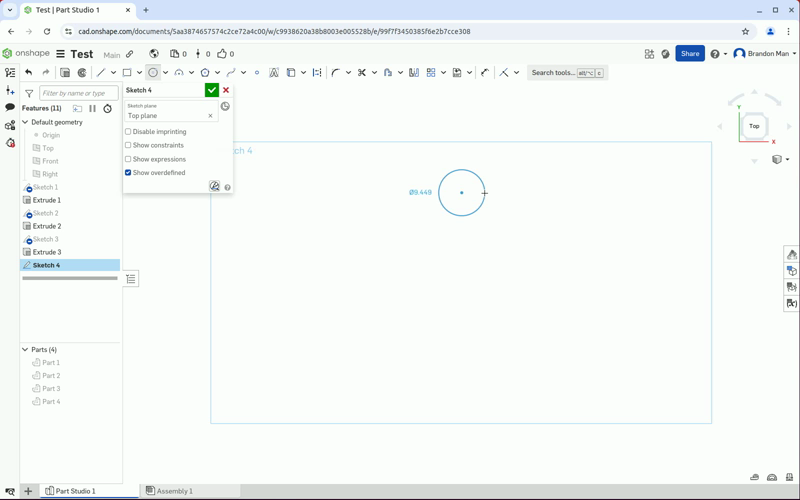
key(esc)
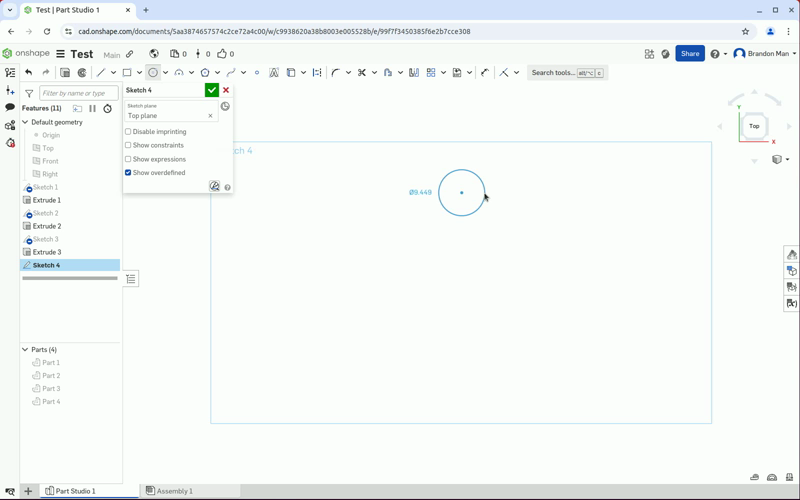
key(c)
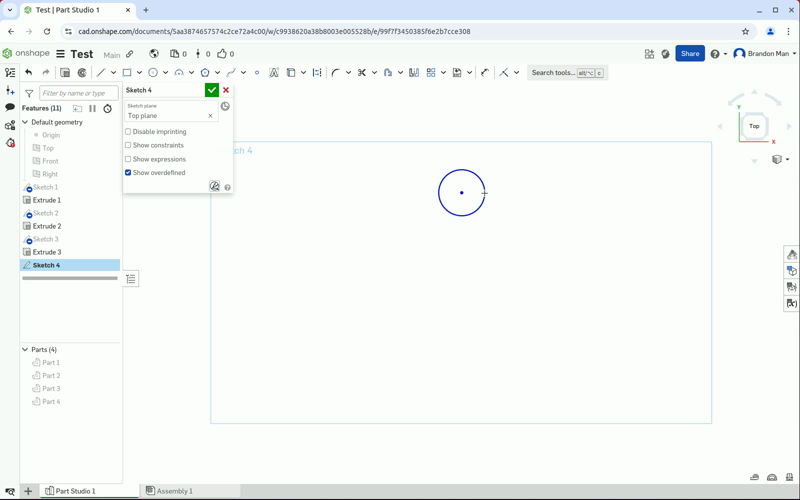
key_down(shift)
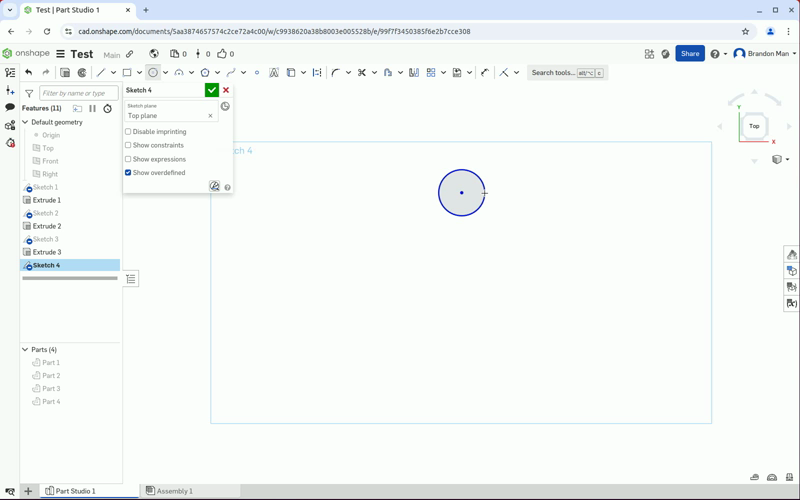
mouse_move(461, 192)
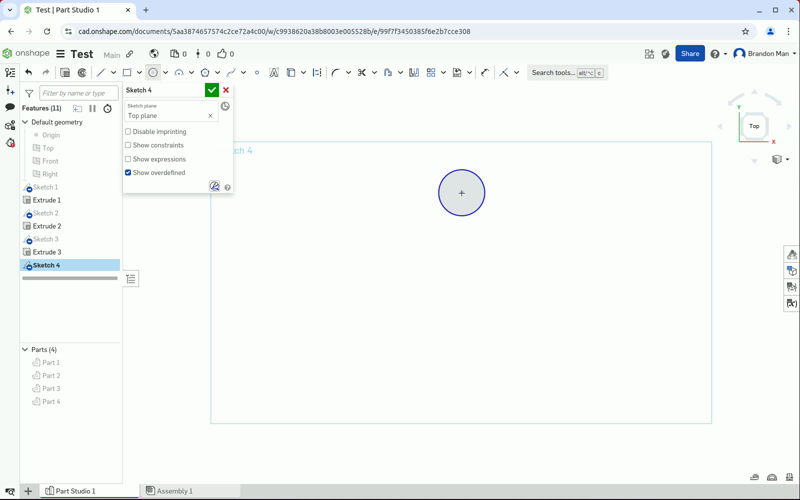
click(461, 192)
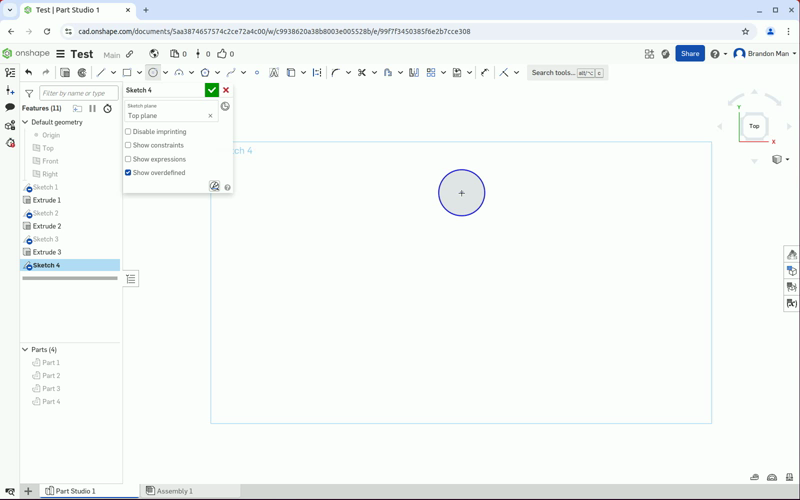
key_up(shift)
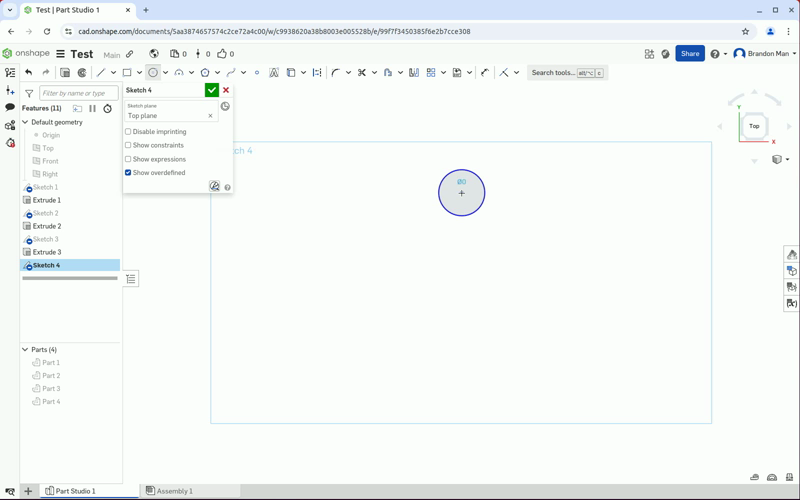
mouse_move(469, 192)
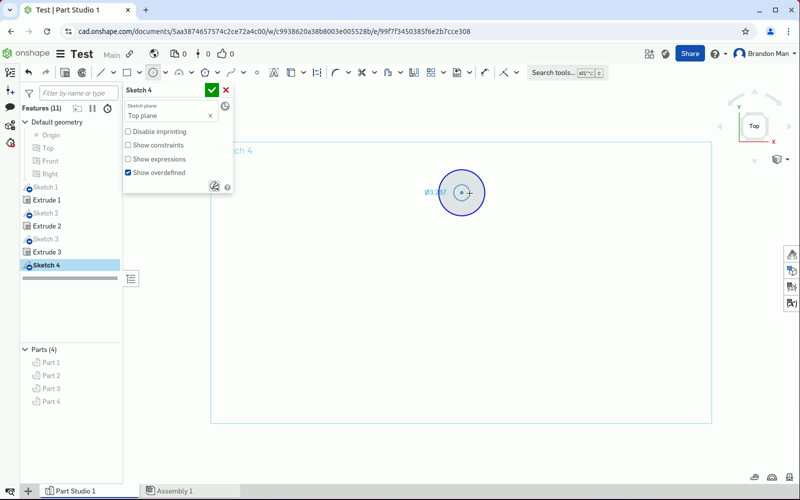
click(469, 192)
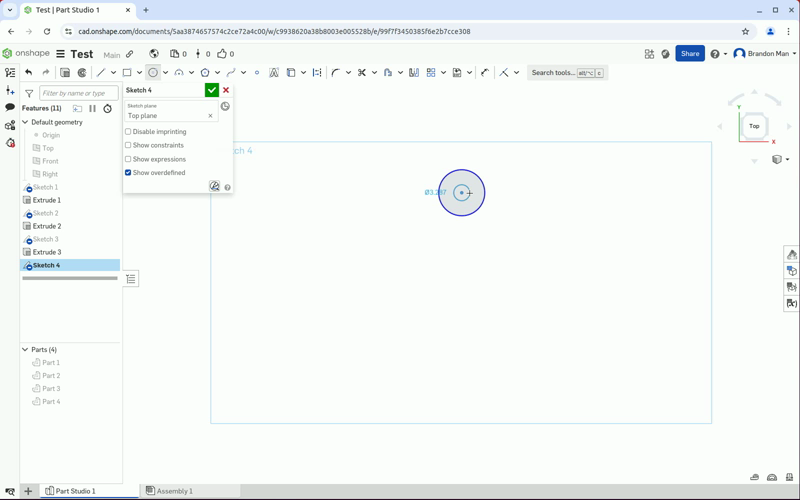
key(esc)
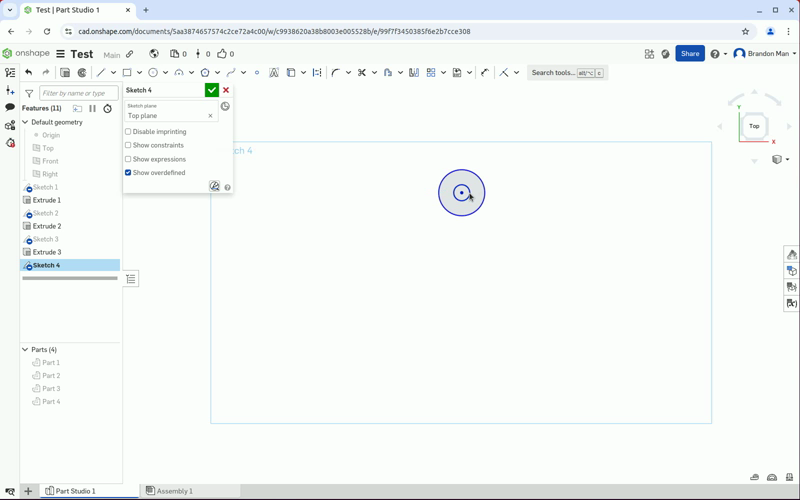
mouse_move(475, 189)
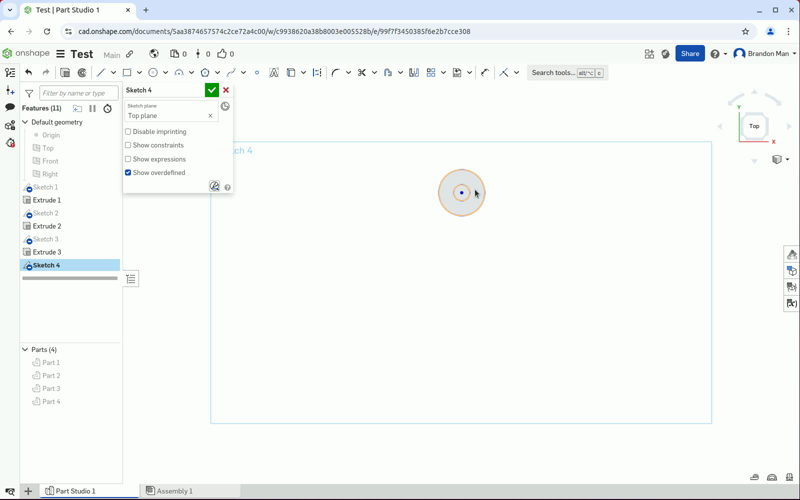
scroll(6)
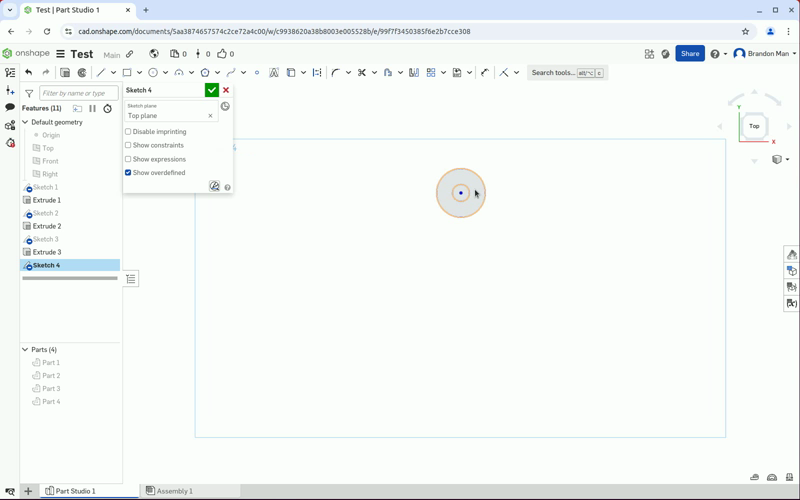
scroll(6)
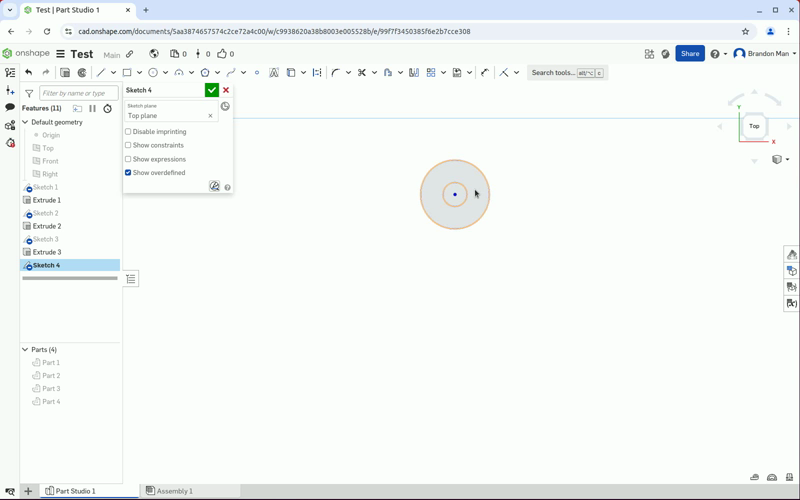
scroll(6)
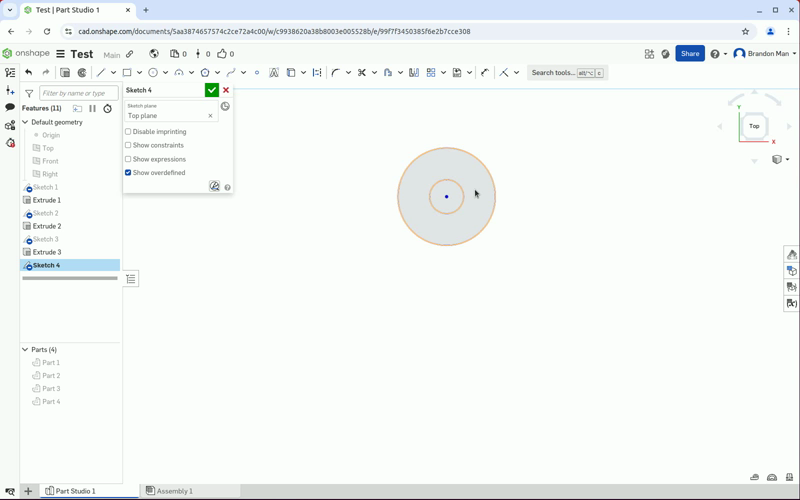
scroll(6)
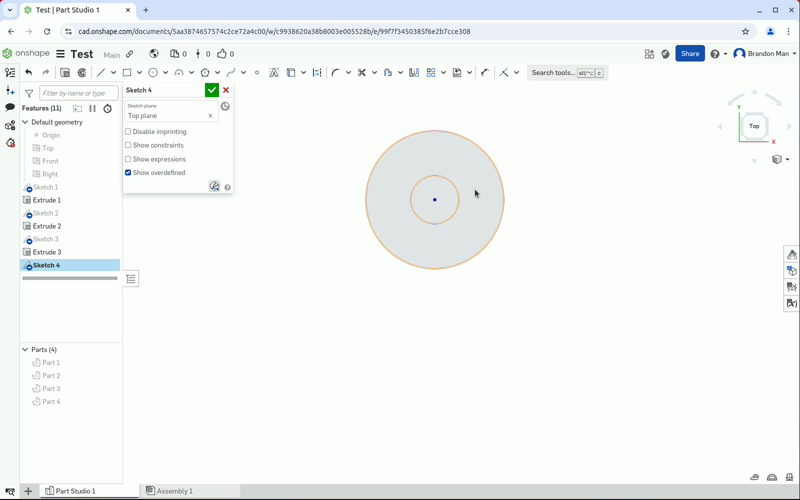
scroll(6)
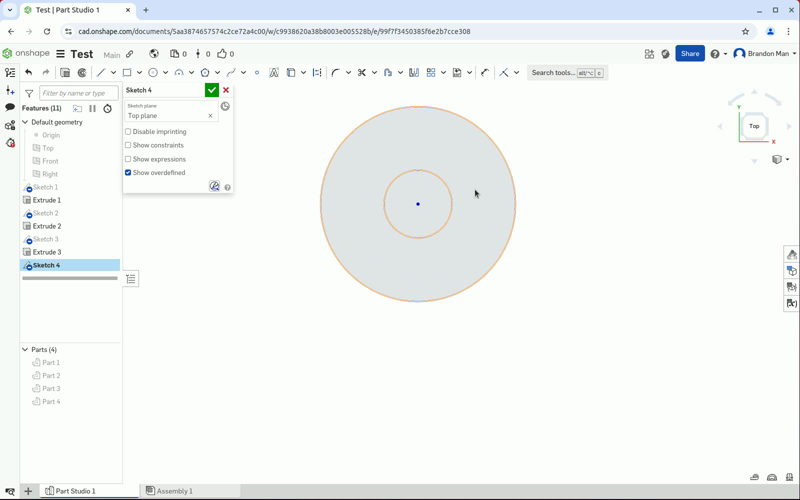
scroll(6)
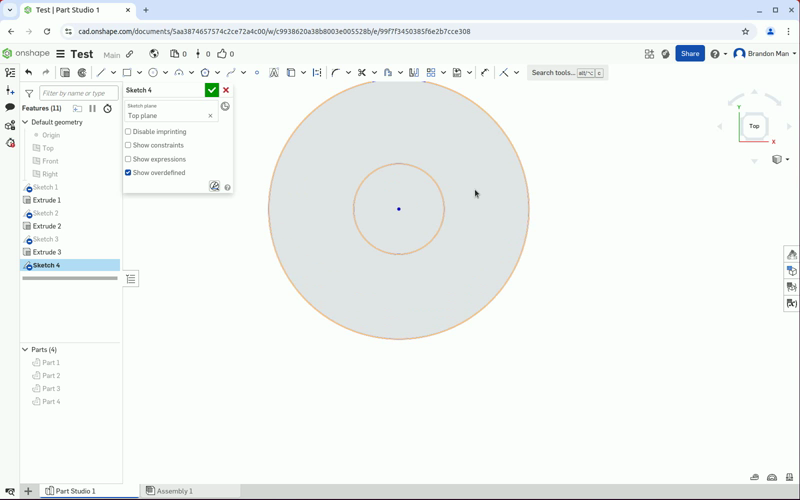
scroll(6)
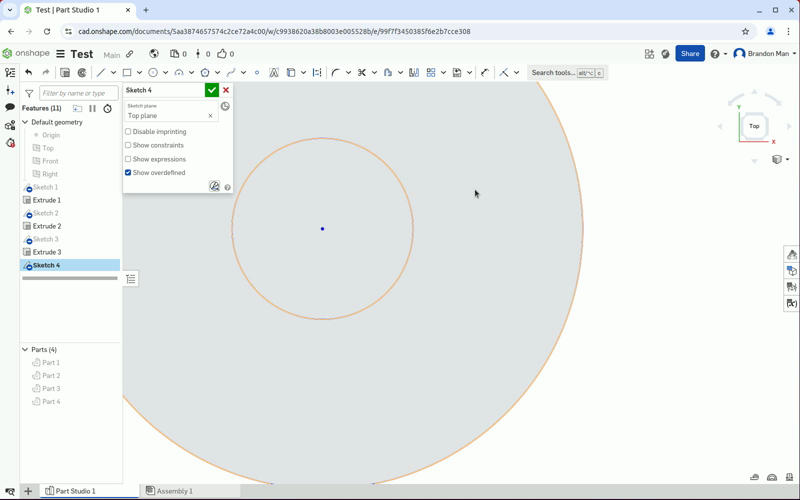
click(475, 189)
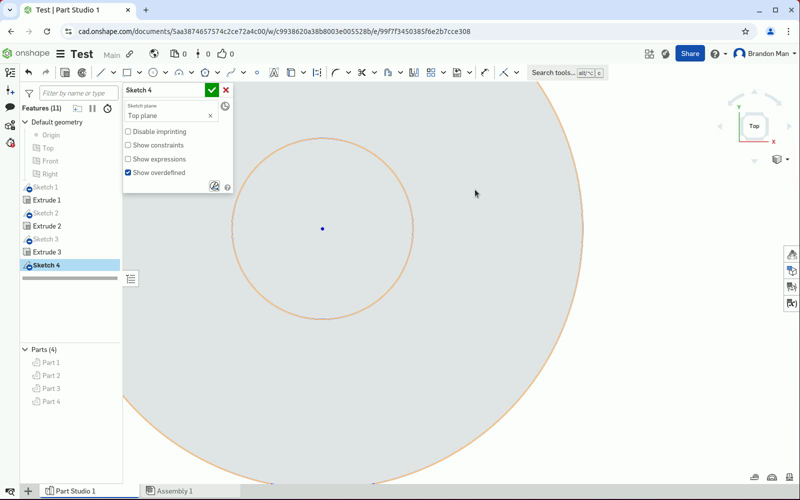
scroll(-6)
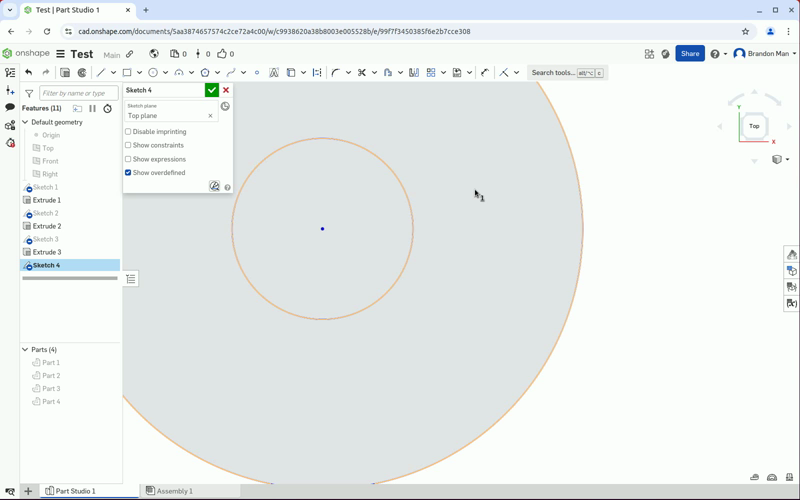
scroll(-6)
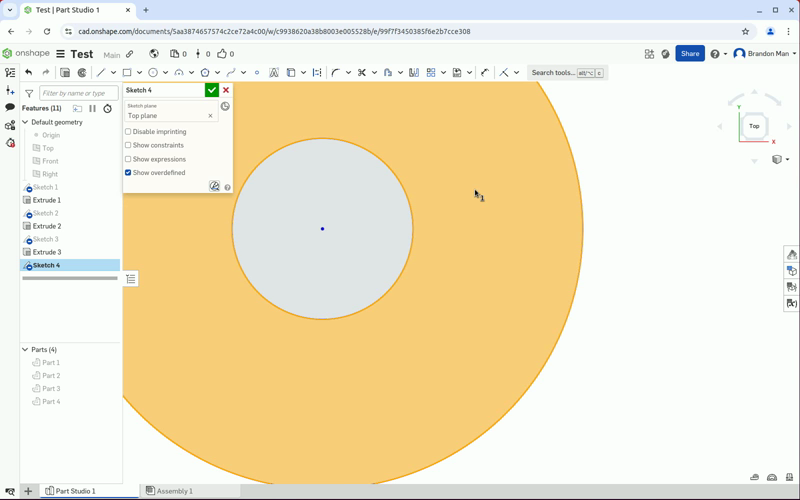
scroll(-6)
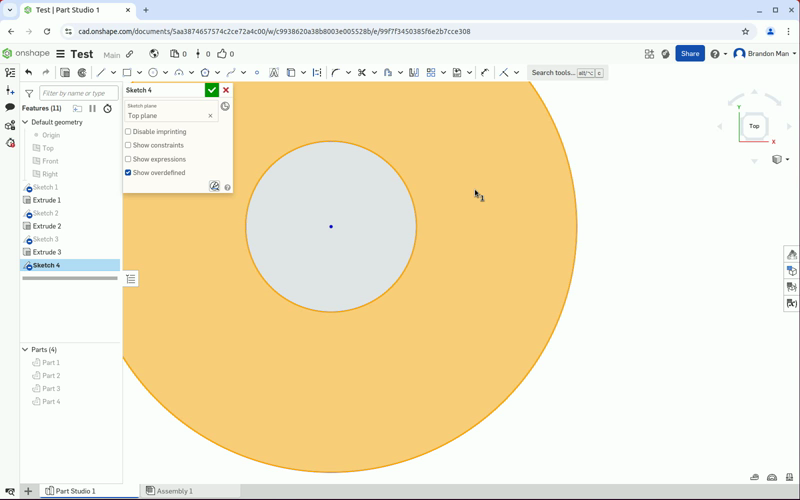
scroll(-6)
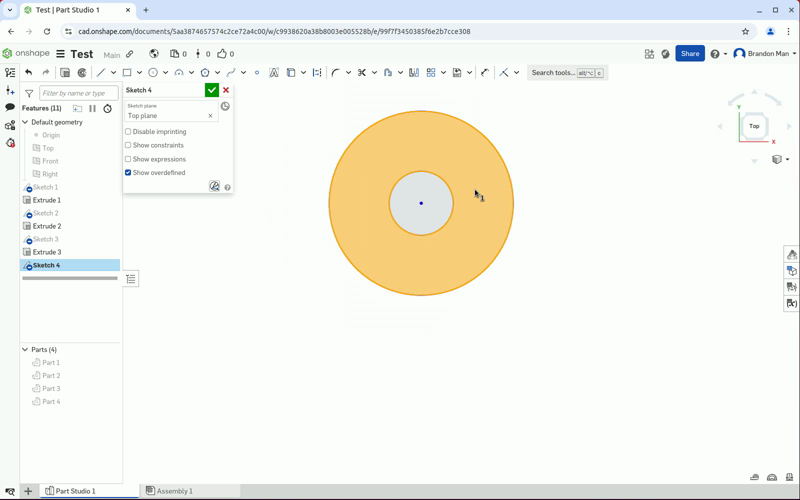
scroll(-6)
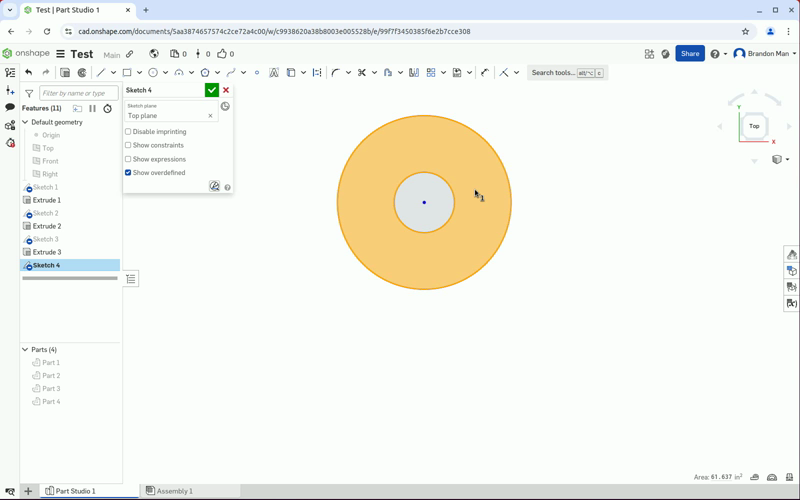
scroll(-6)
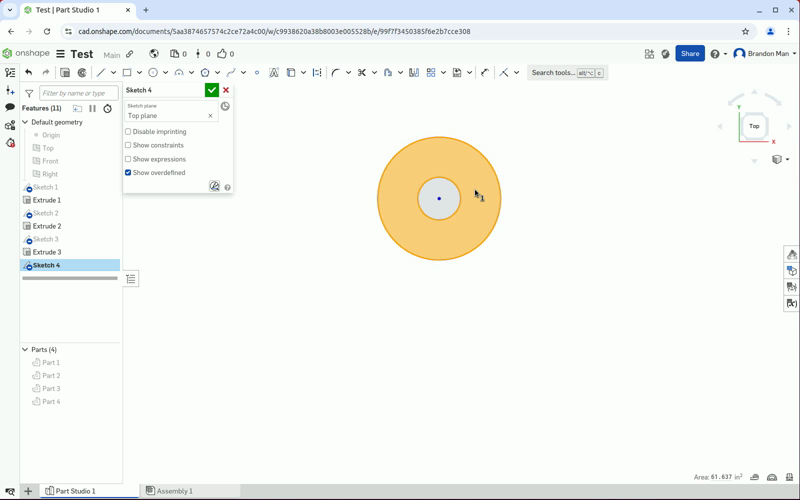
scroll(-6)
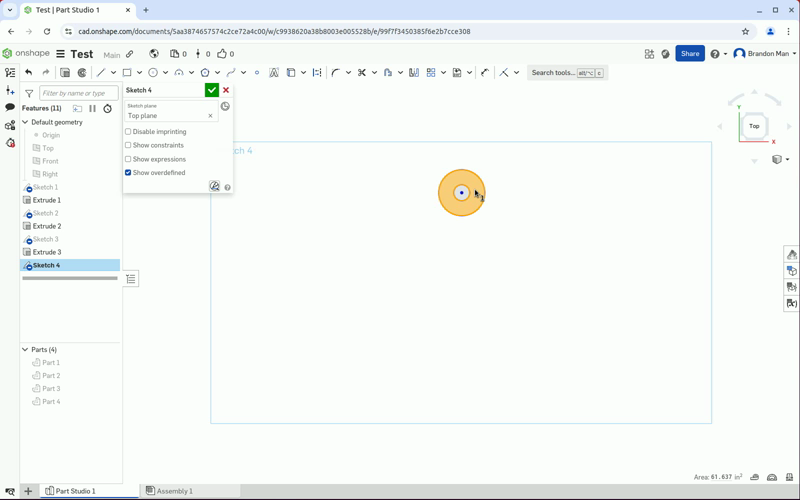
mouse_move(73, 352)
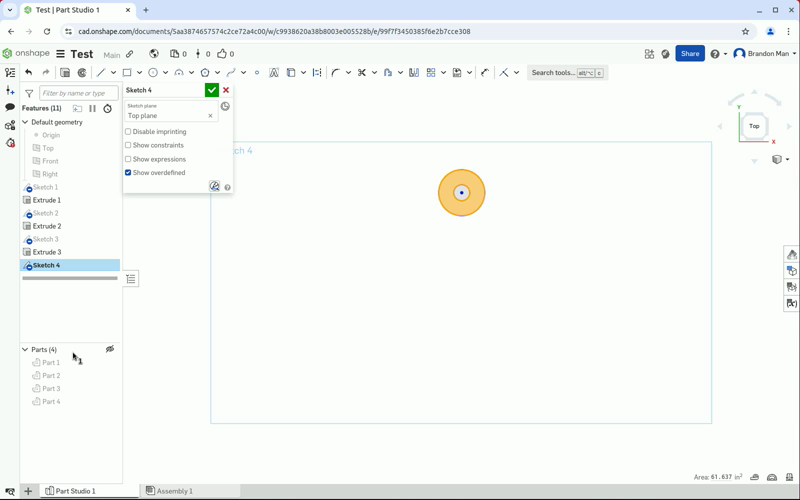
key(shift+y)
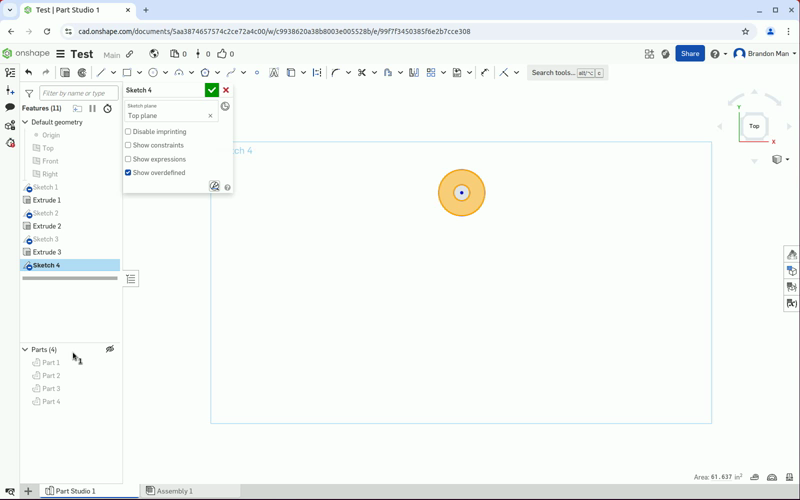
key(shift+e)
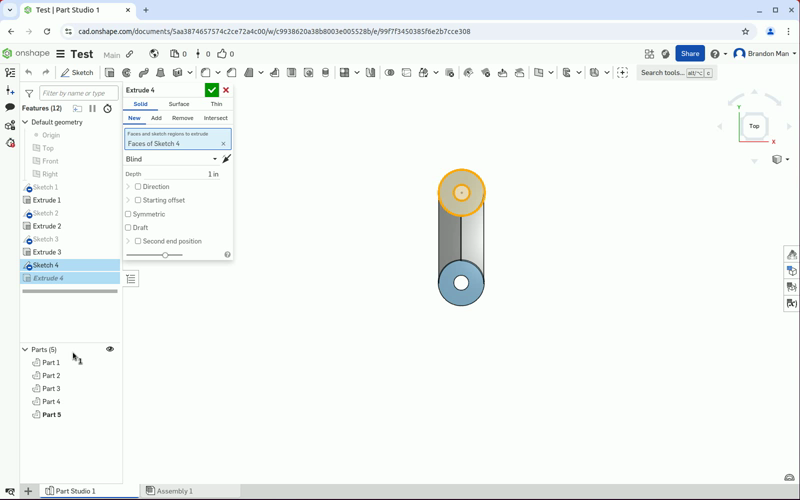
mouse_move(143, 106)
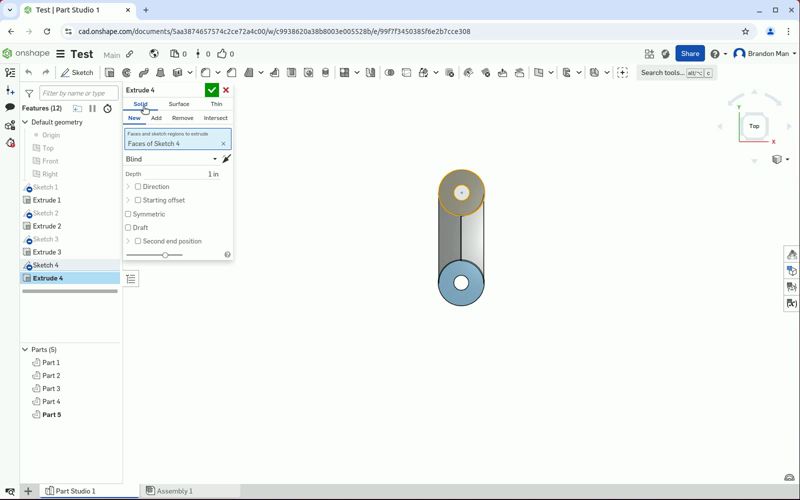
click(143, 106)
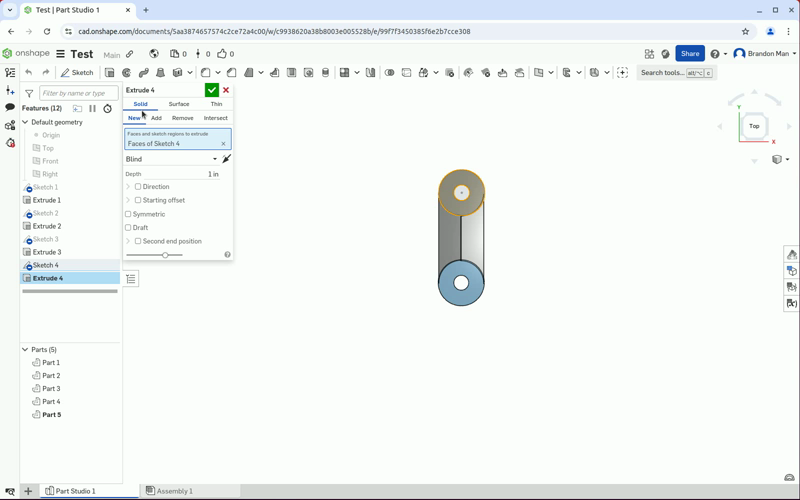
mouse_move(137, 120)
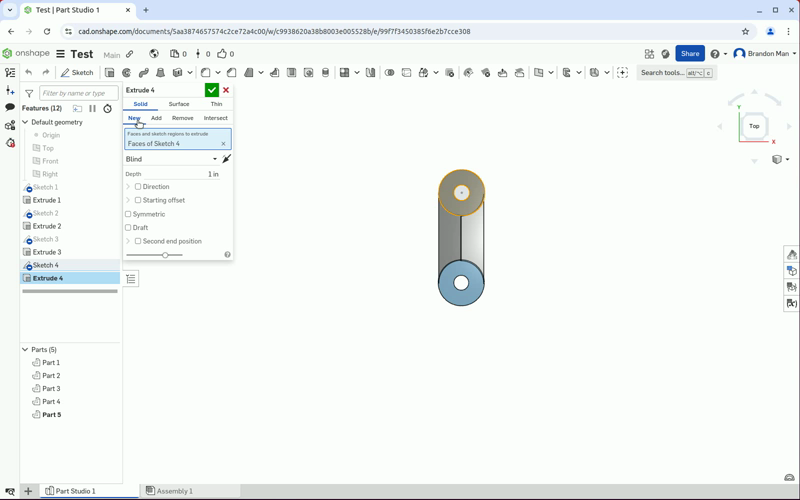
click(137, 120)
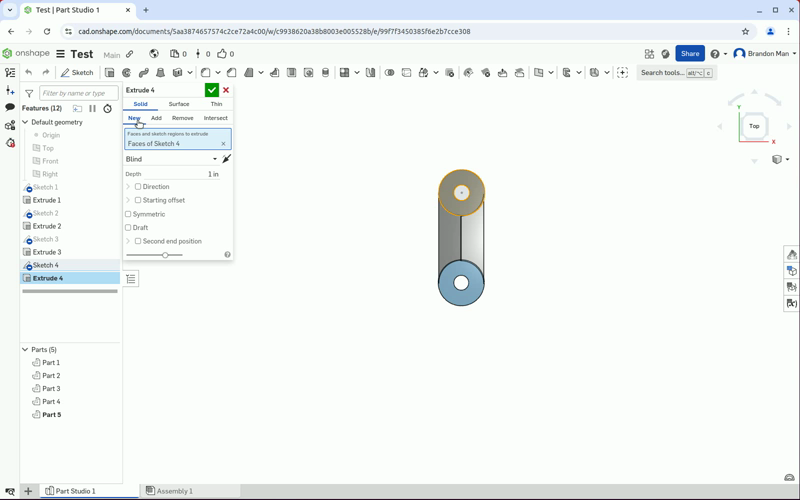
key(tab, 4)
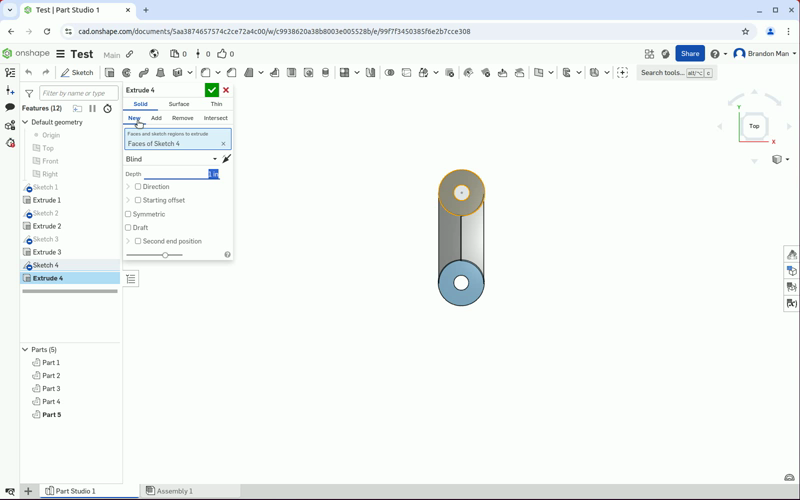
text(3.129)
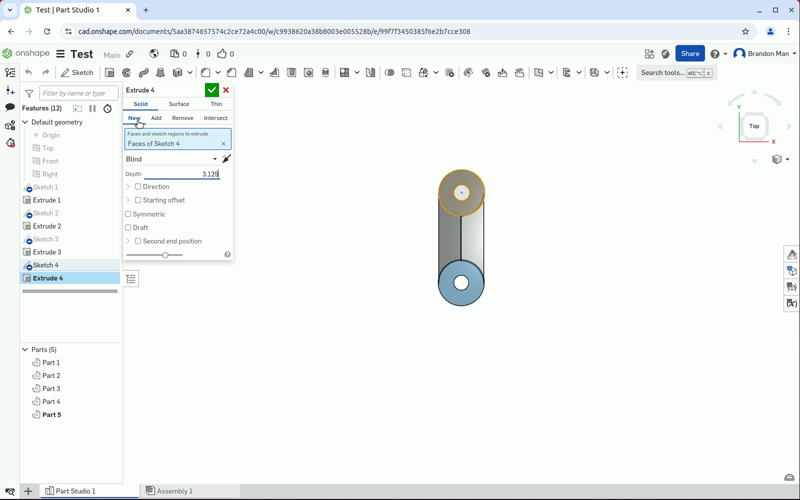
key(enter)
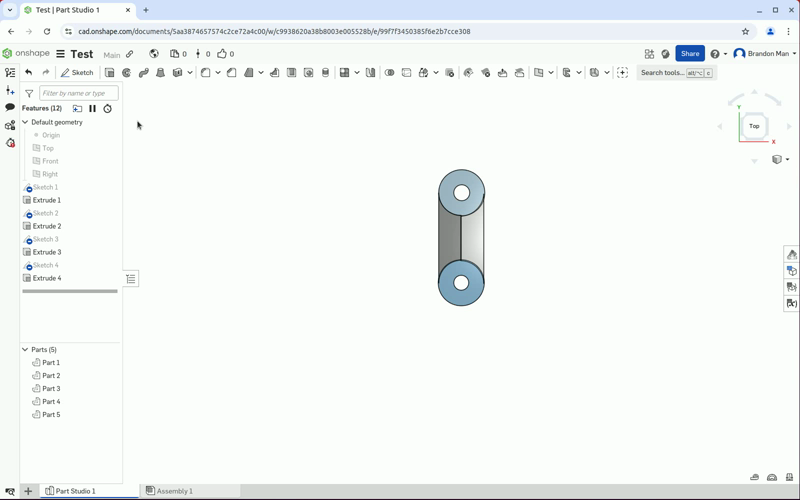
key(shift+h)
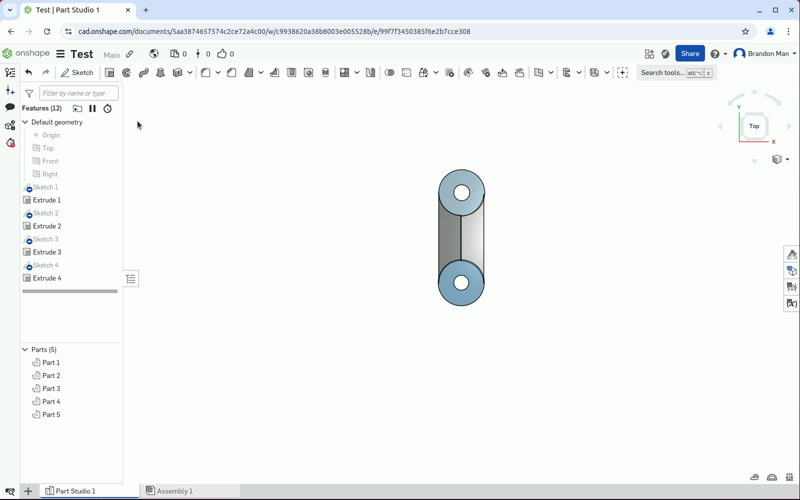
key(shift+h)
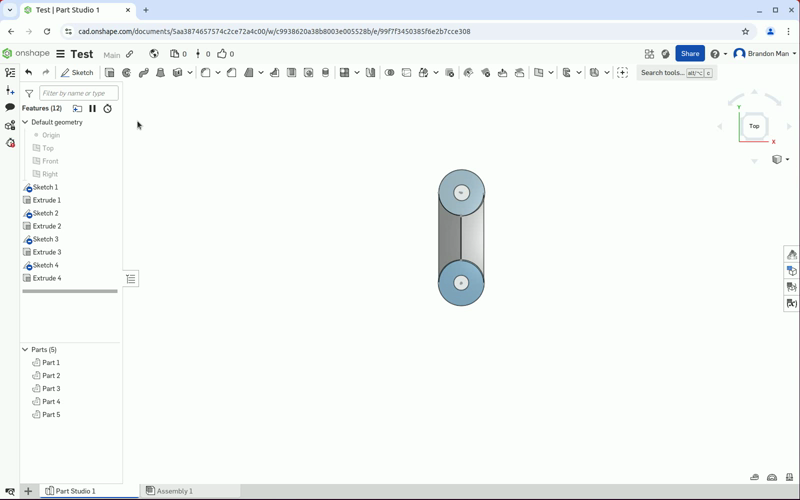
key(shift+7)
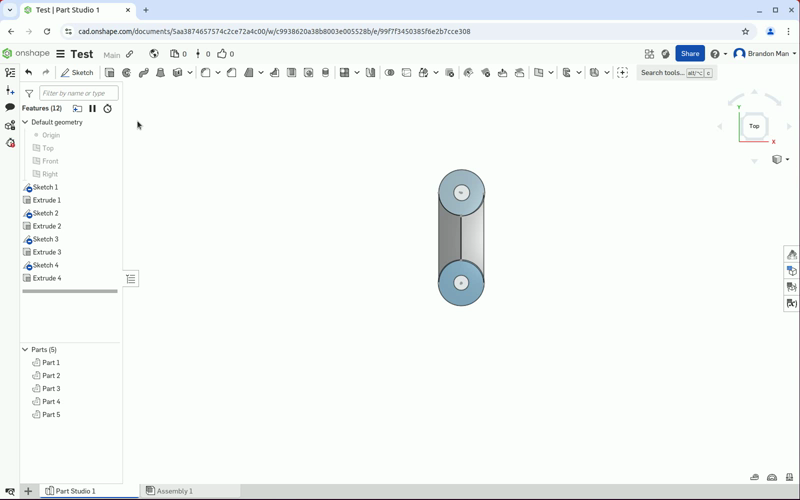
key(up, 3)
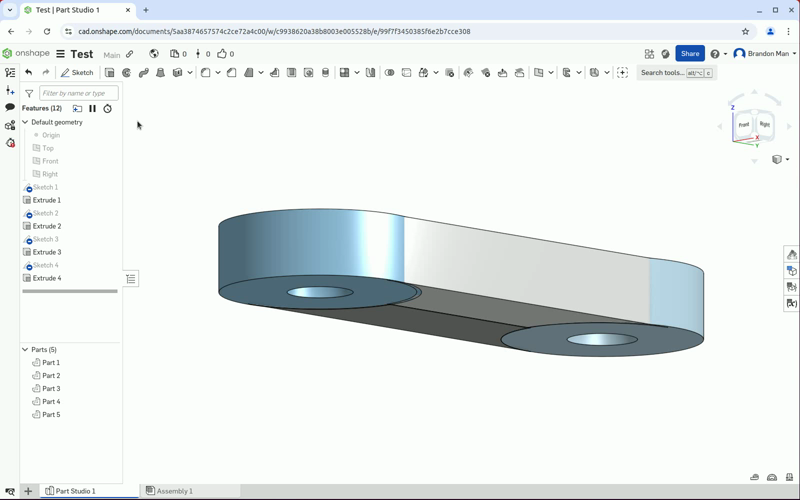
key(left, 3)
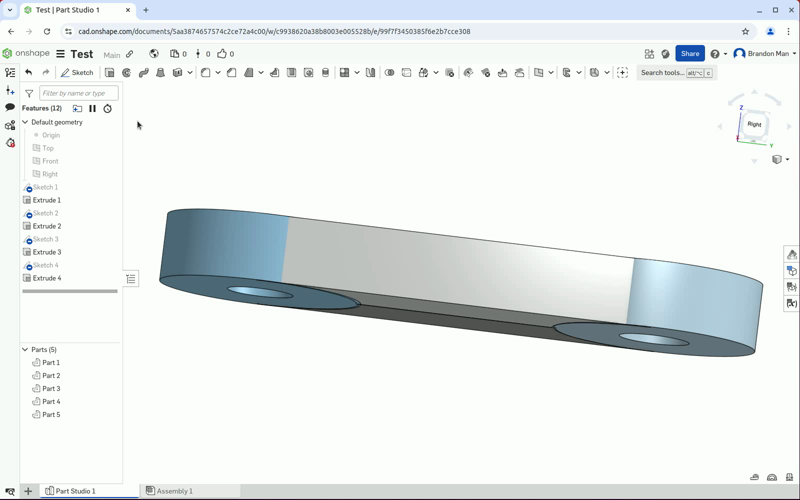
key(right, 3)
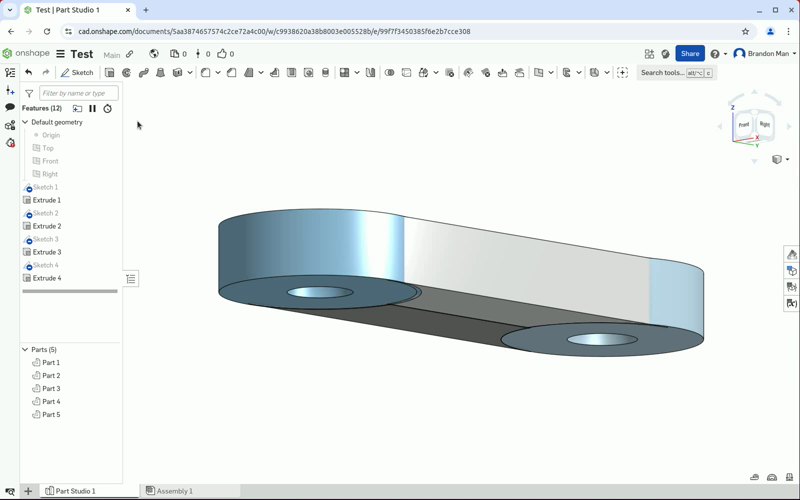
key(down, 3)
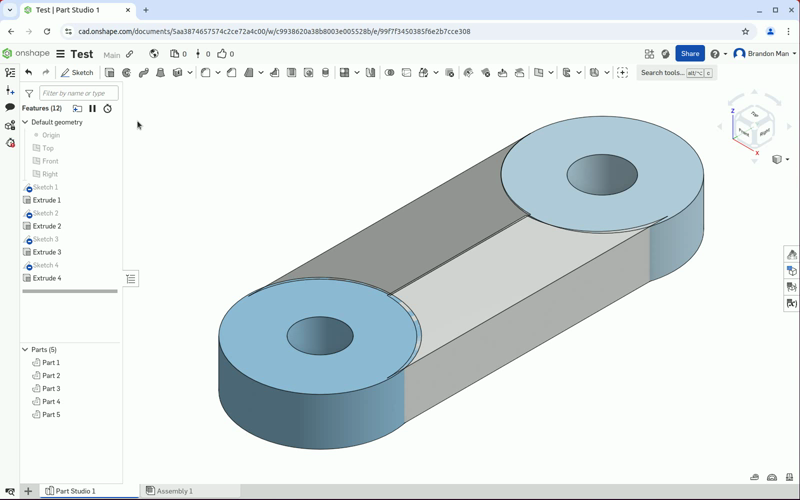
mouse_move(73, 189)
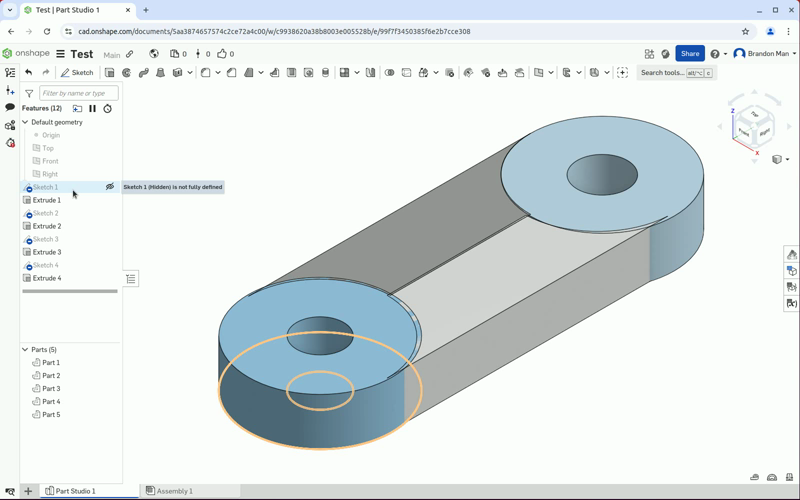
click(73, 189)